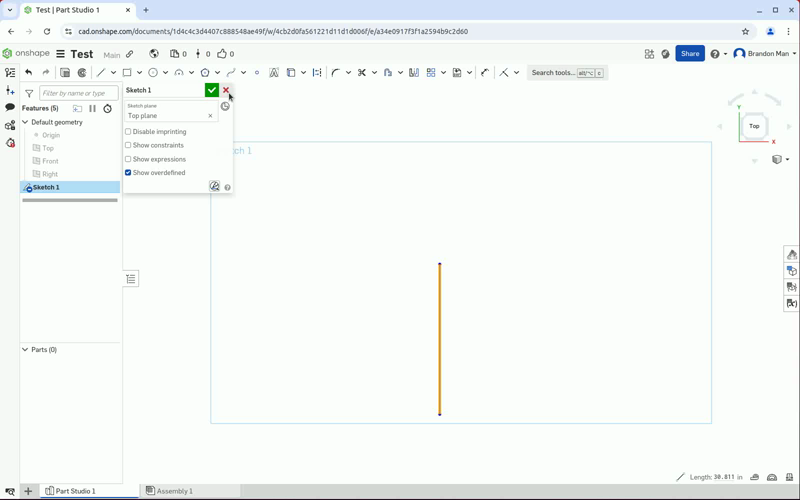
key(shift+h)
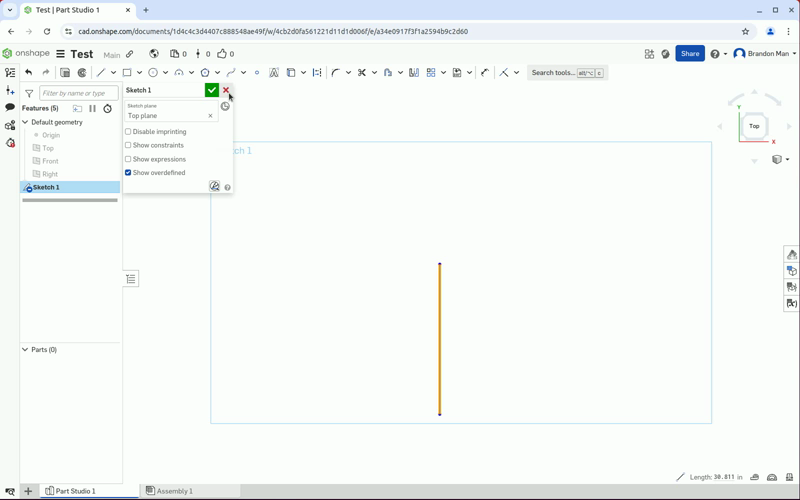
mouse_move(73, 352)
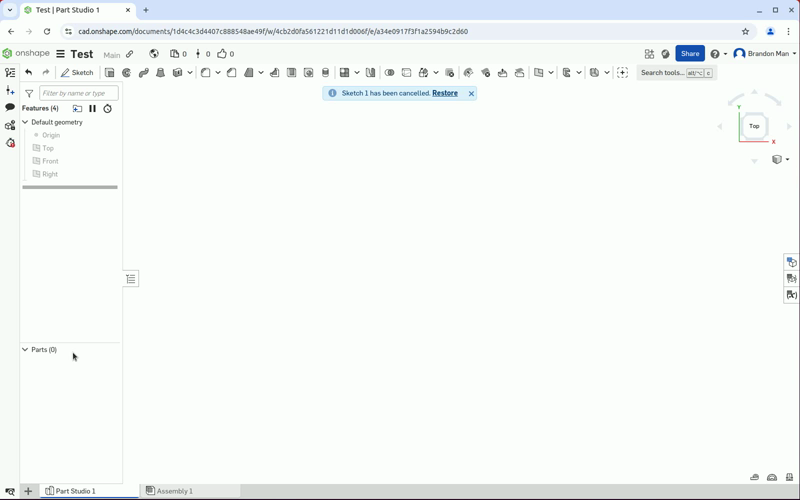
key(y)
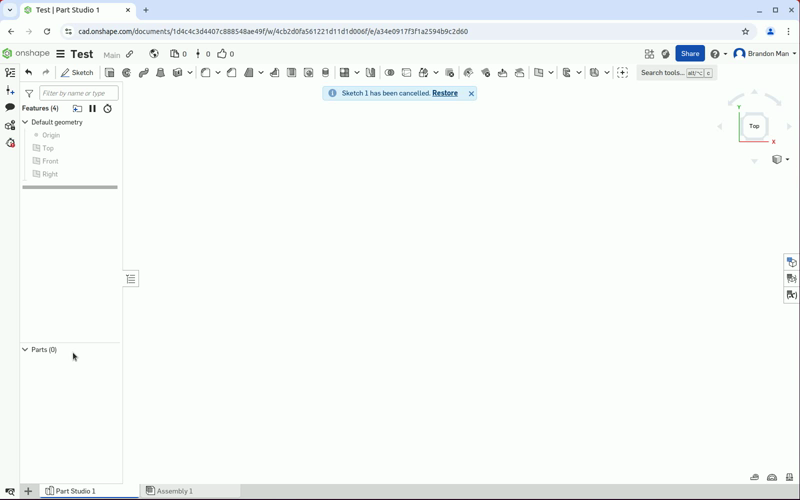
key(shift+p)
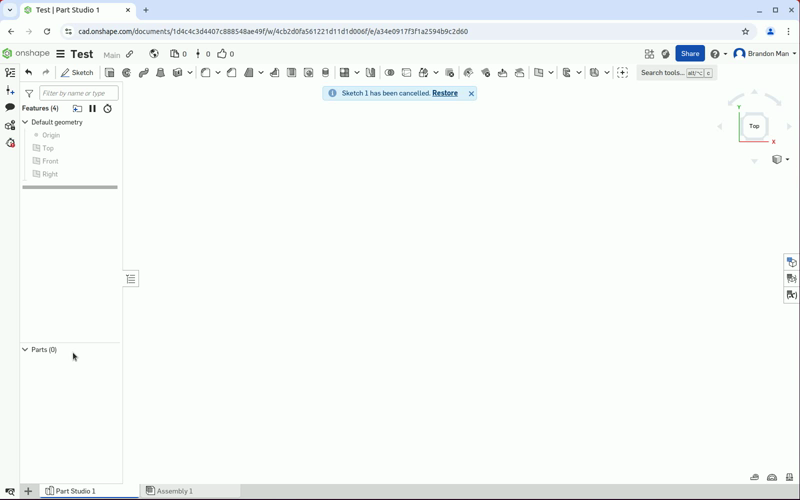
key(space)
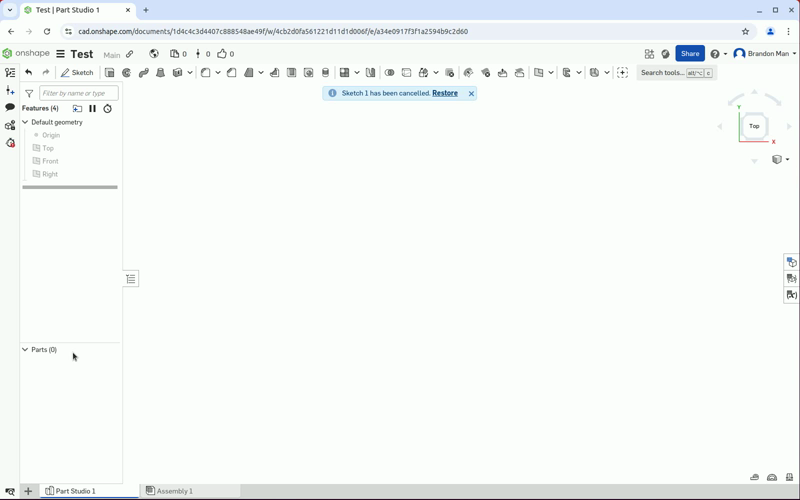
key_down(shift)
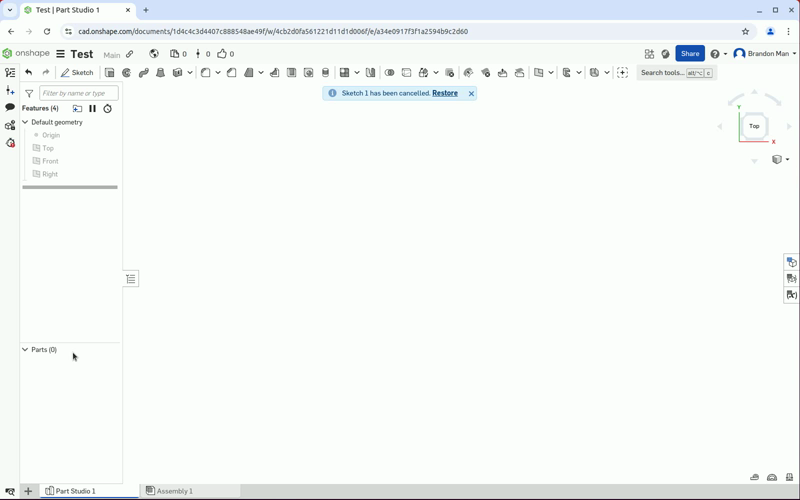
key(up)
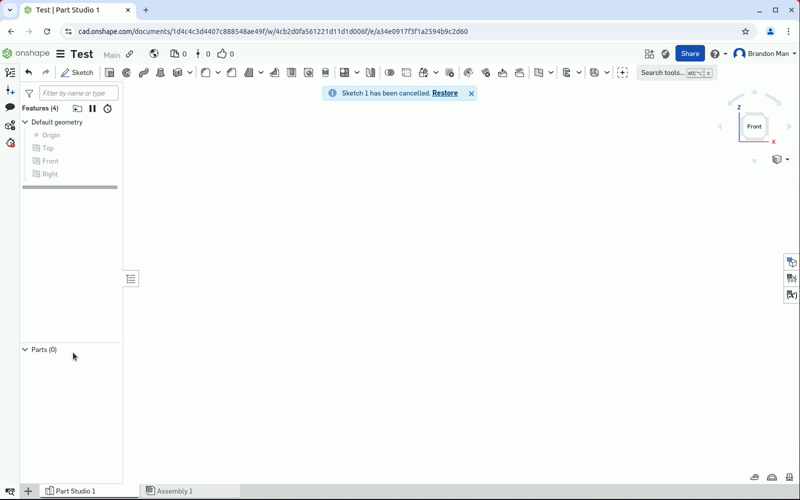
key_up(shift)
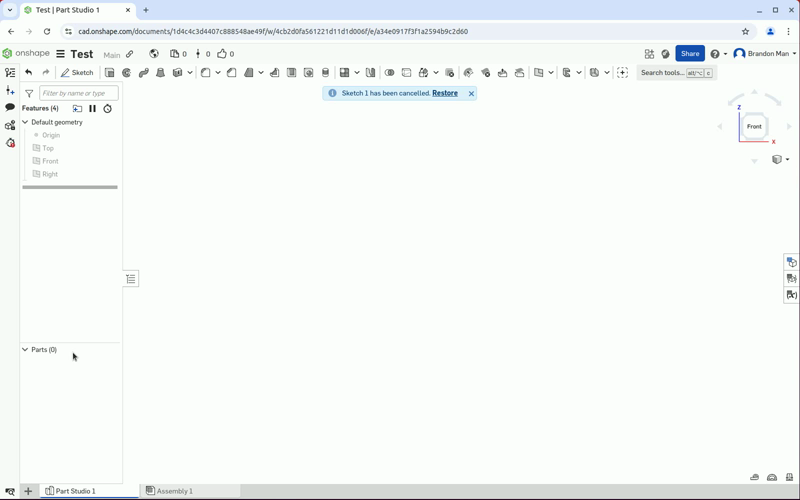
mouse_move(73, 352)
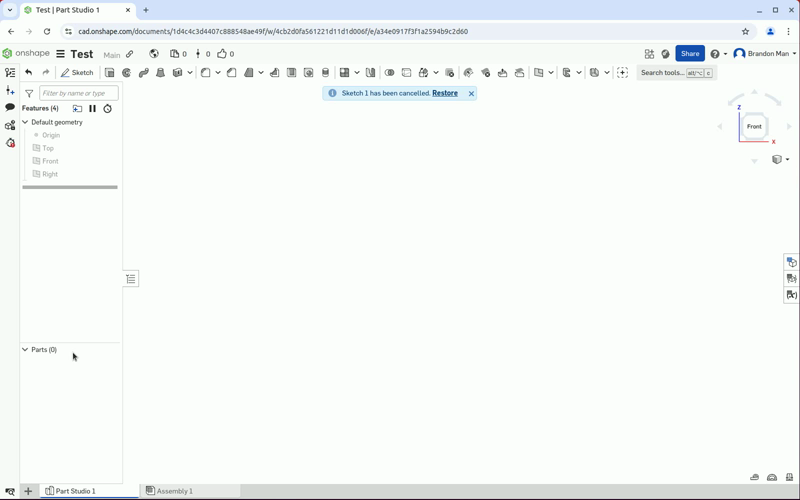
key(shift+y)
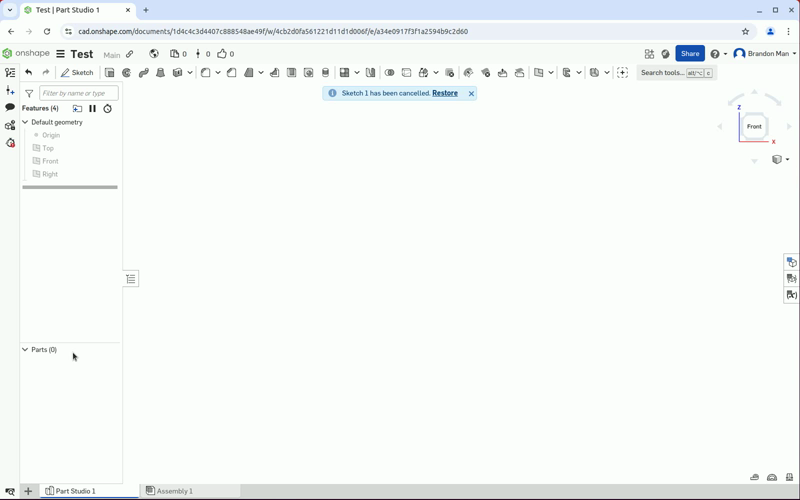
key(shift+s)
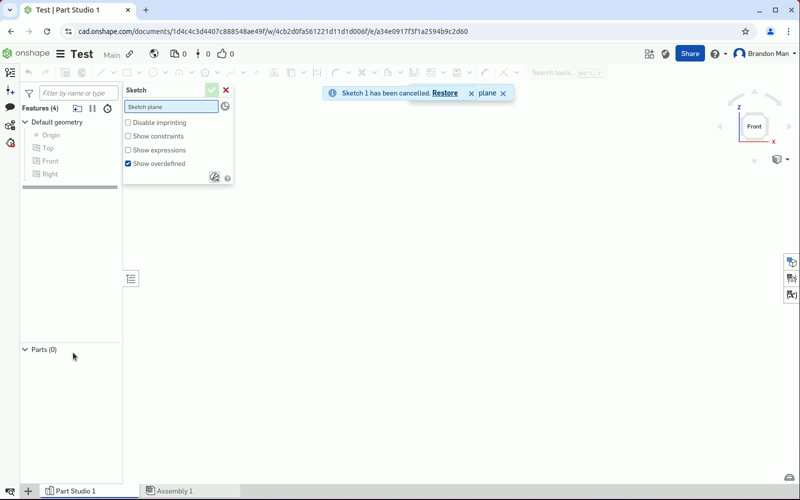
mouse_move(73, 163)
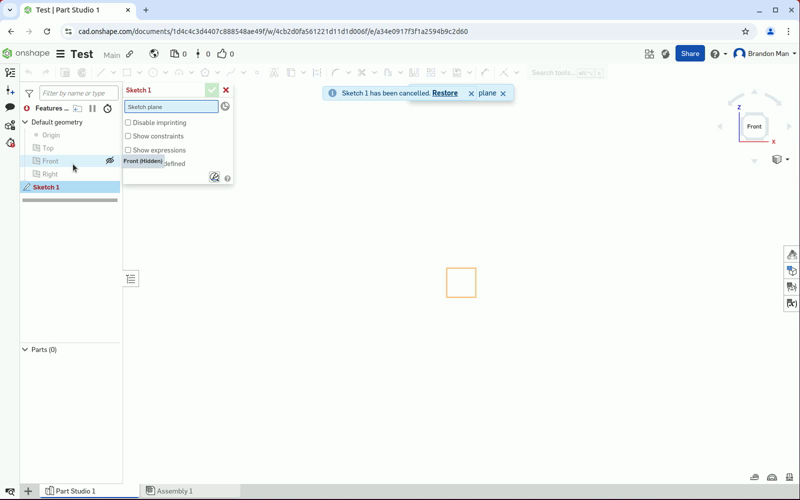
click(73, 163)
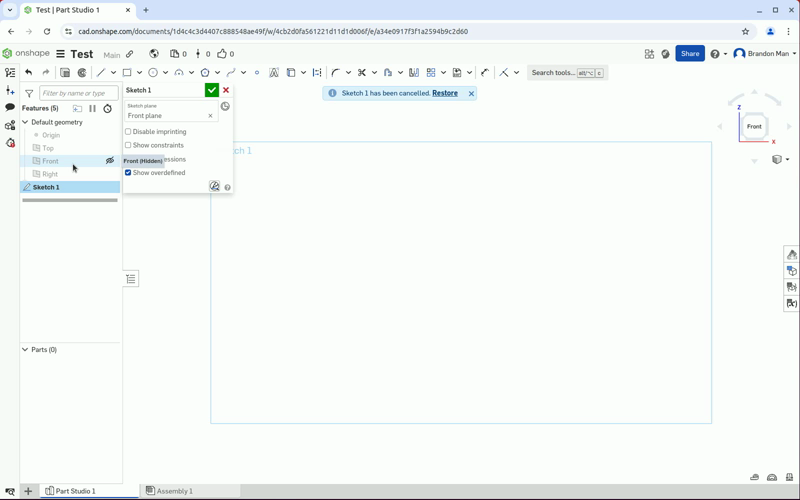
mouse_move(73, 352)
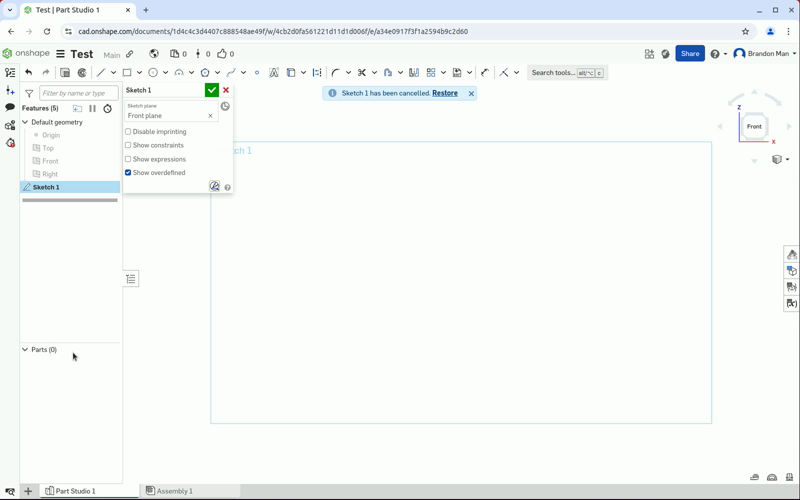
key(y)
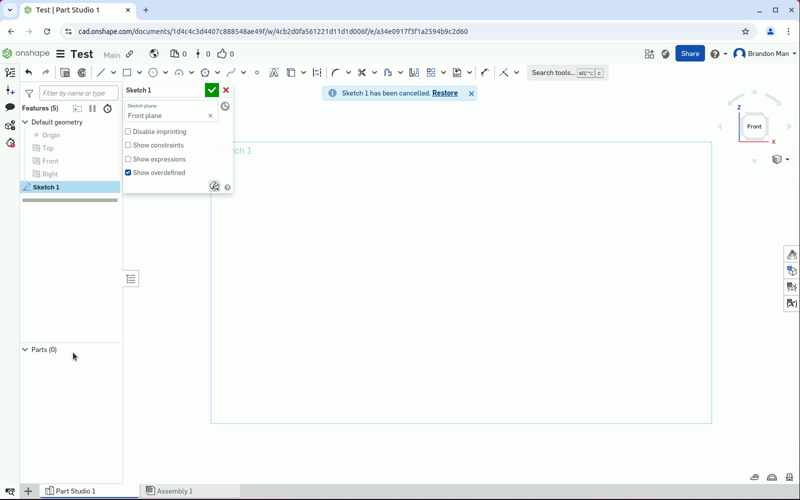
key(l)
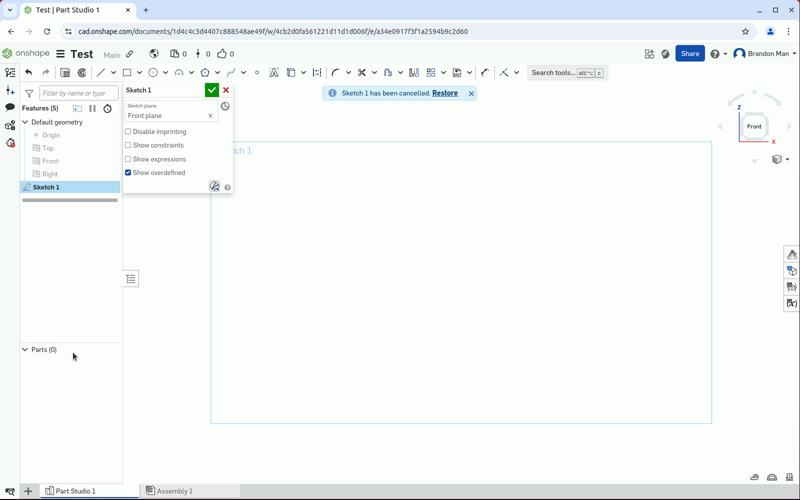
key_down(shift)
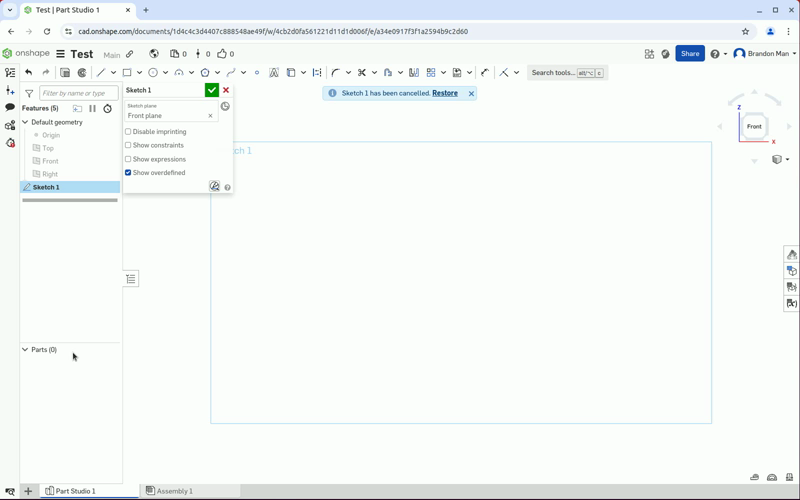
mouse_move(460, 282)
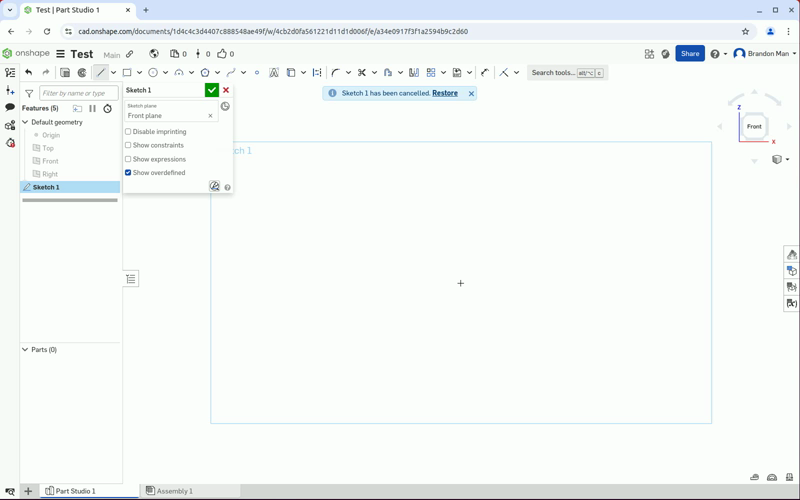
click(460, 282)
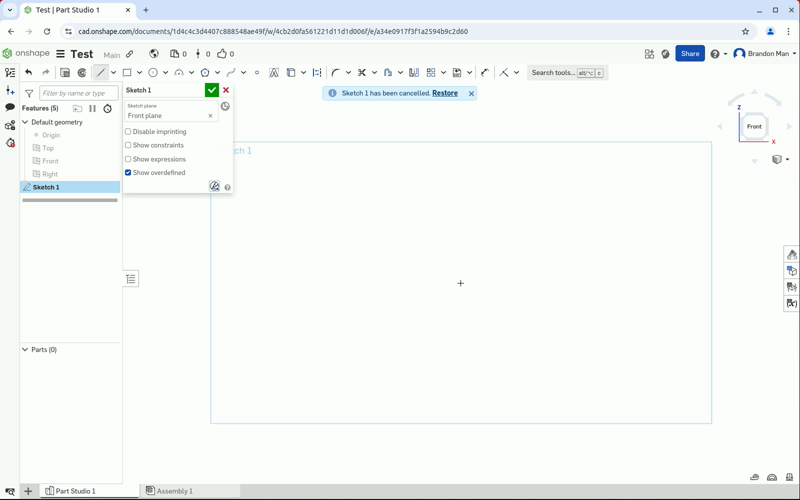
key_up(shift)
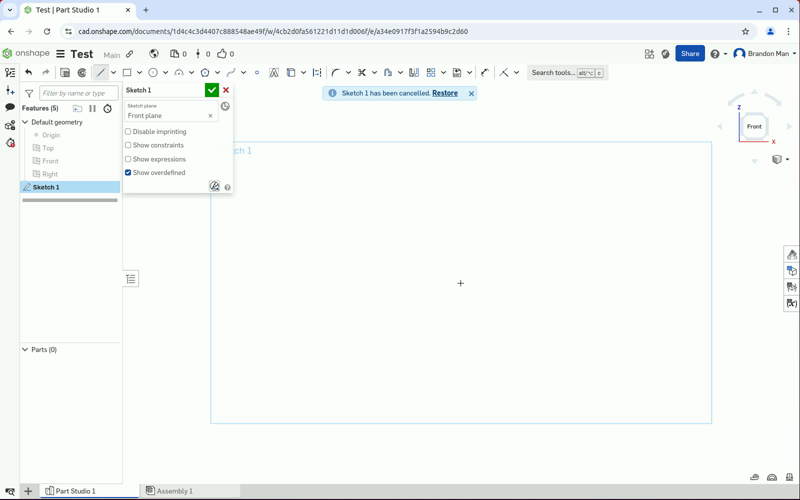
key_down(shift)
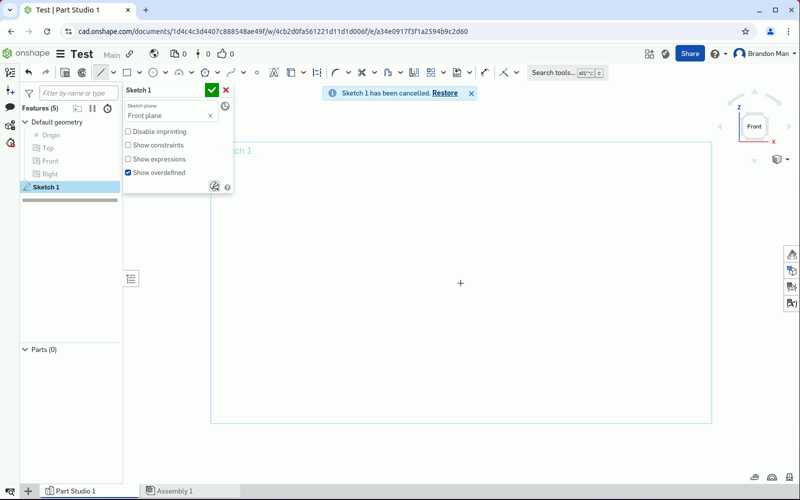
mouse_move(490, 282)
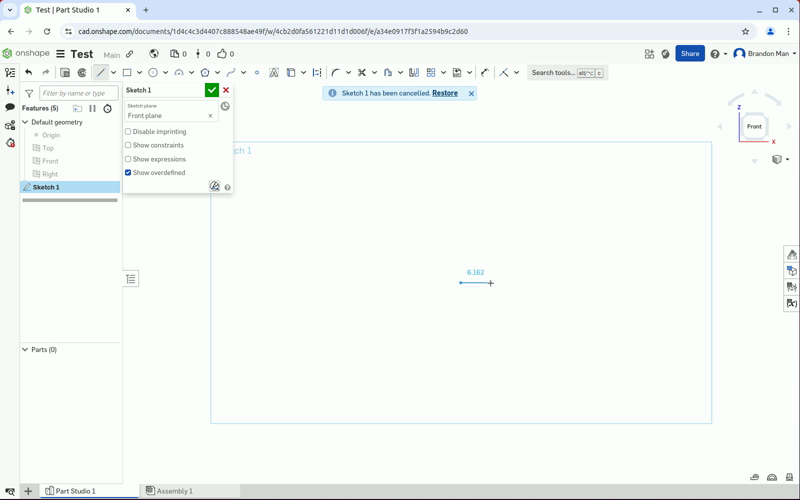
mouse_move(518, 282)
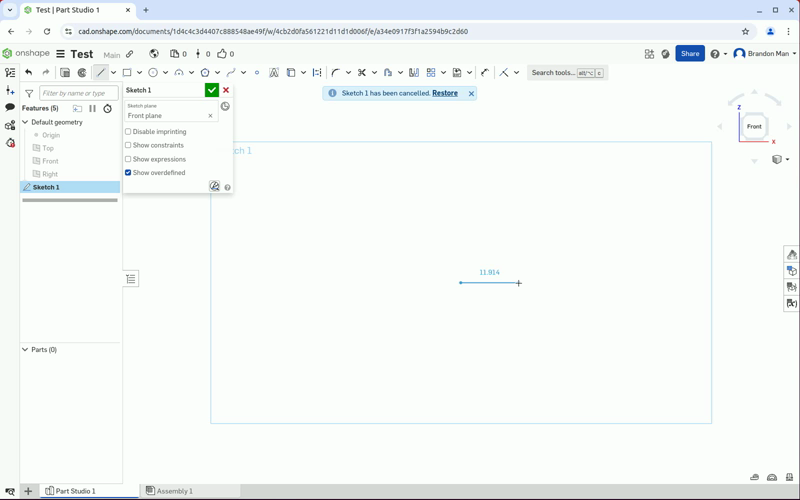
click(518, 282)
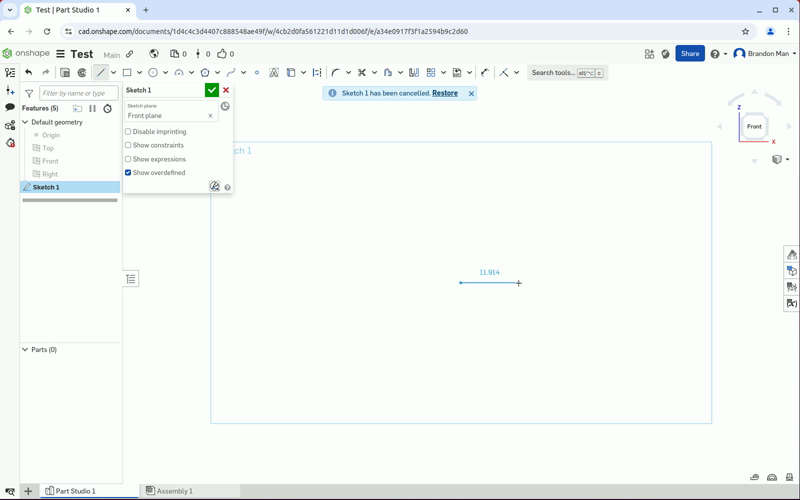
key_up(shift)
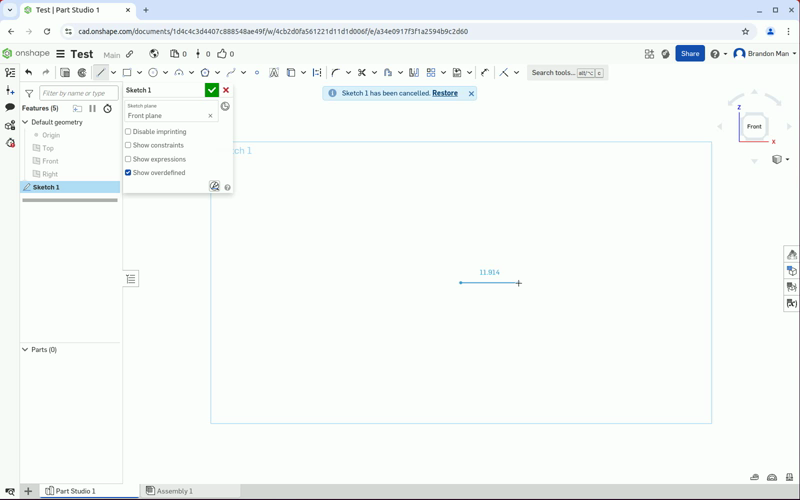
key_down(shift)
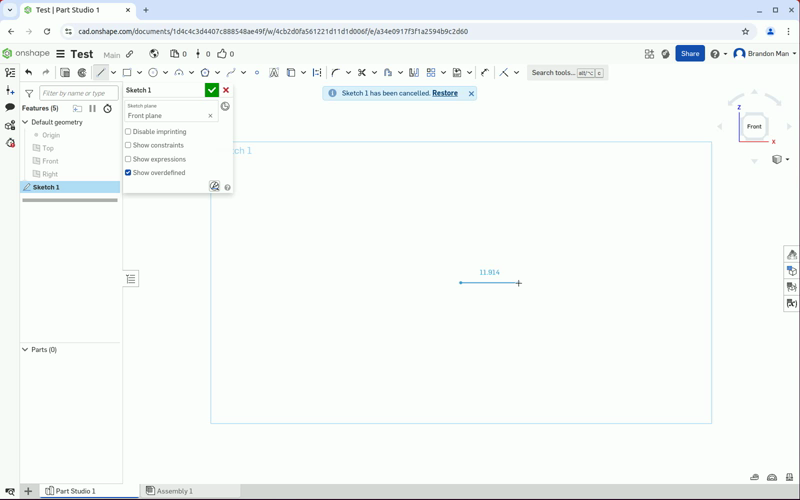
mouse_move(548, 282)
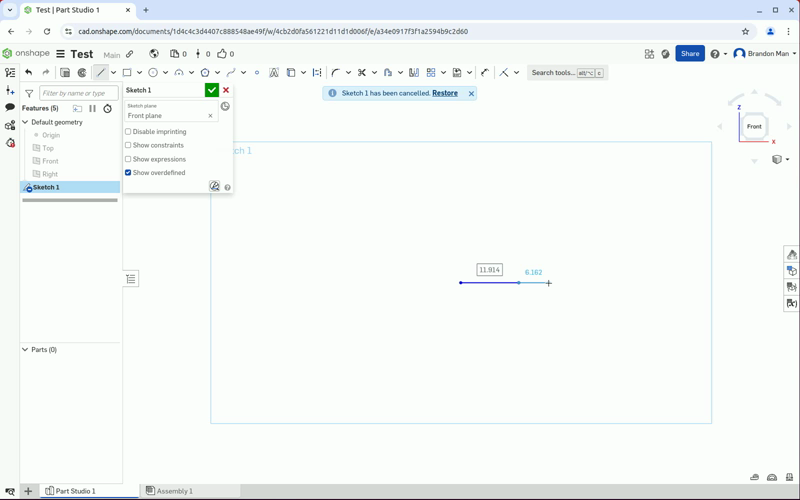
mouse_move(518, 257)
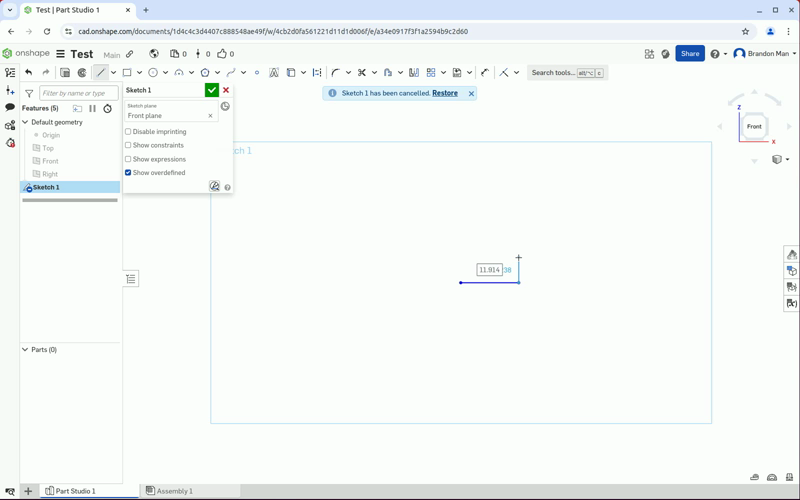
click(518, 257)
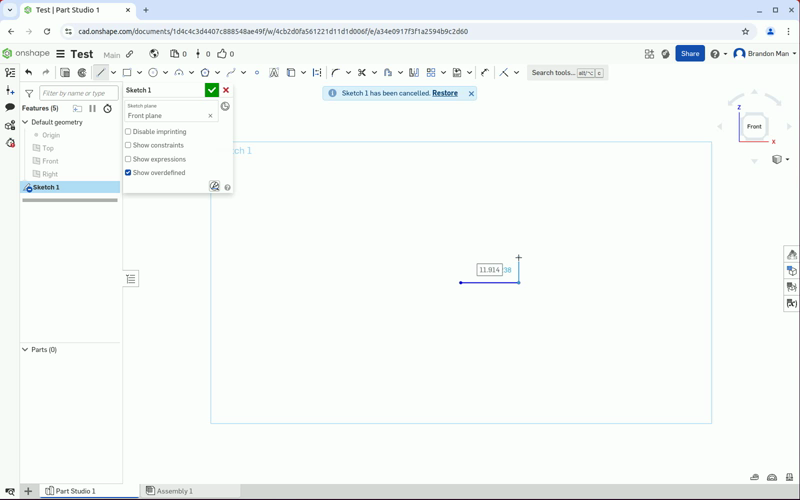
key_up(shift)
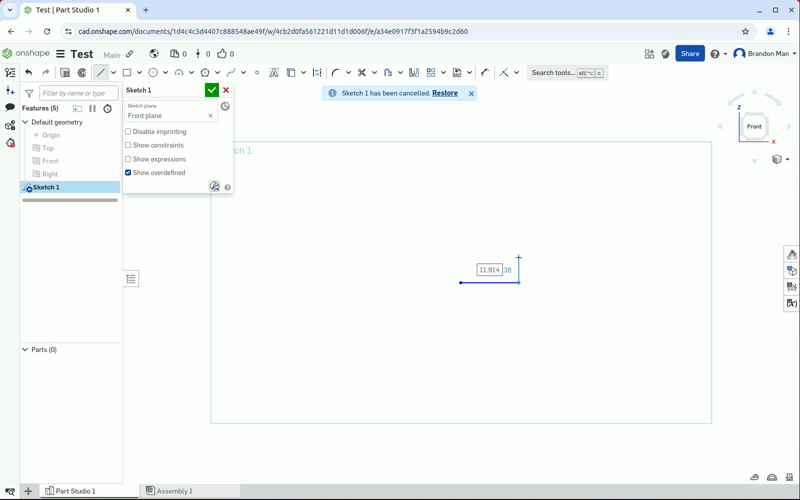
key_down(shift)
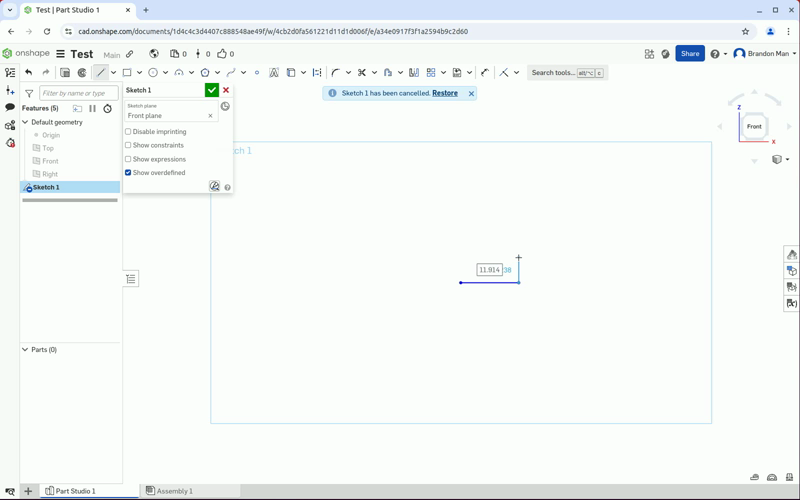
mouse_move(548, 257)
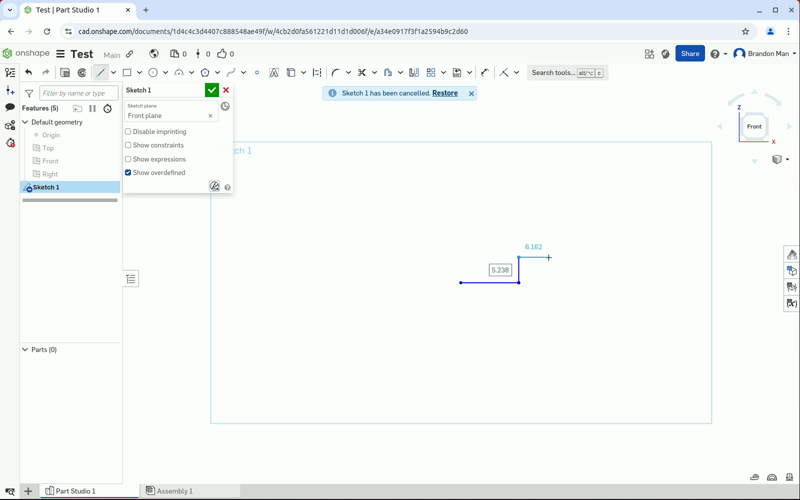
mouse_move(460, 257)
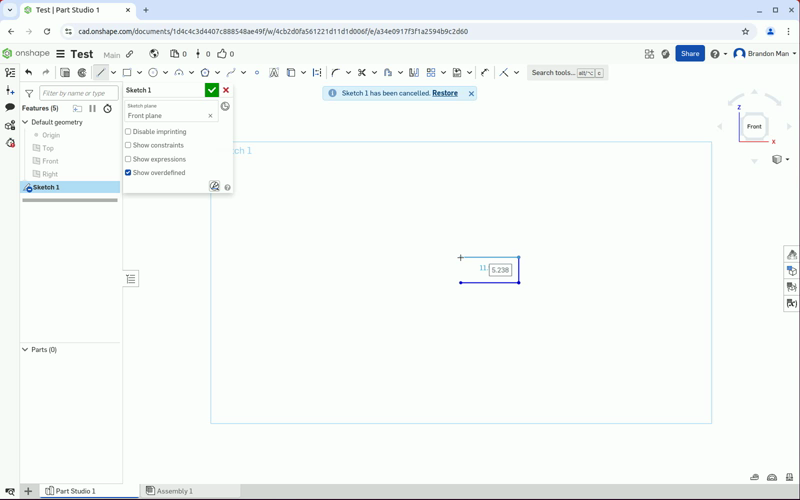
click(460, 257)
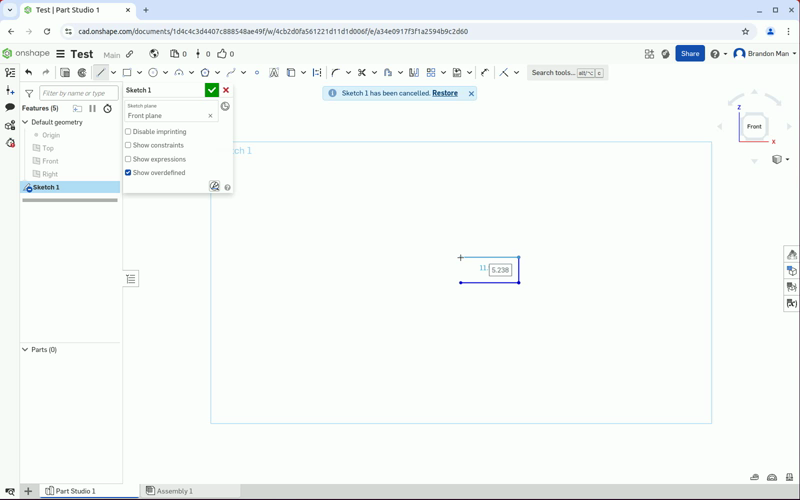
key_up(shift)
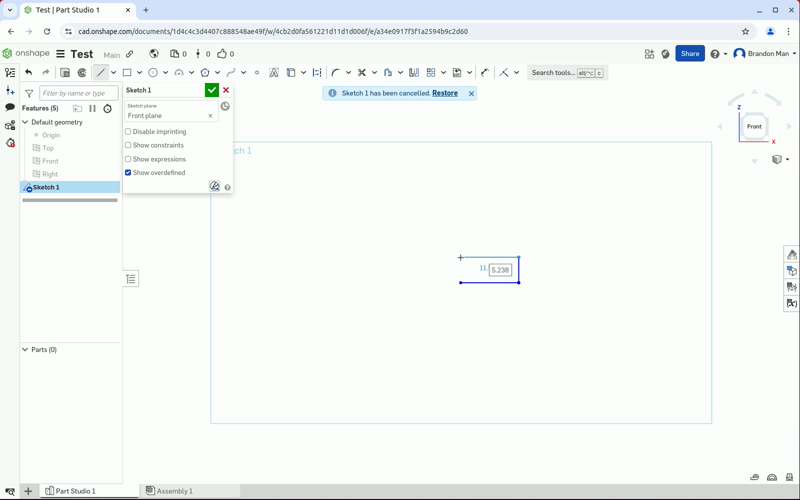
mouse_move(490, 257)
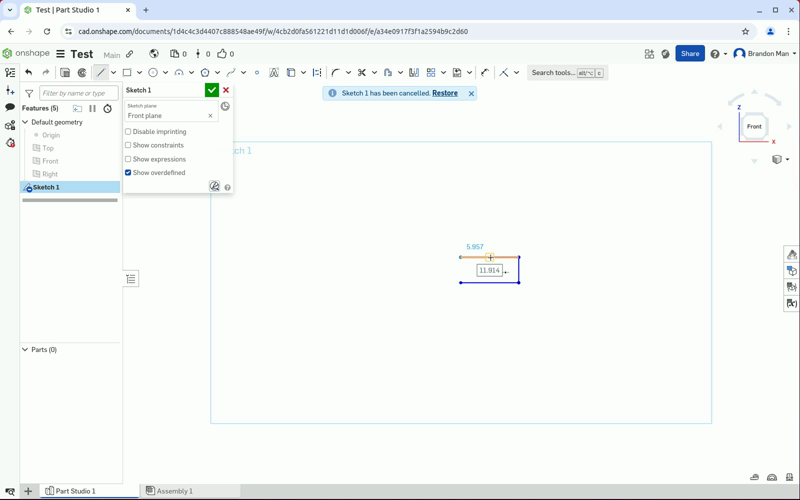
key_down(shift)
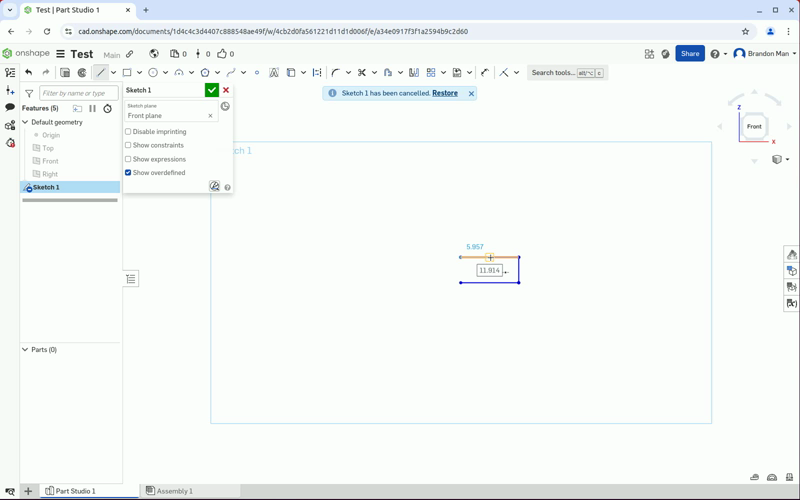
mouse_move(460, 282)
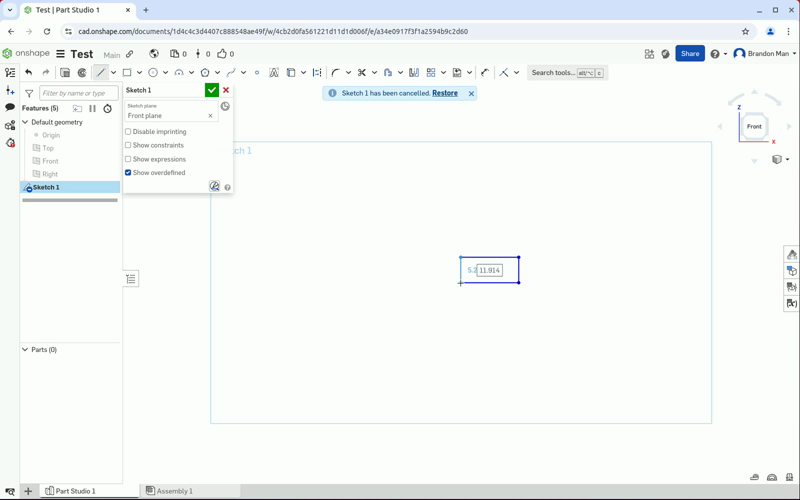
key_up(shift)
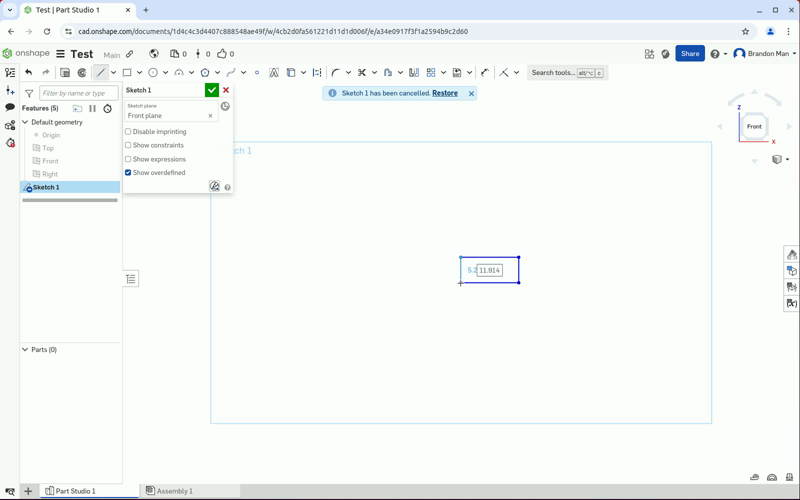
click(460, 282)
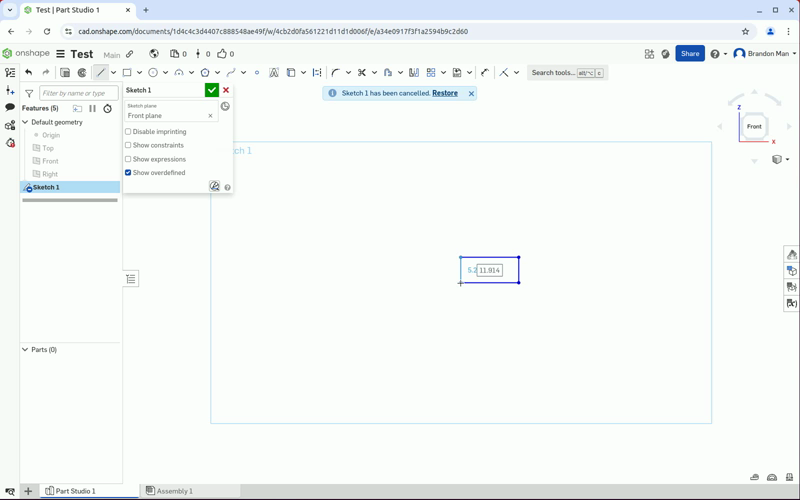
key(esc)
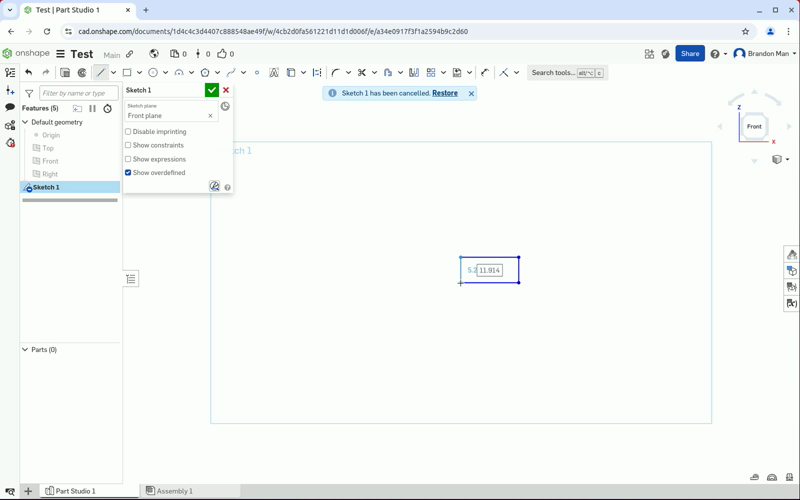
mouse_move(477, 267)
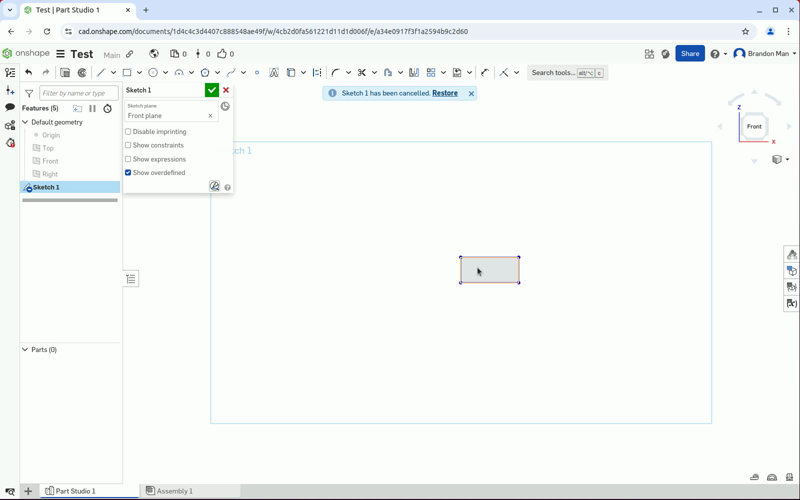
scroll(6)
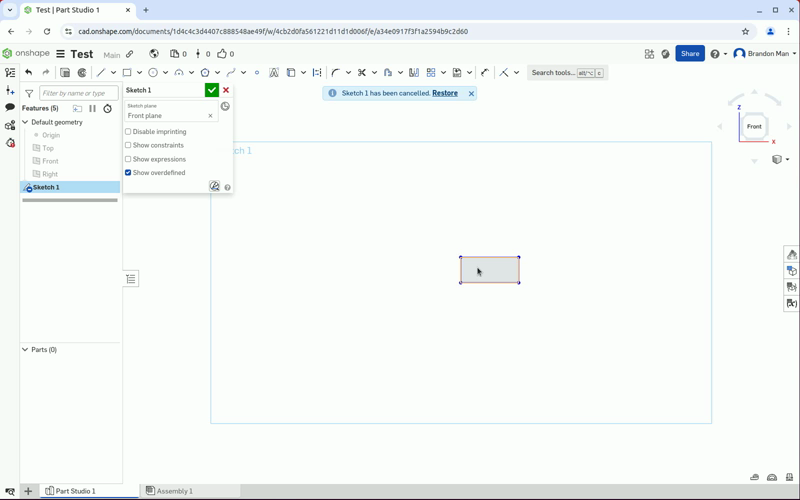
scroll(6)
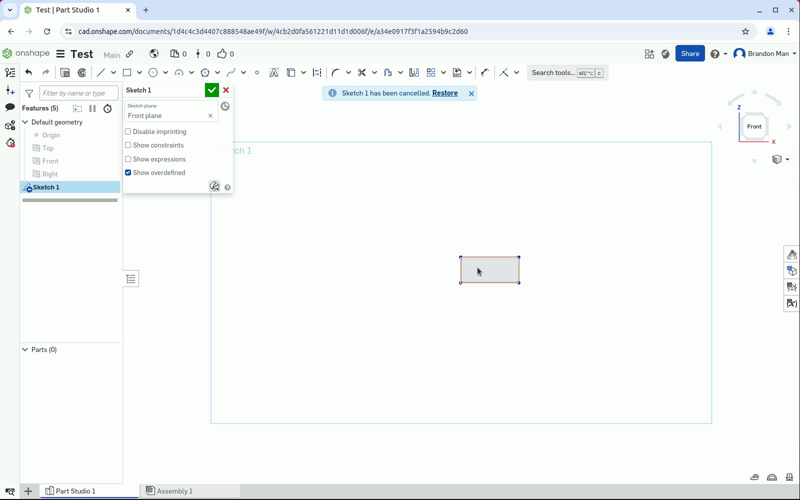
scroll(6)
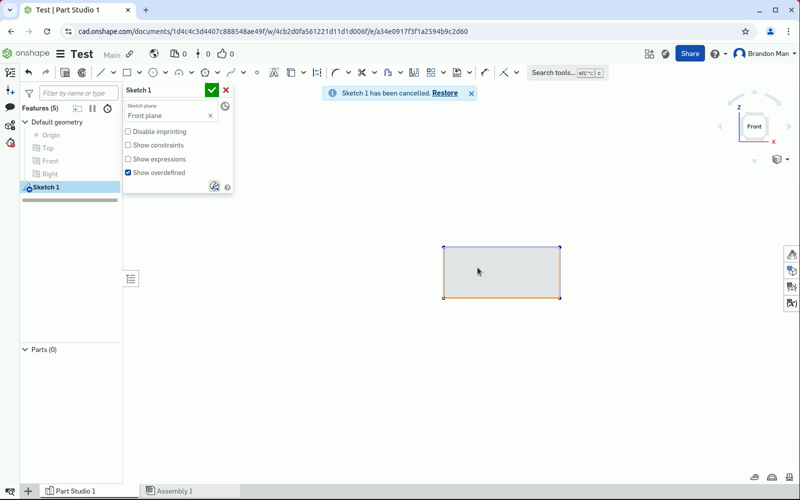
scroll(6)
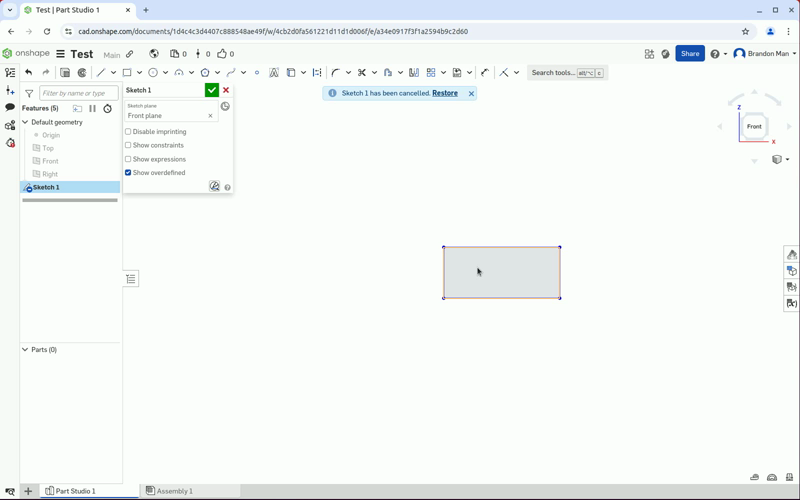
scroll(6)
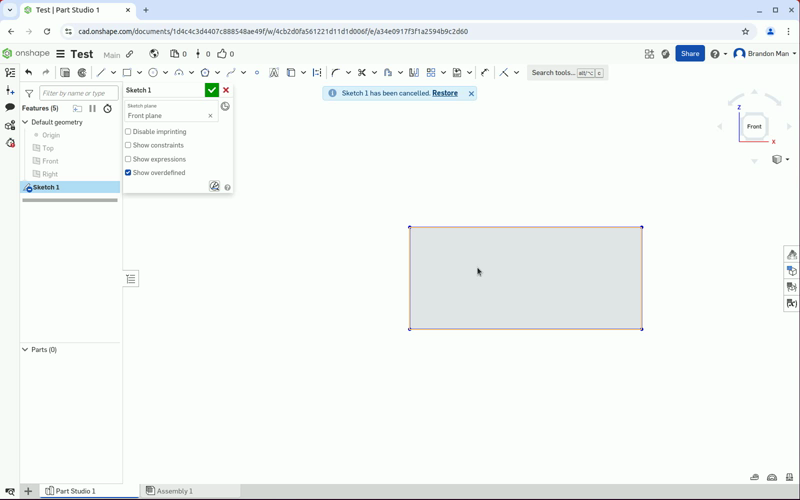
scroll(6)
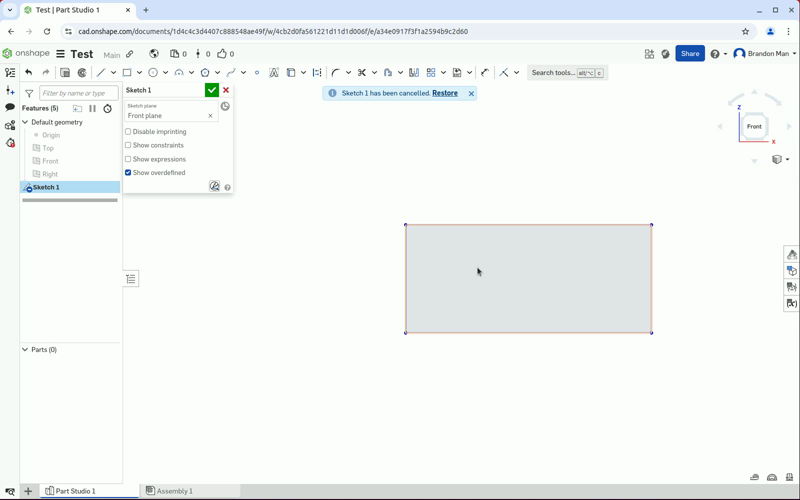
scroll(6)
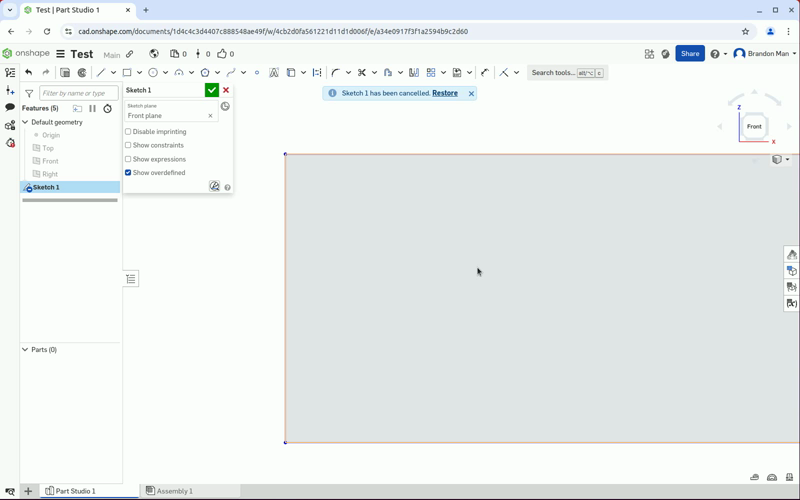
click(477, 267)
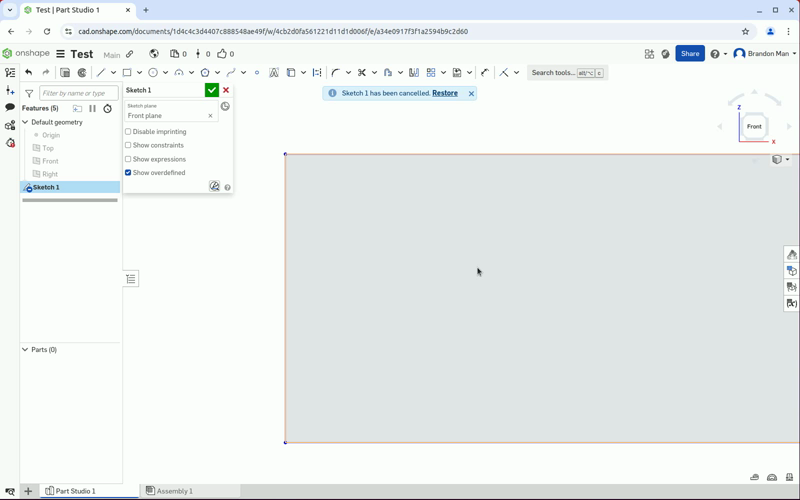
scroll(-6)
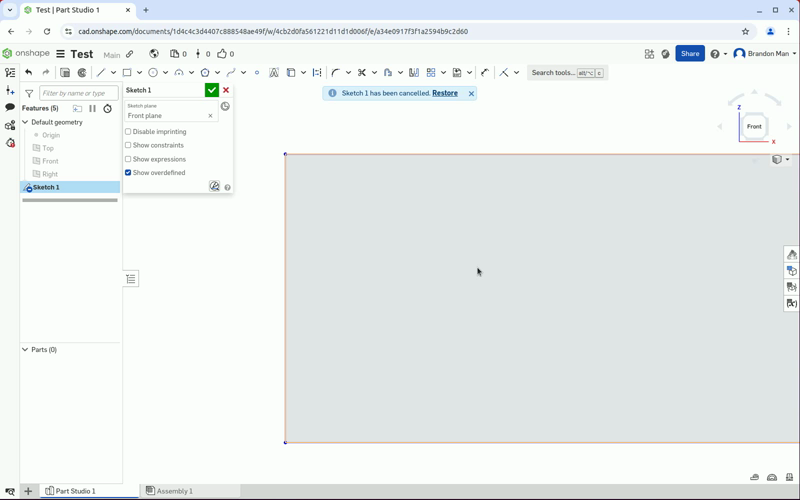
scroll(-6)
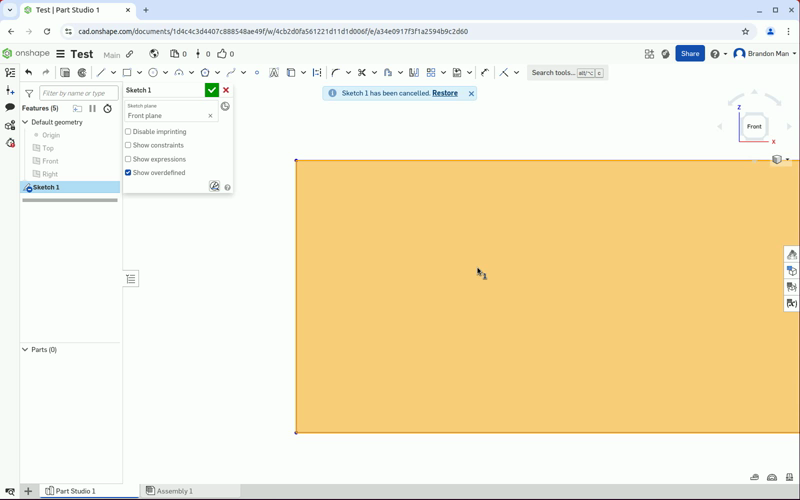
scroll(-6)
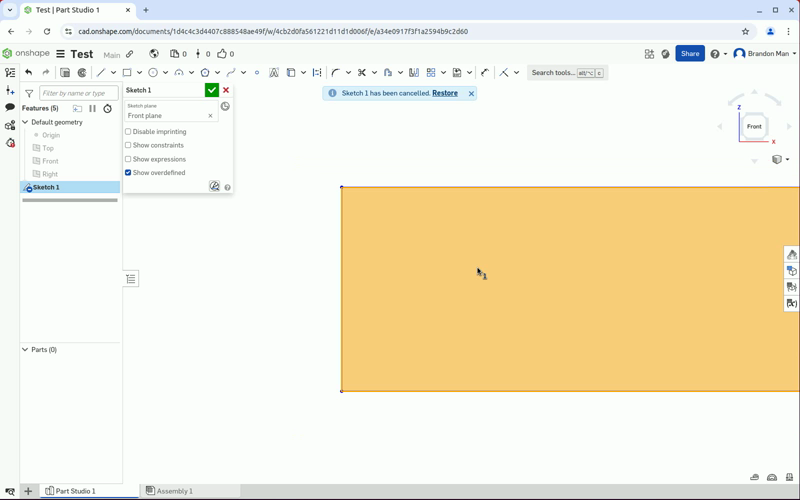
scroll(-6)
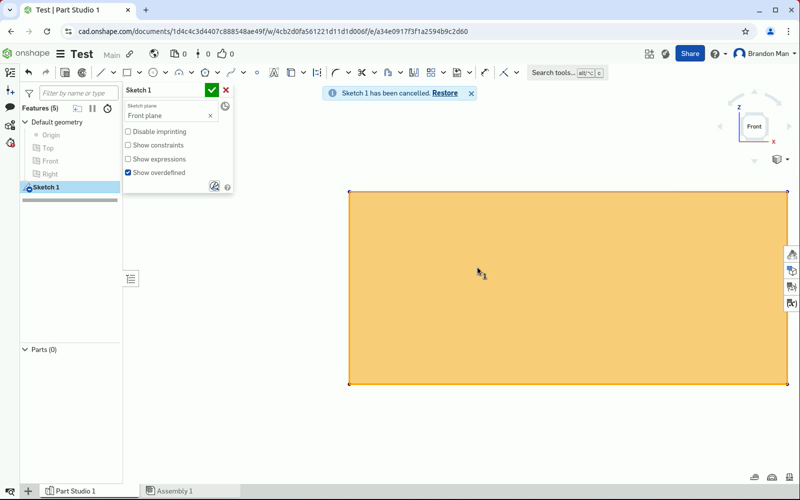
scroll(-6)
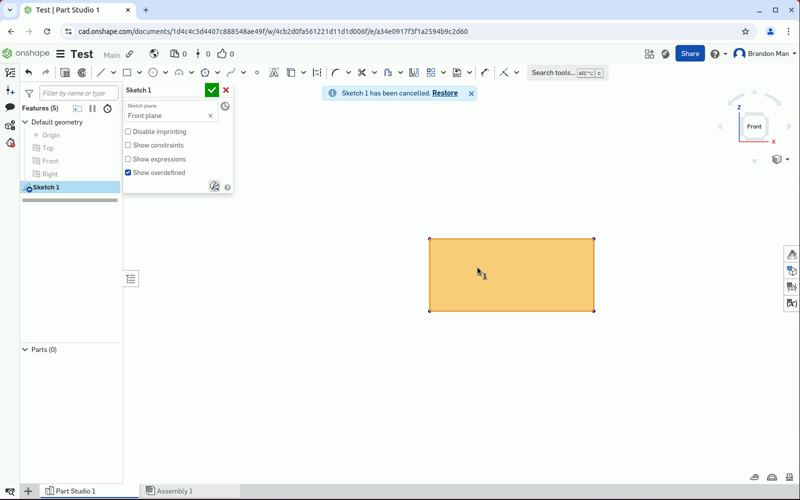
scroll(-6)
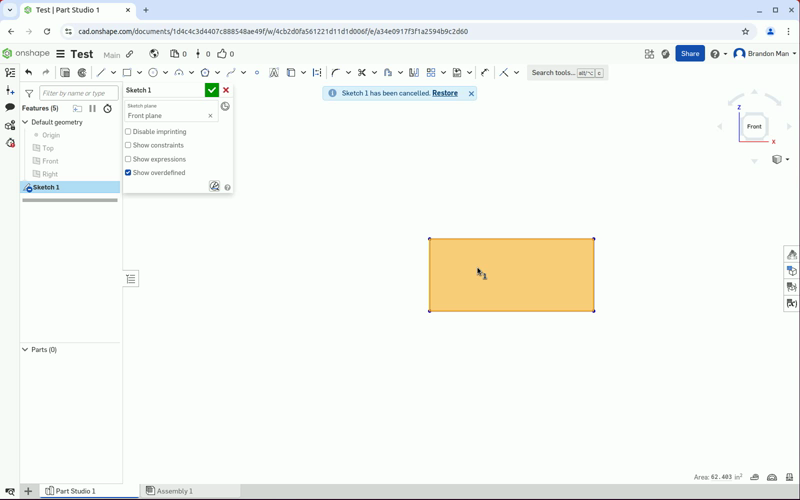
scroll(-6)
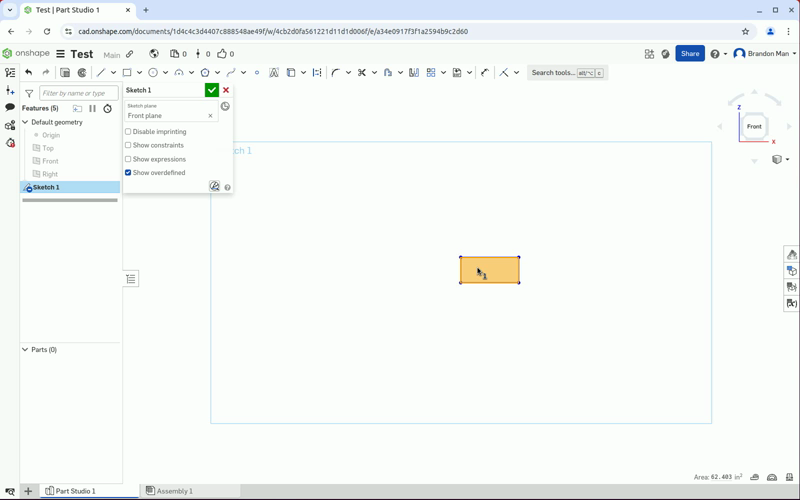
mouse_move(73, 352)
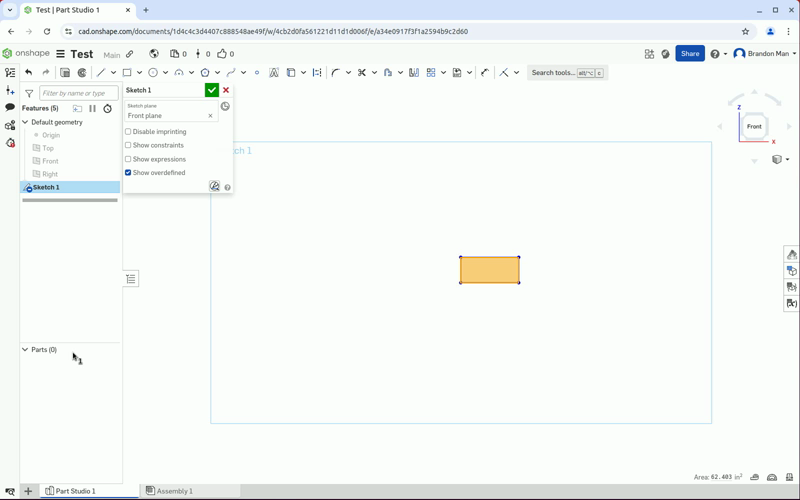
key(shift+y)
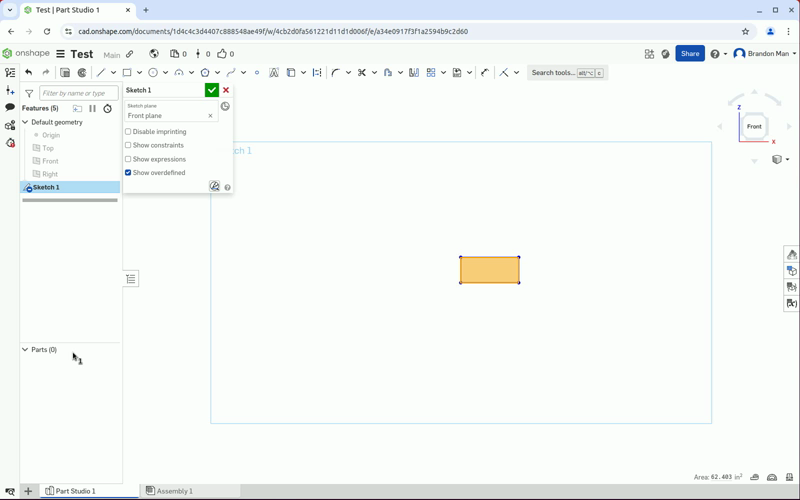
key(shift+e)
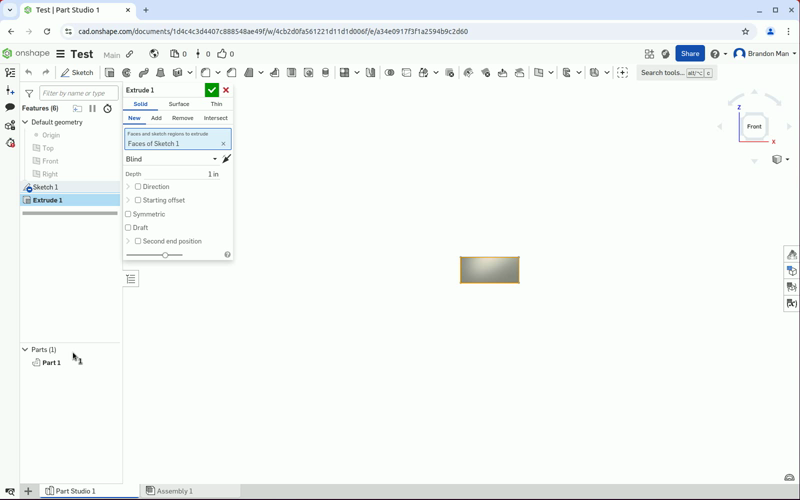
mouse_move(143, 106)
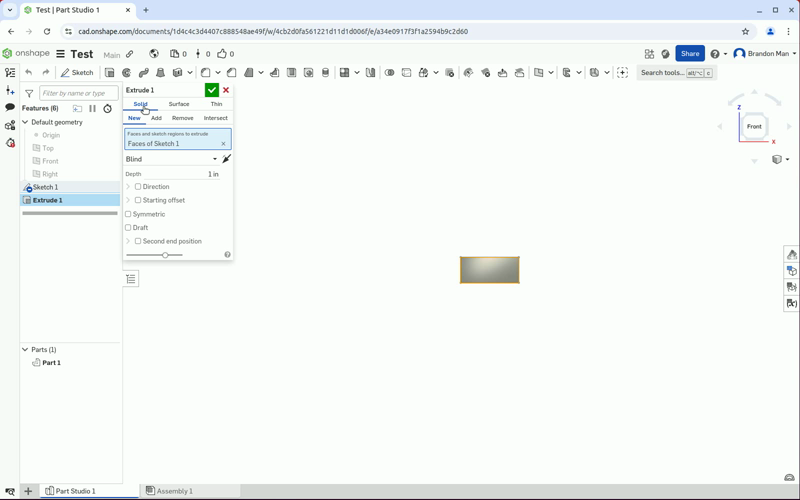
click(143, 106)
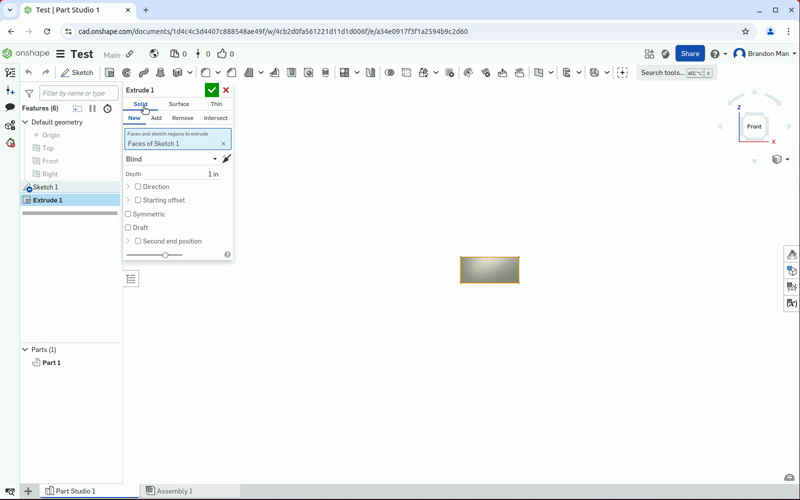
mouse_move(137, 120)
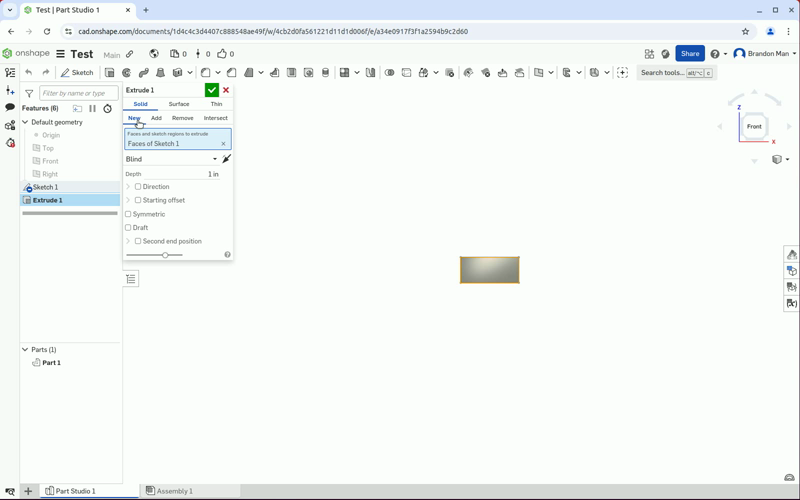
click(137, 120)
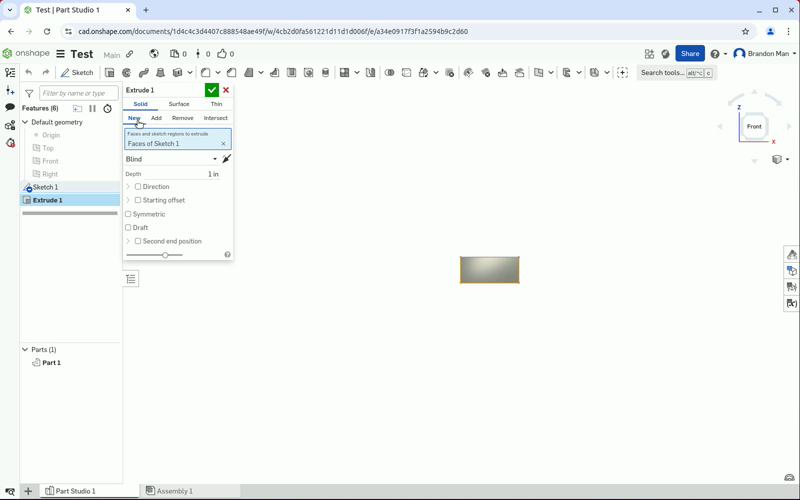
key(tab, 4)
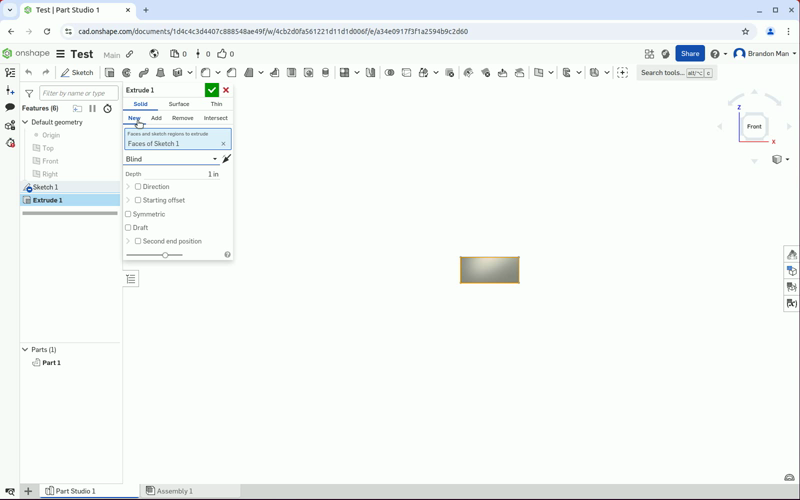
text(12.517)
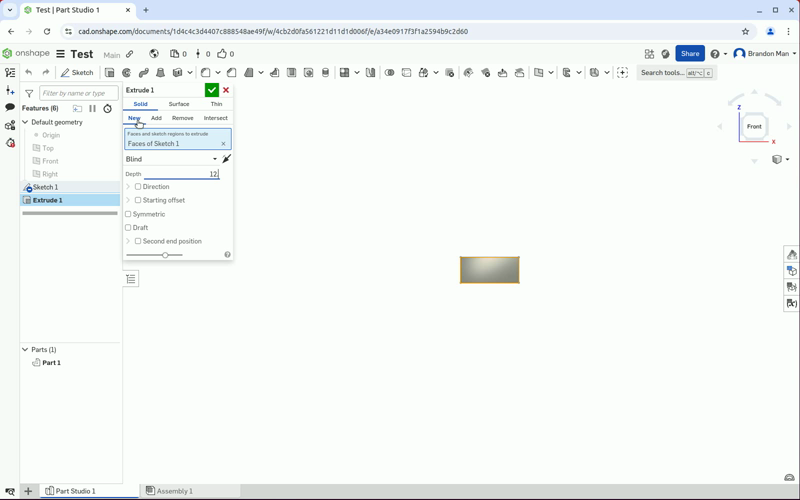
key(enter)
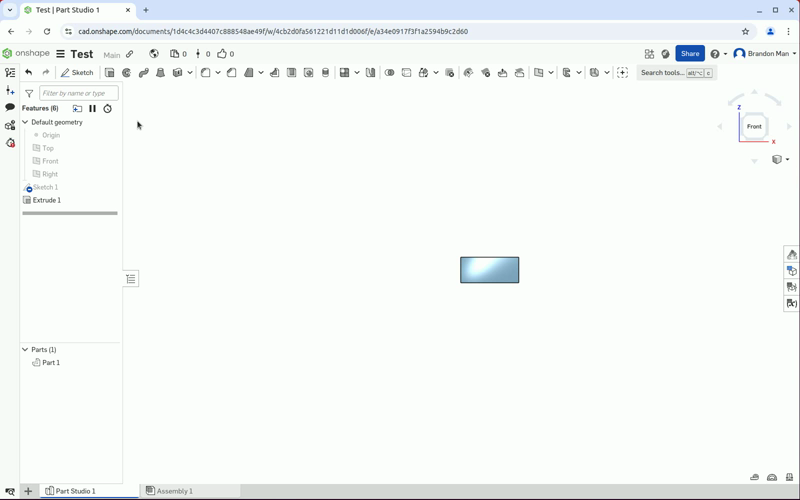
key(shift+h)
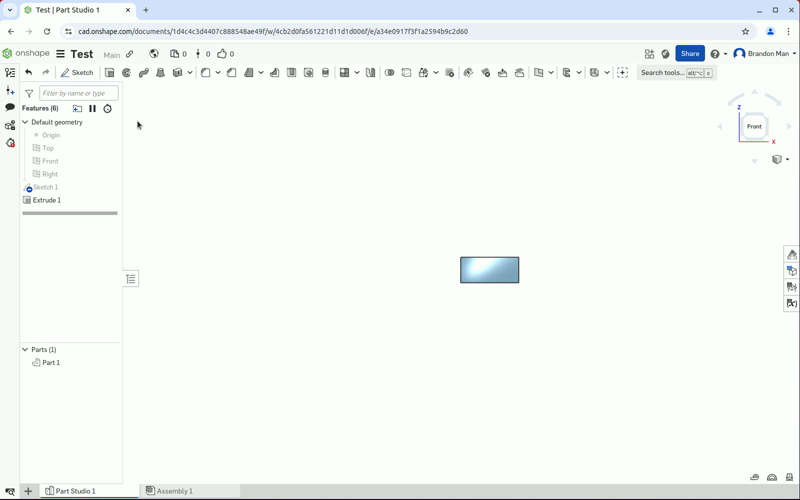
key(shift+h)
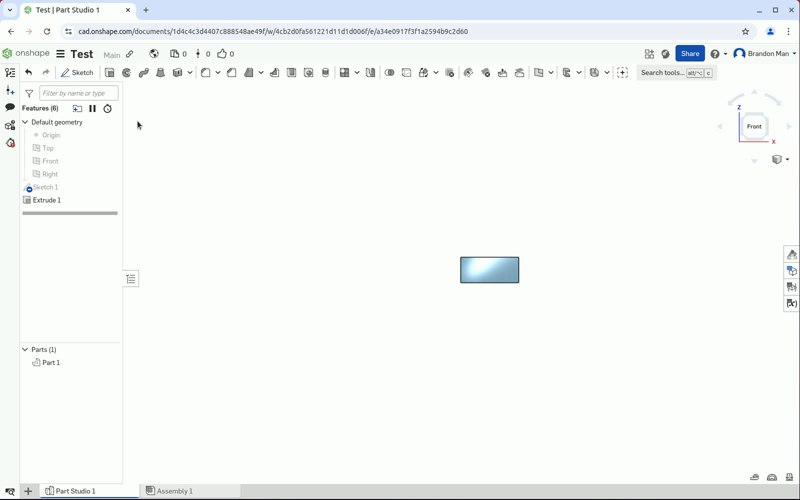
mouse_move(73, 189)
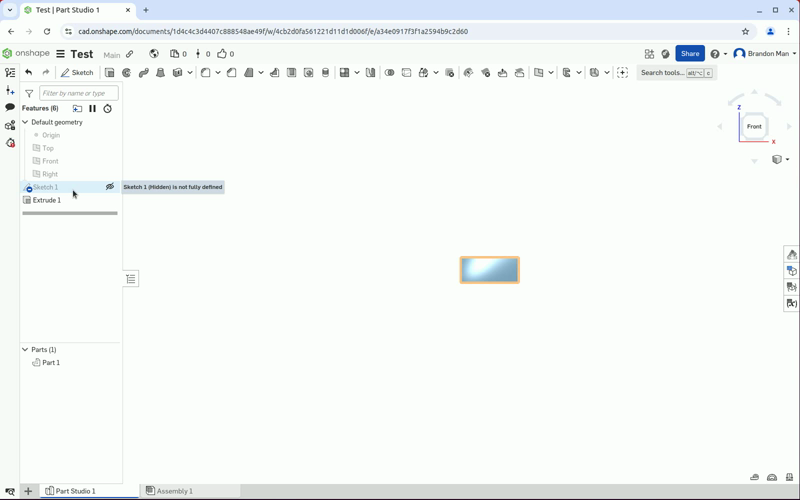
click(73, 189)
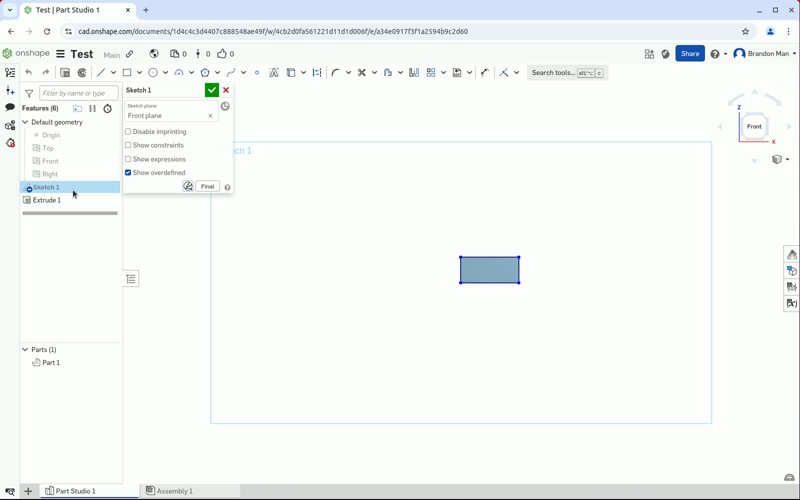
mouse_move(229, 92)
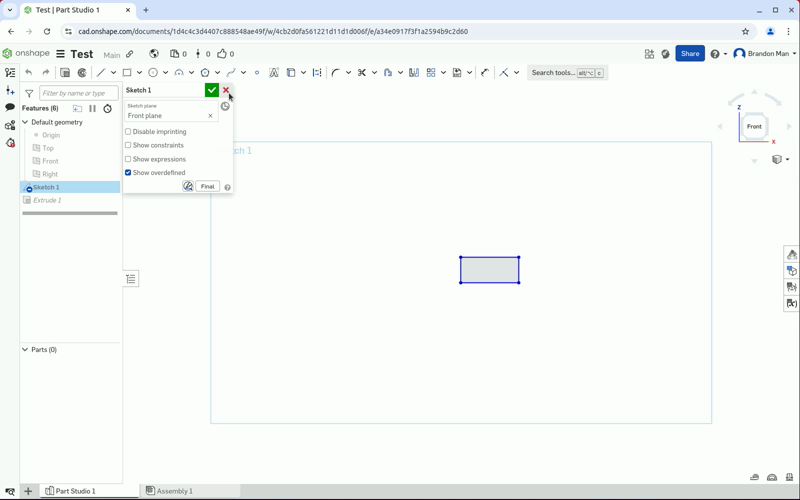
click(229, 92)
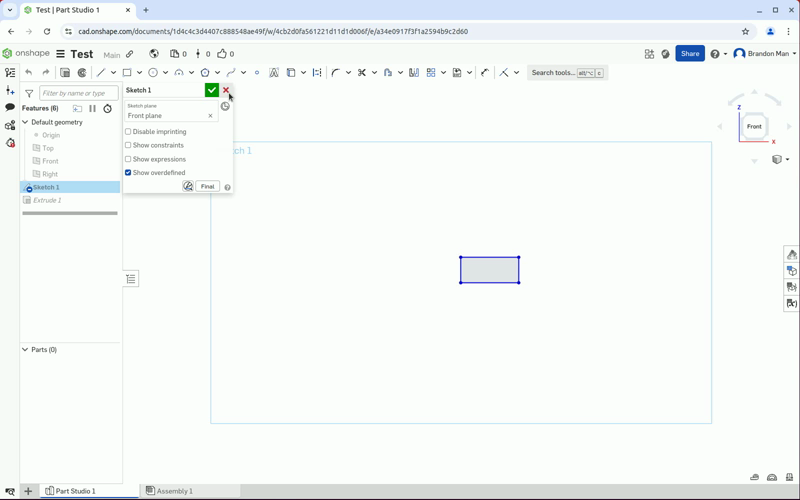
key(shift+s)
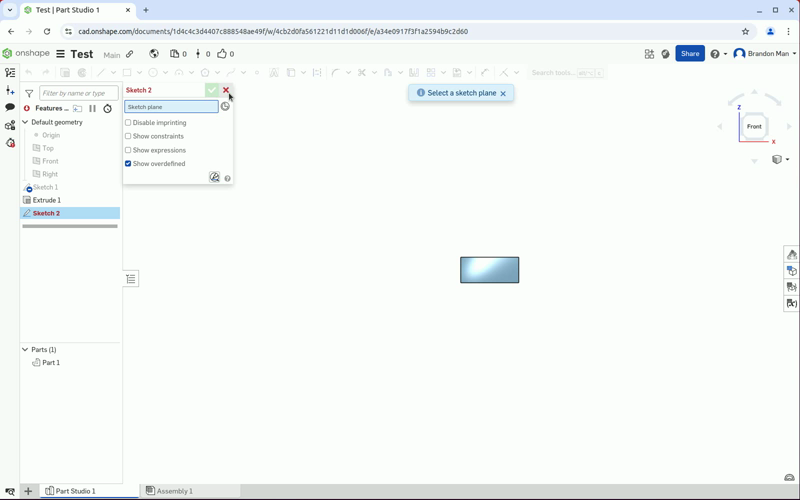
mouse_move(73, 163)
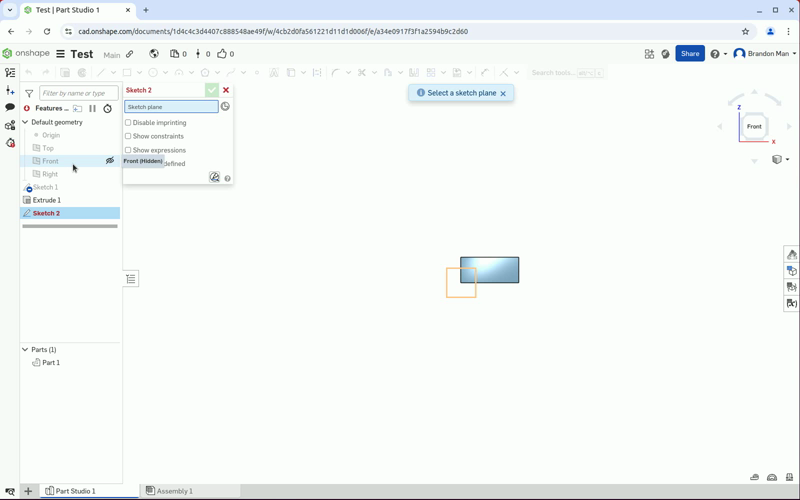
click(73, 163)
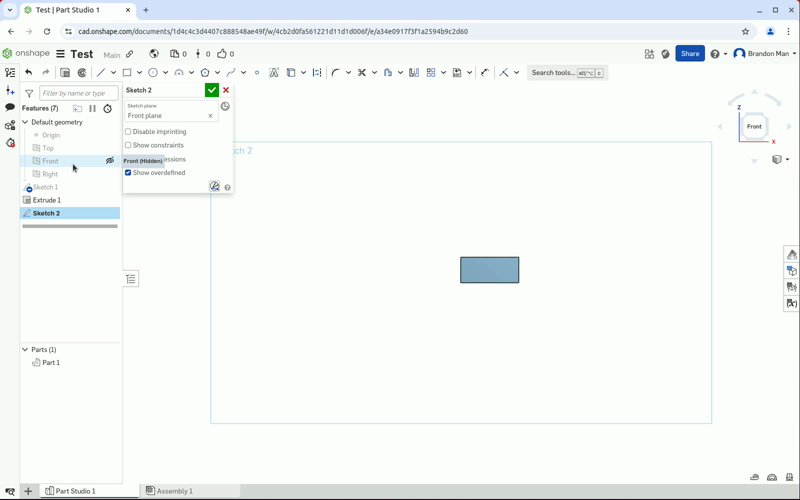
mouse_move(73, 352)
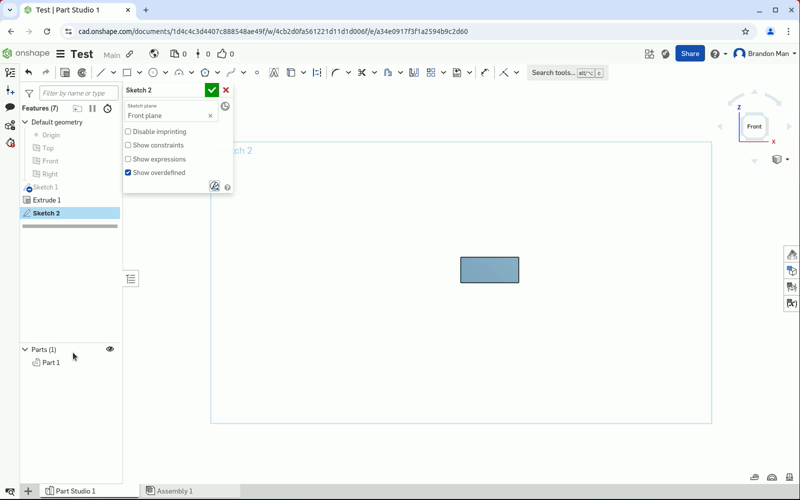
key(y)
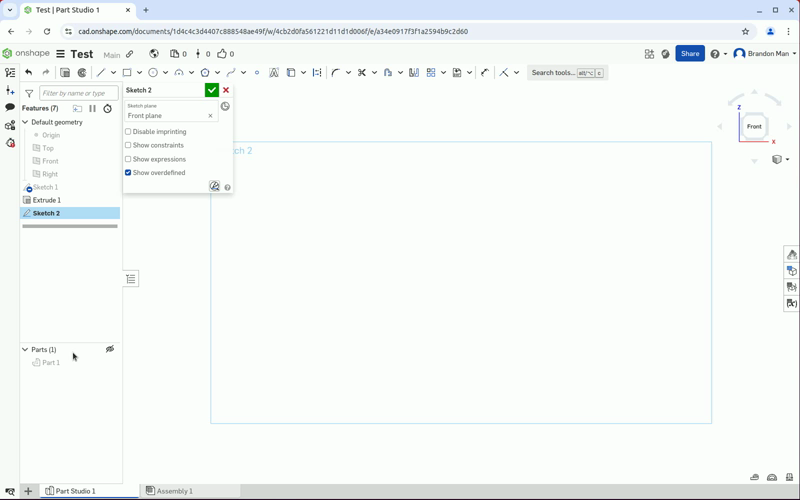
key(l)
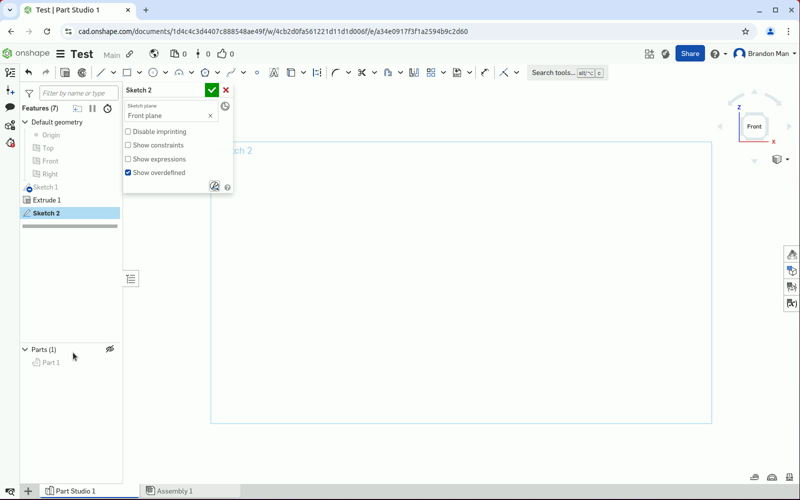
key_down(shift)
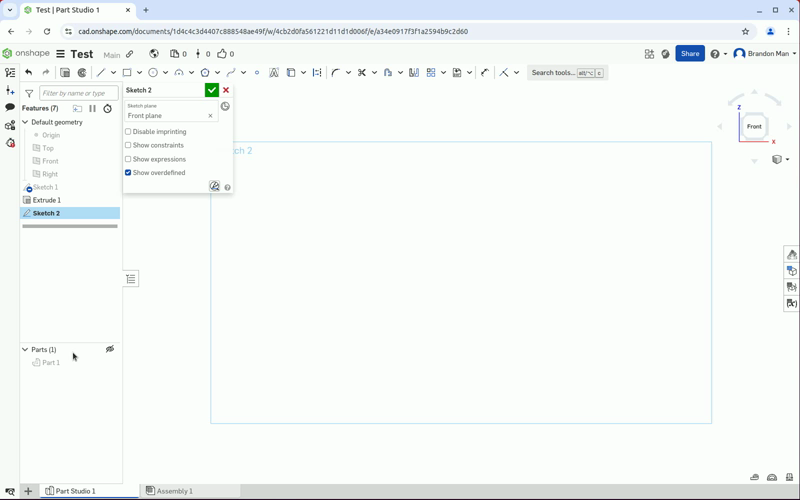
mouse_move(518, 282)
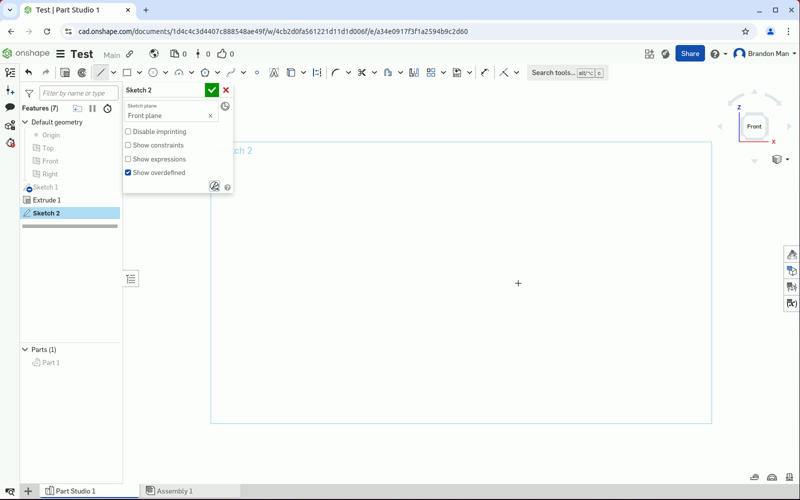
click(518, 282)
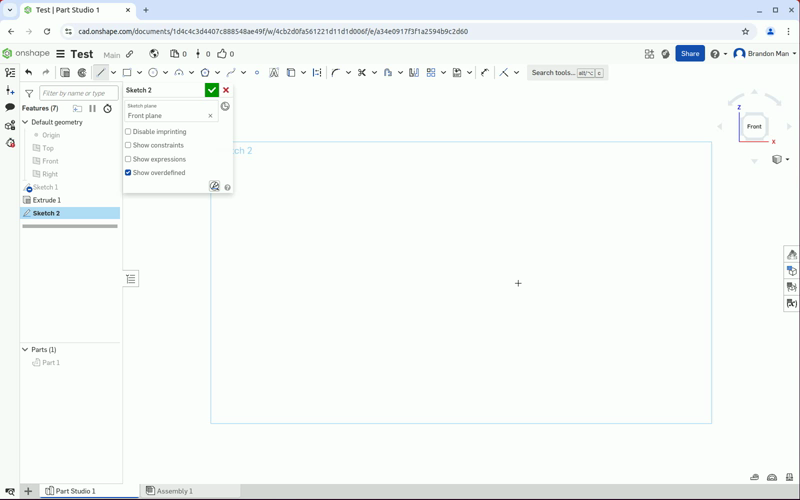
key_up(shift)
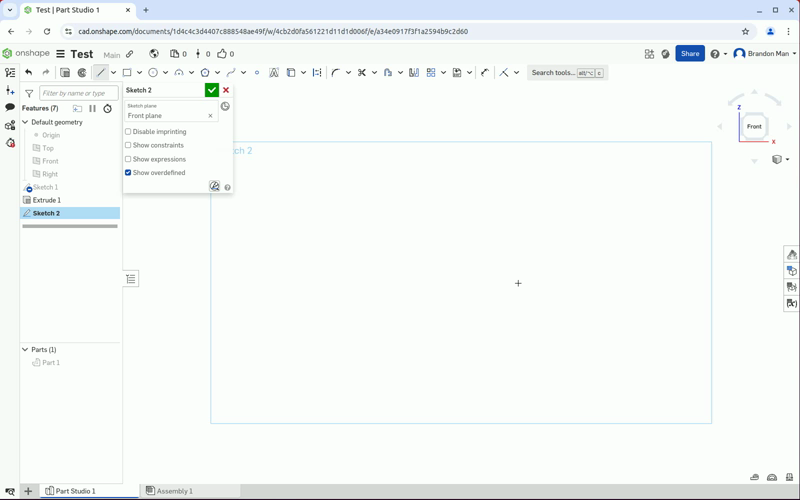
key_down(shift)
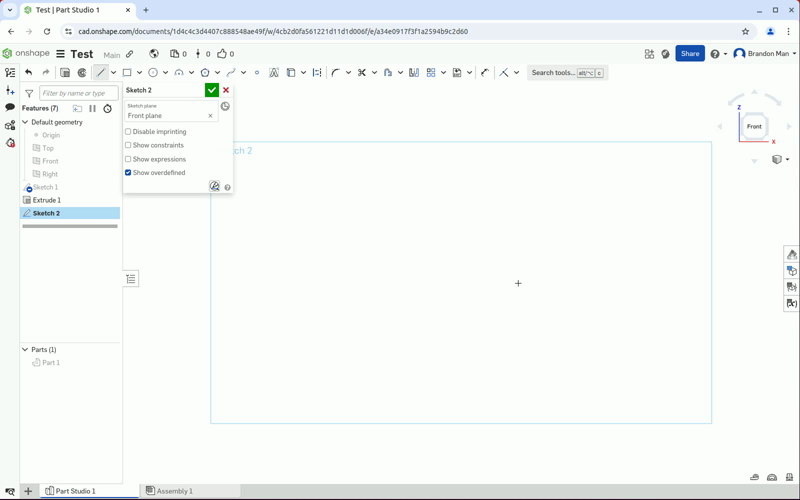
mouse_move(548, 282)
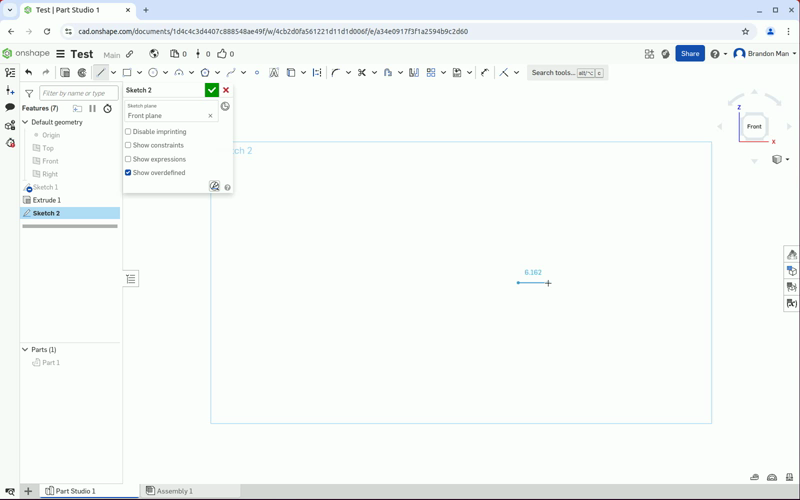
mouse_move(573, 282)
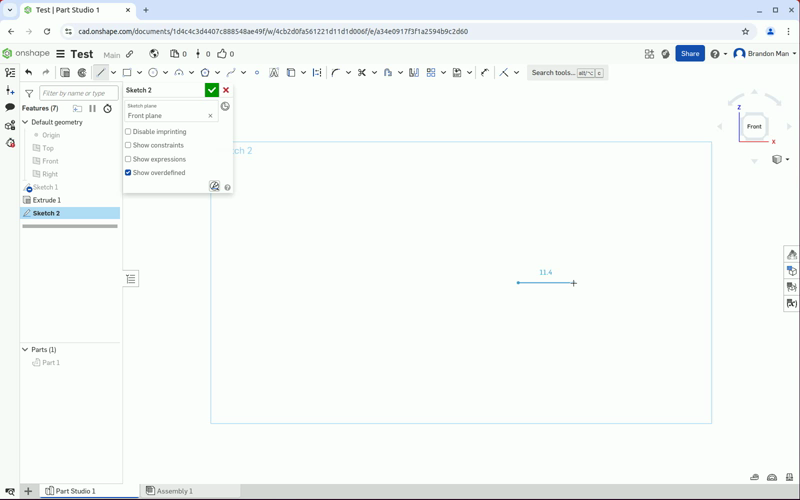
click(573, 282)
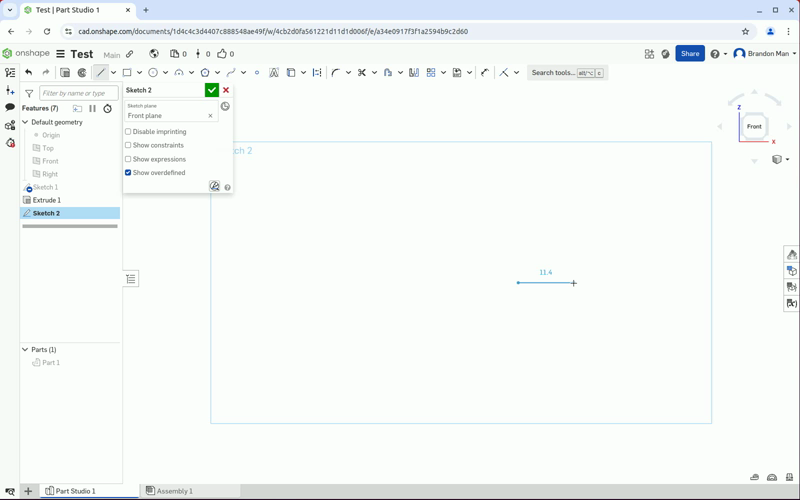
key_up(shift)
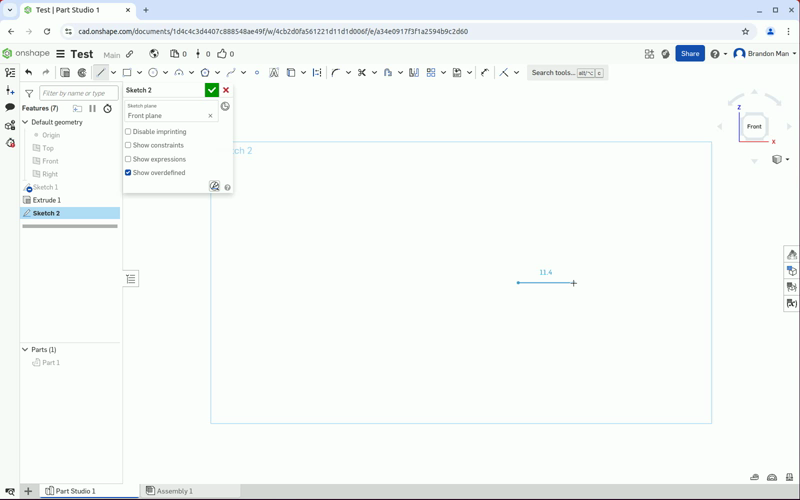
key_down(shift)
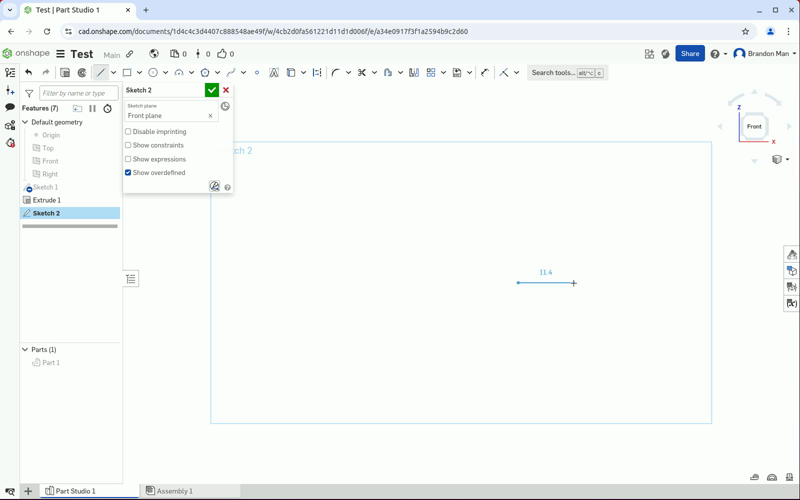
mouse_move(589, 282)
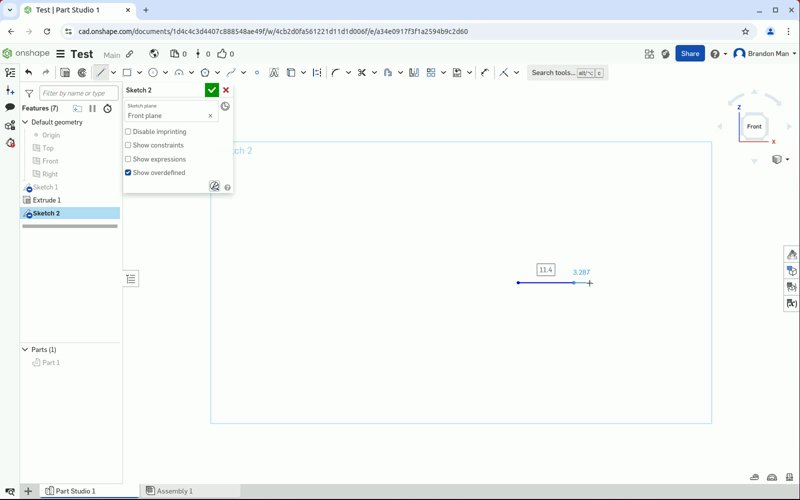
mouse_move(573, 231)
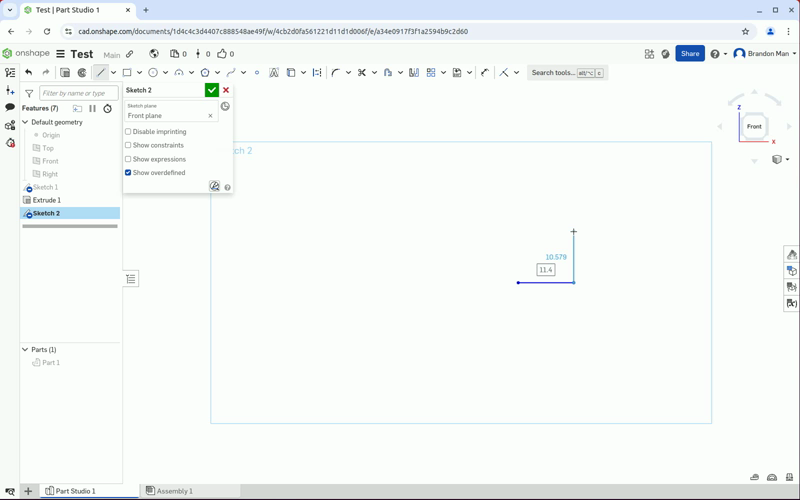
click(573, 231)
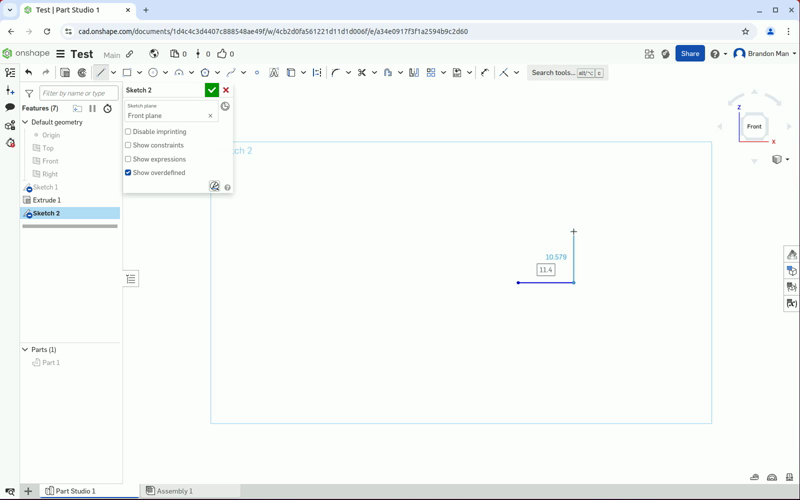
key_up(shift)
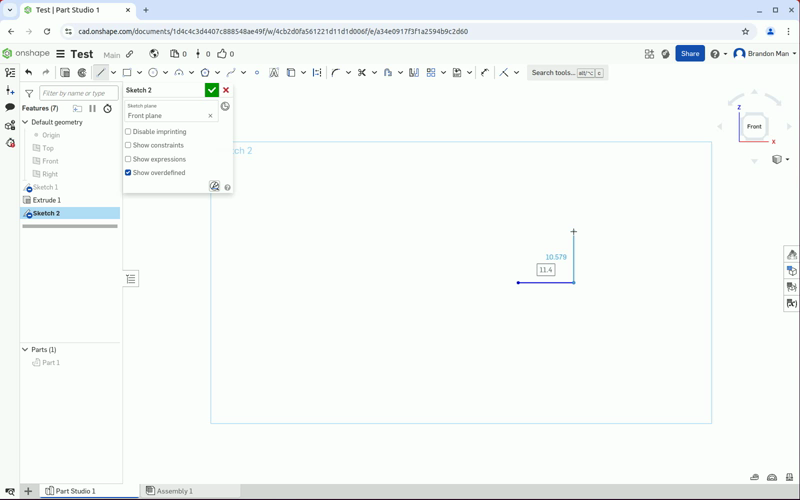
key_down(shift)
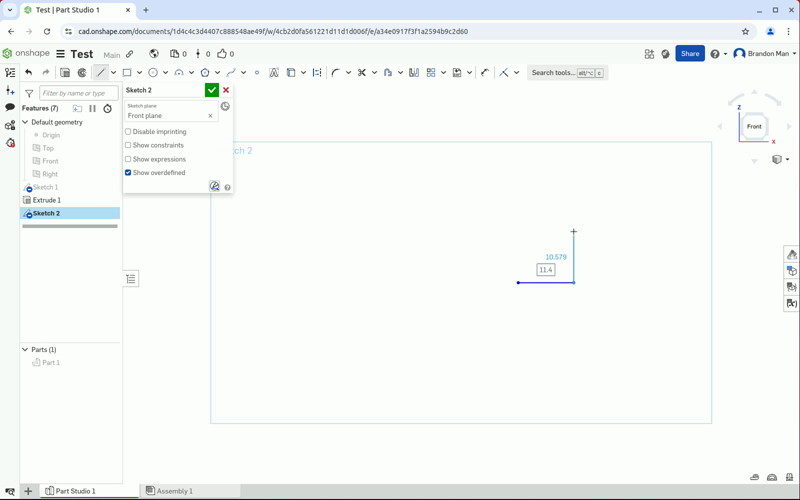
mouse_move(589, 231)
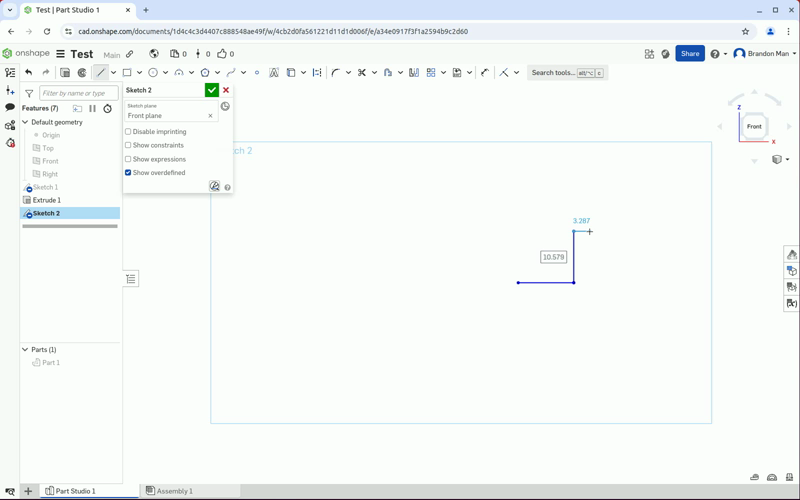
mouse_move(555, 231)
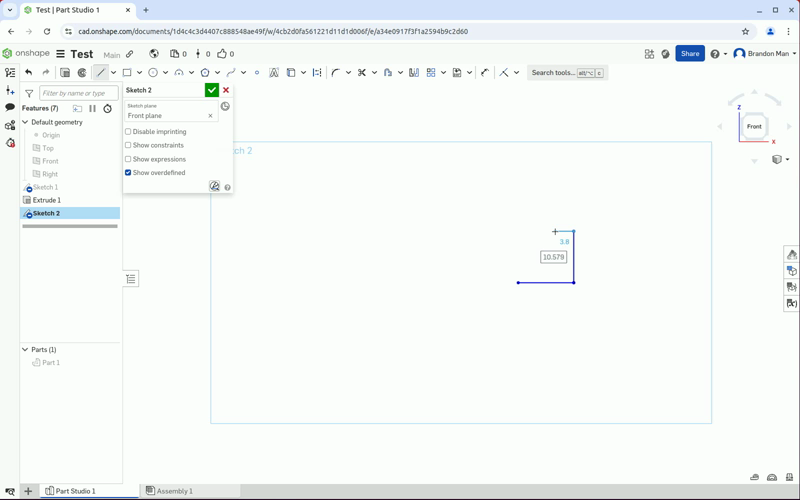
click(555, 231)
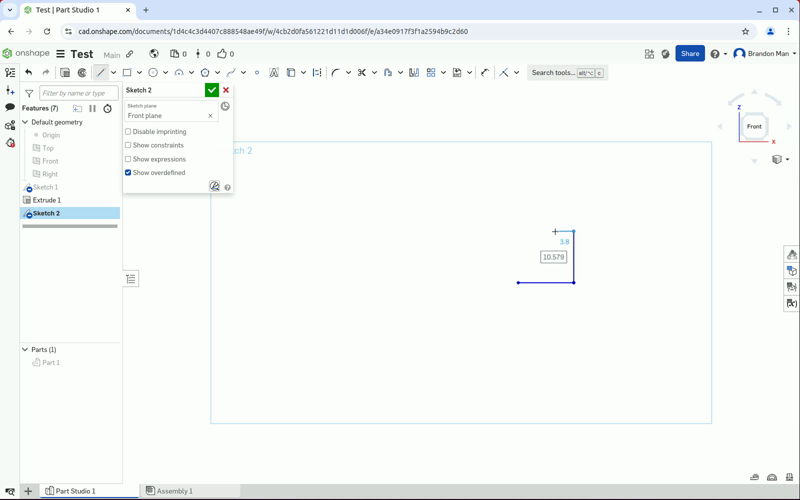
key_up(shift)
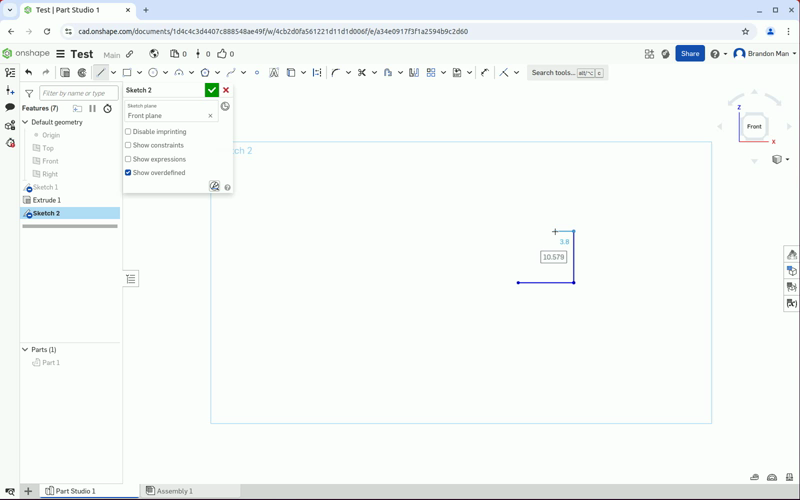
key_down(shift)
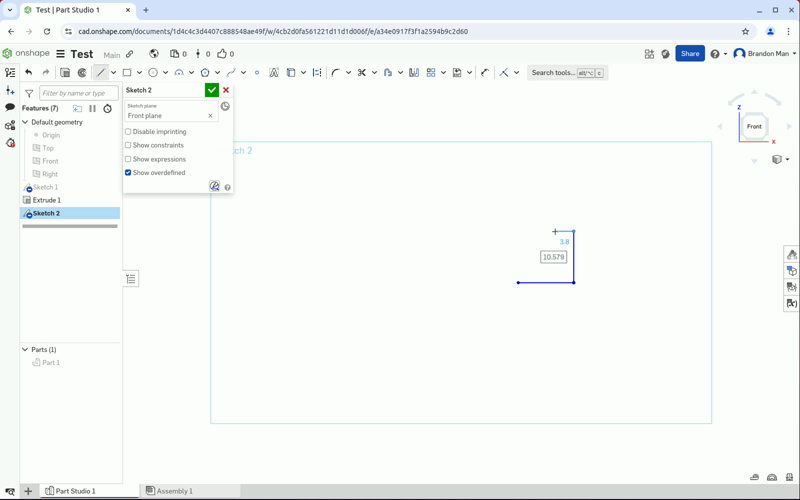
mouse_move(585, 231)
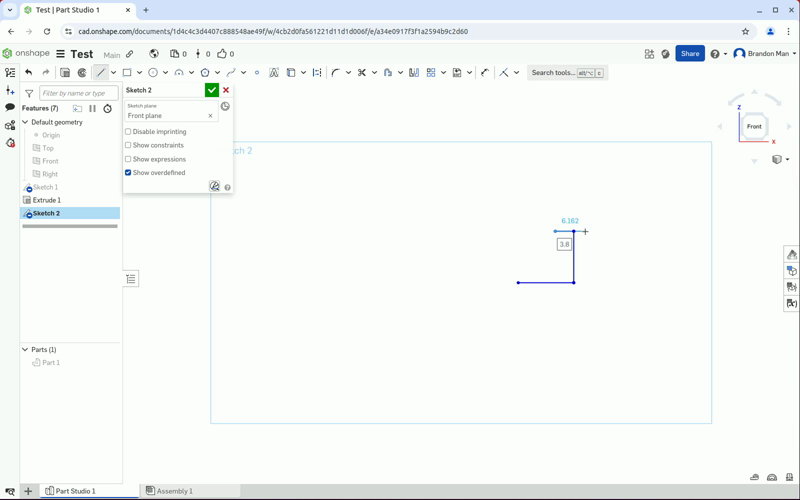
mouse_move(555, 240)
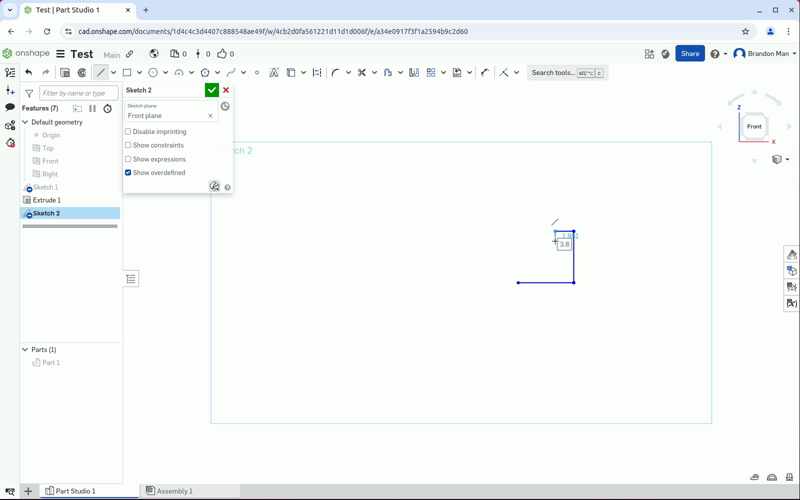
click(555, 240)
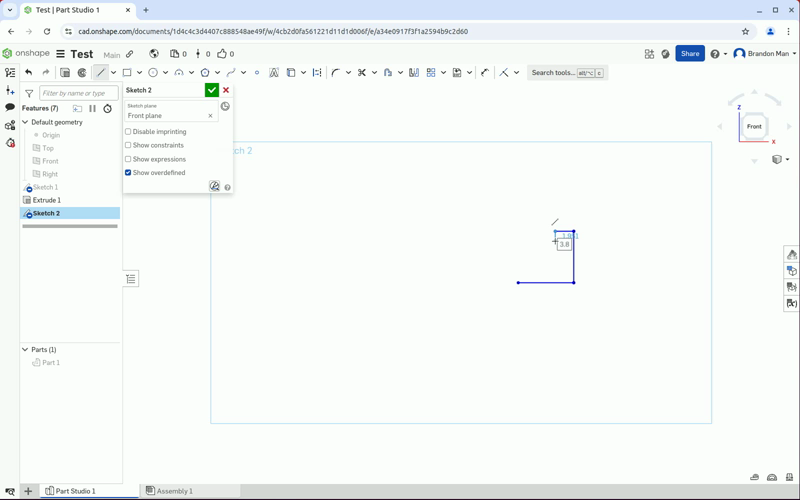
key_up(shift)
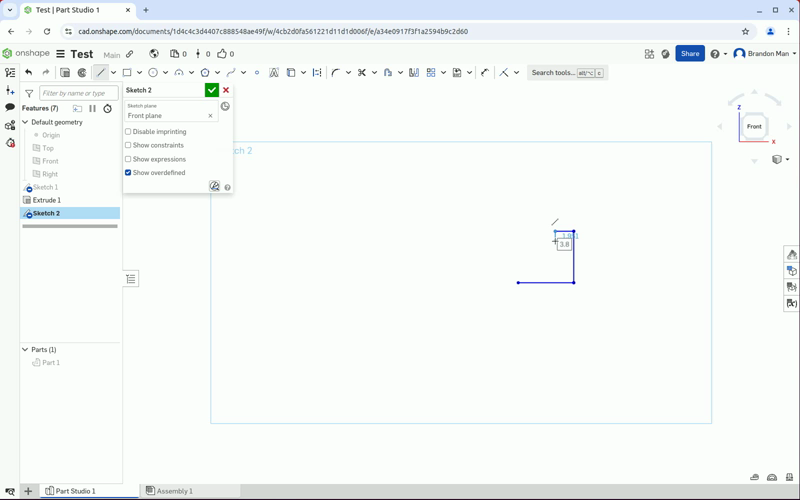
key_down(shift)
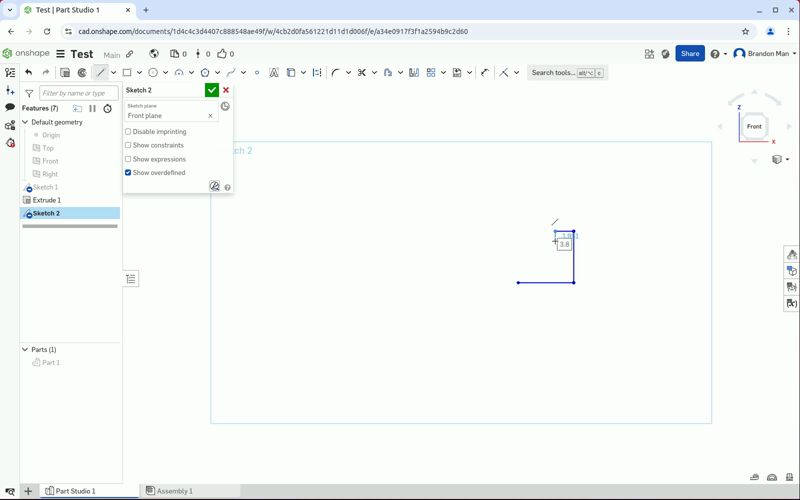
mouse_move(585, 240)
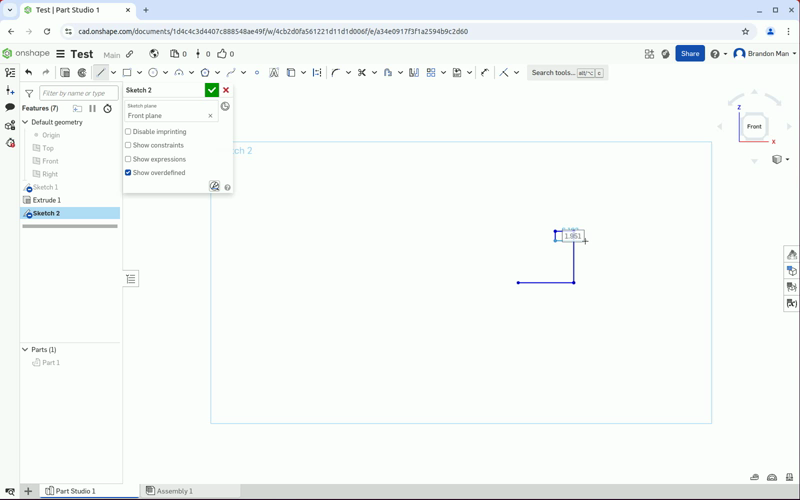
mouse_move(561, 240)
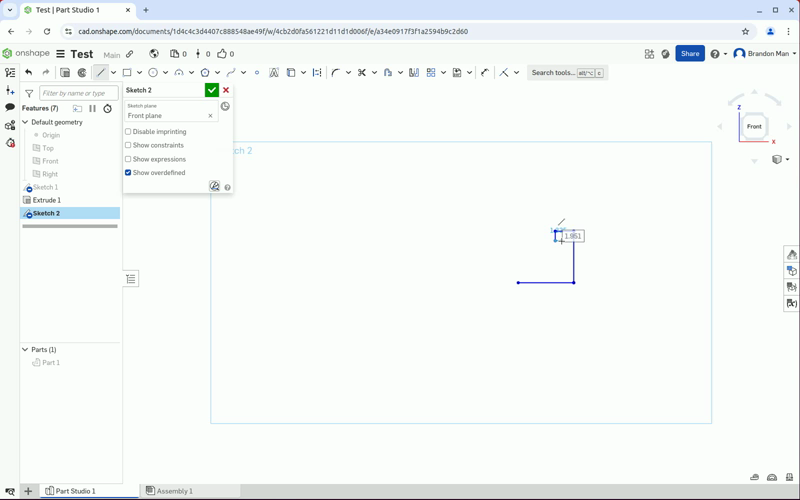
scroll(6)
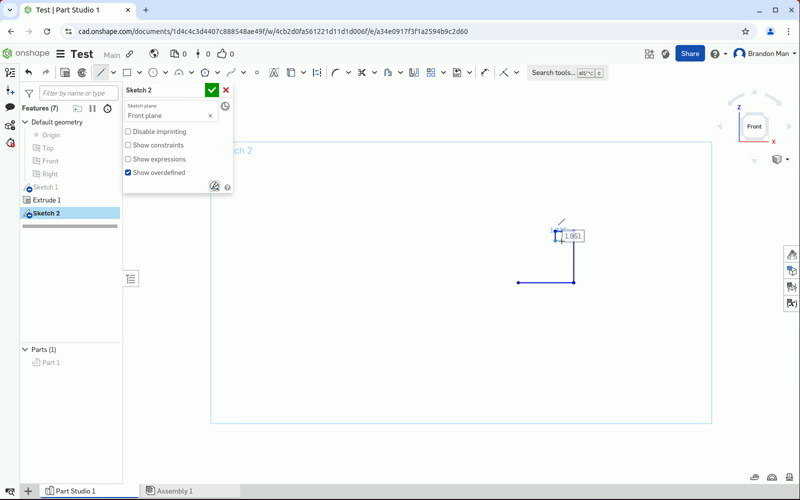
scroll(6)
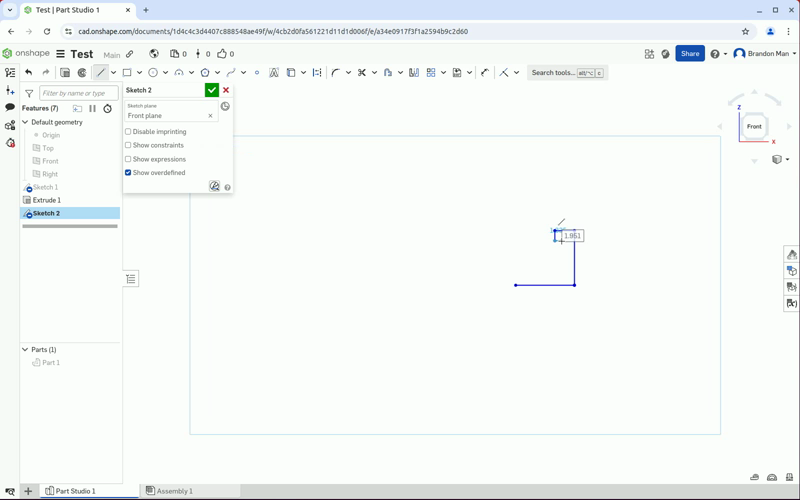
scroll(6)
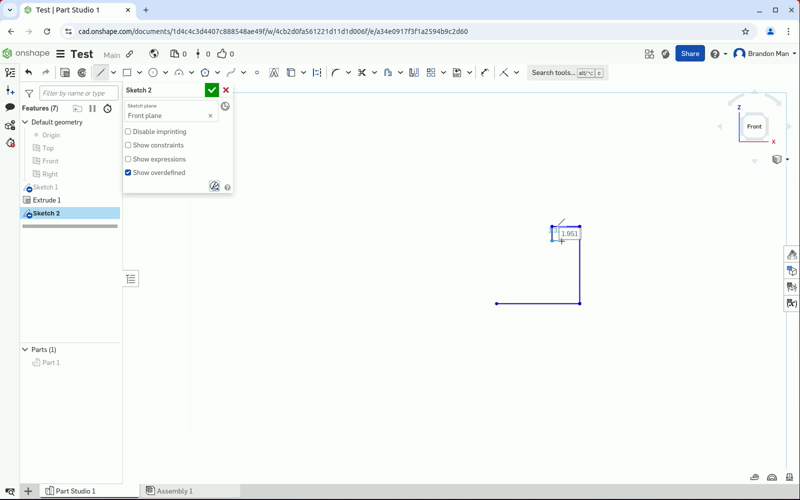
scroll(6)
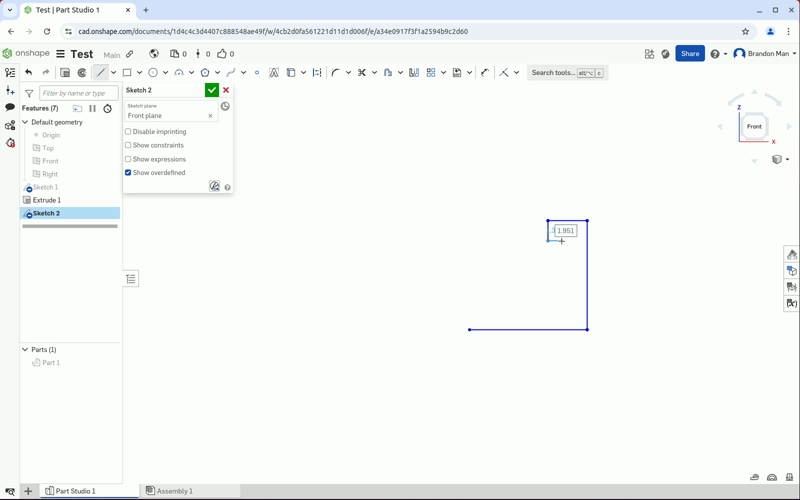
scroll(6)
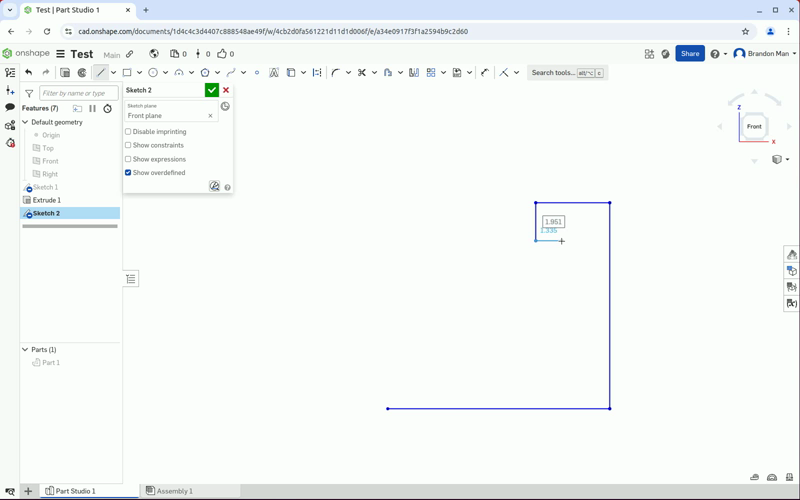
scroll(6)
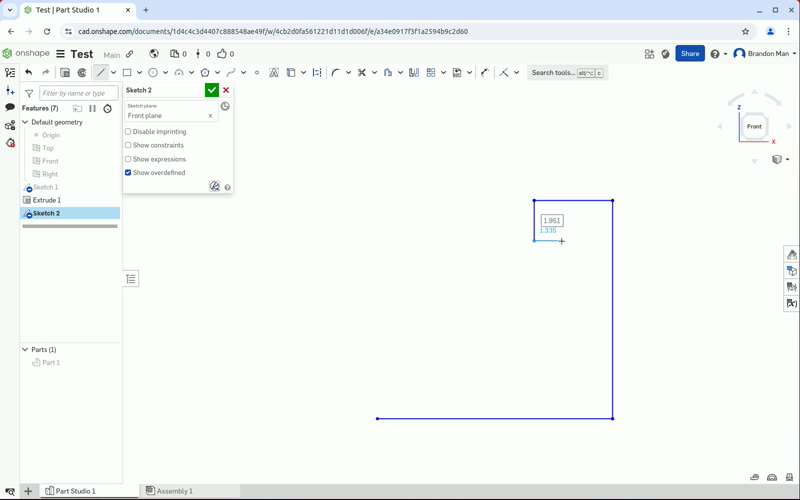
scroll(6)
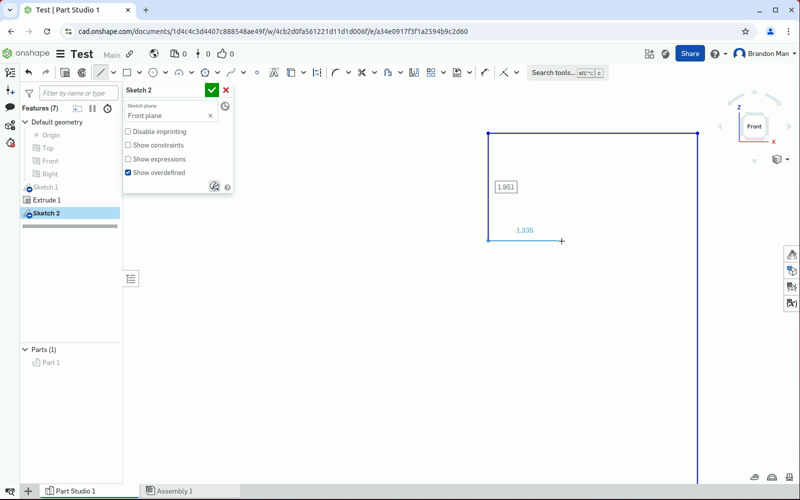
click(561, 240)
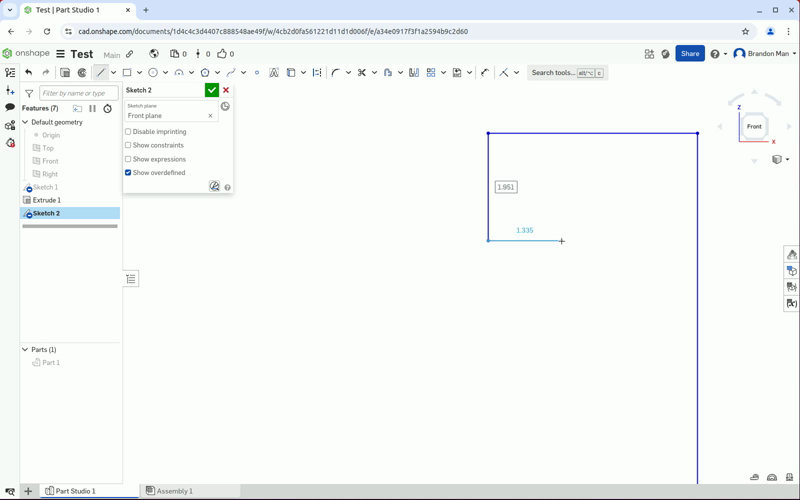
scroll(-6)
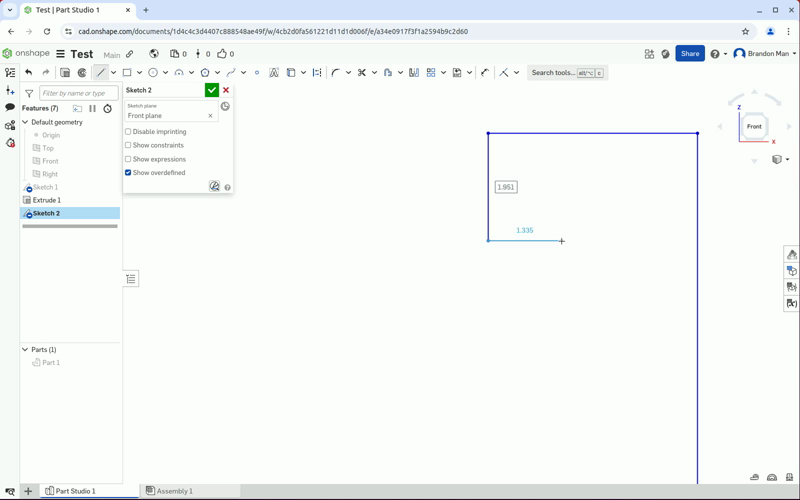
scroll(-6)
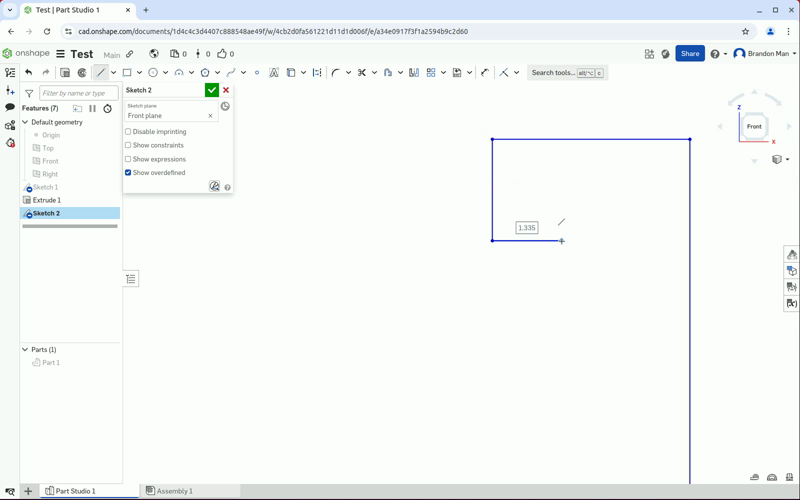
scroll(-6)
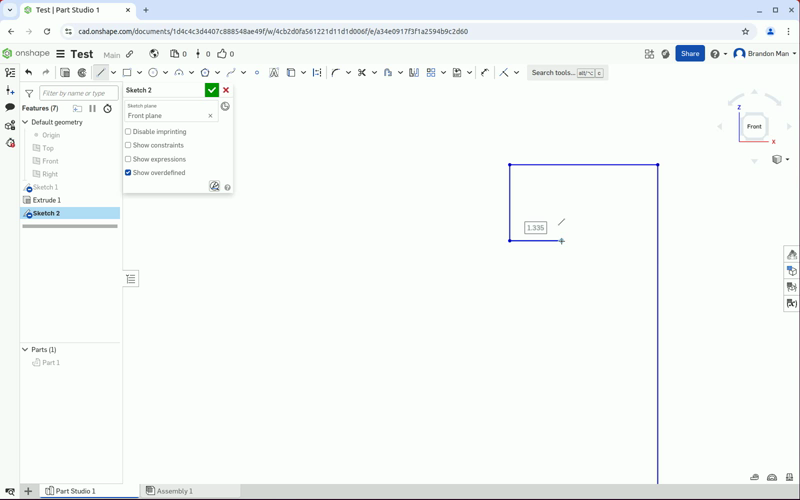
scroll(-6)
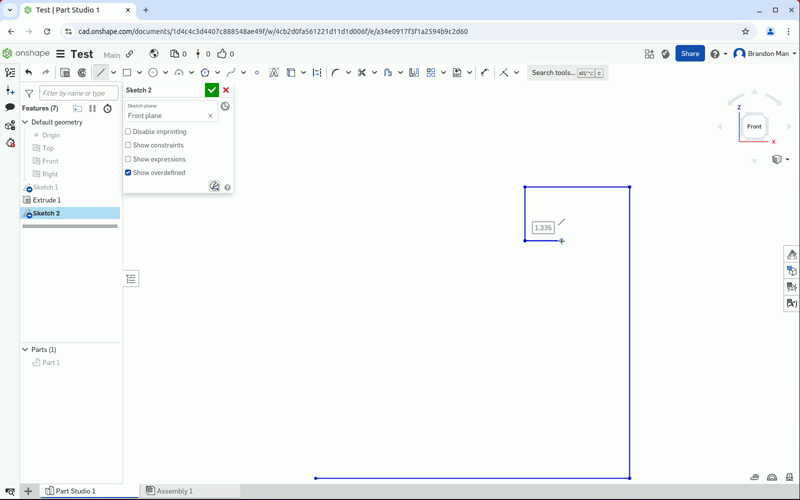
scroll(-6)
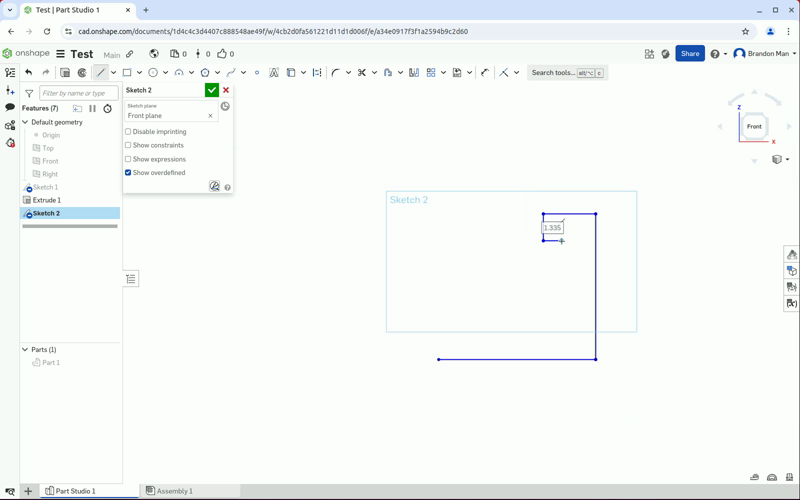
scroll(-6)
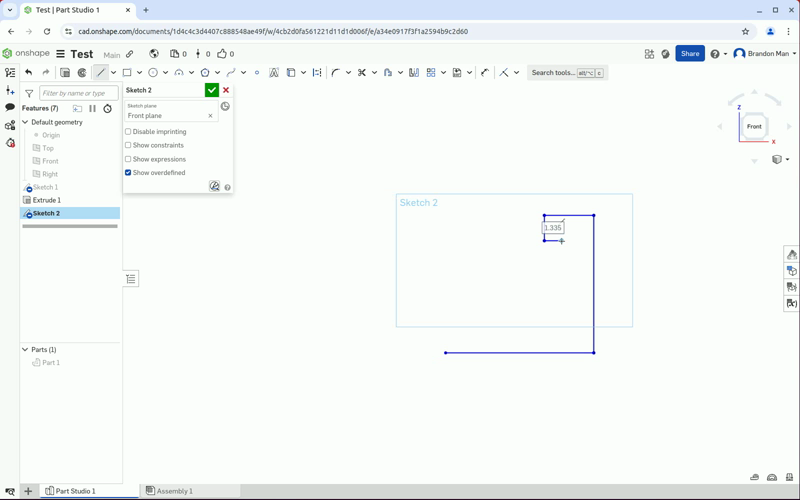
scroll(-6)
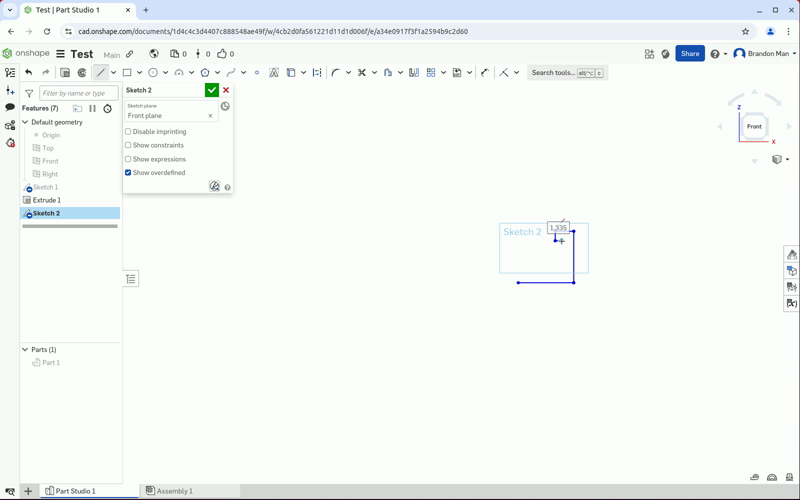
key_up(shift)
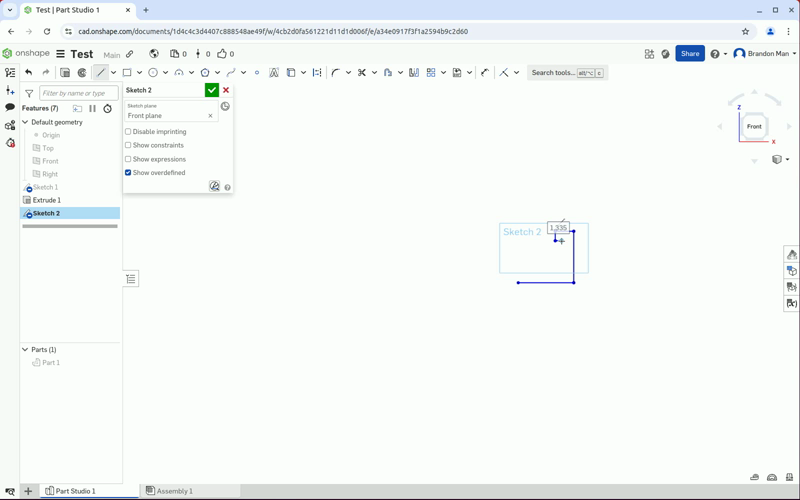
key_down(shift)
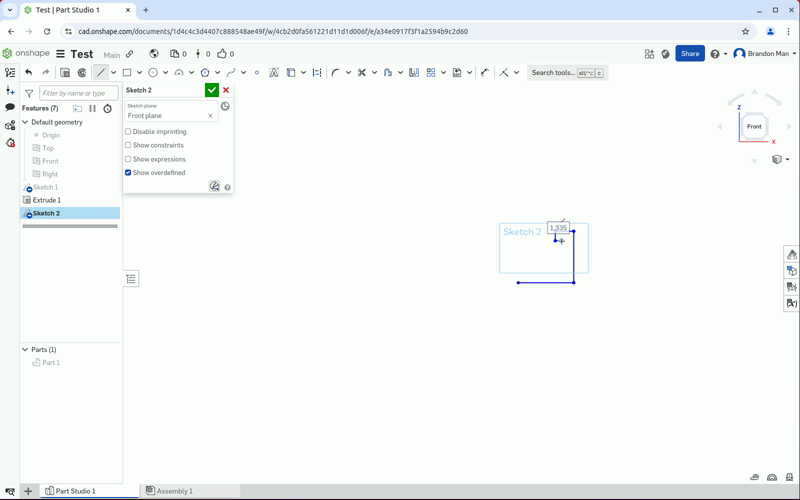
mouse_move(589, 240)
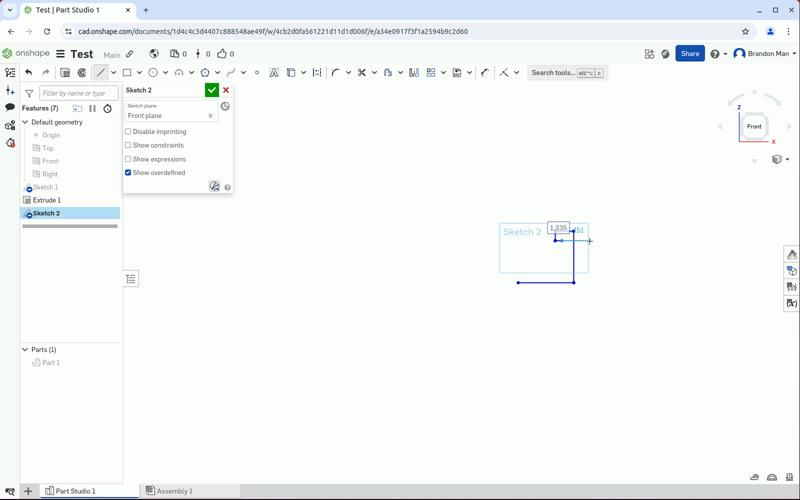
mouse_move(561, 250)
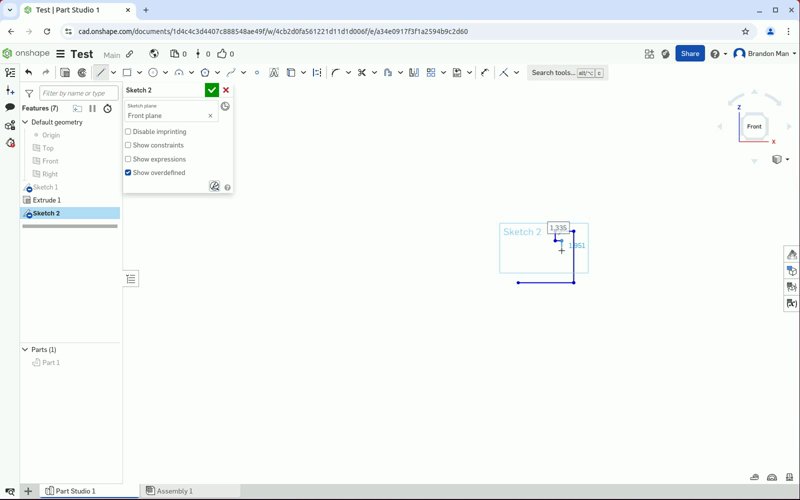
click(561, 250)
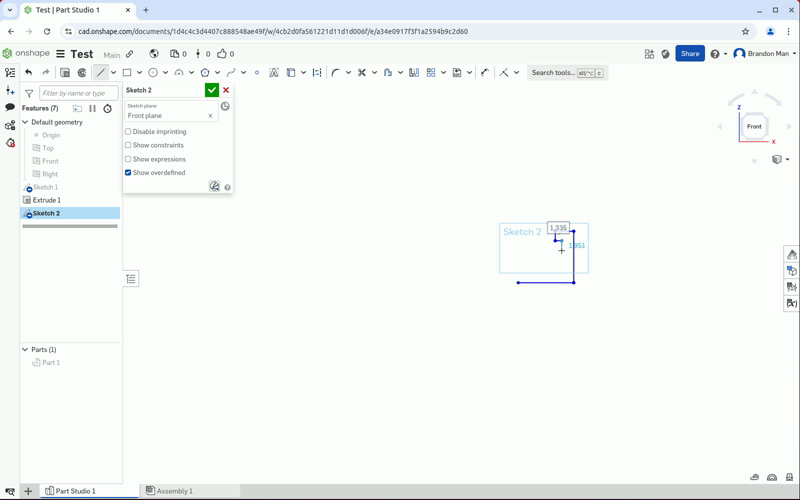
key_up(shift)
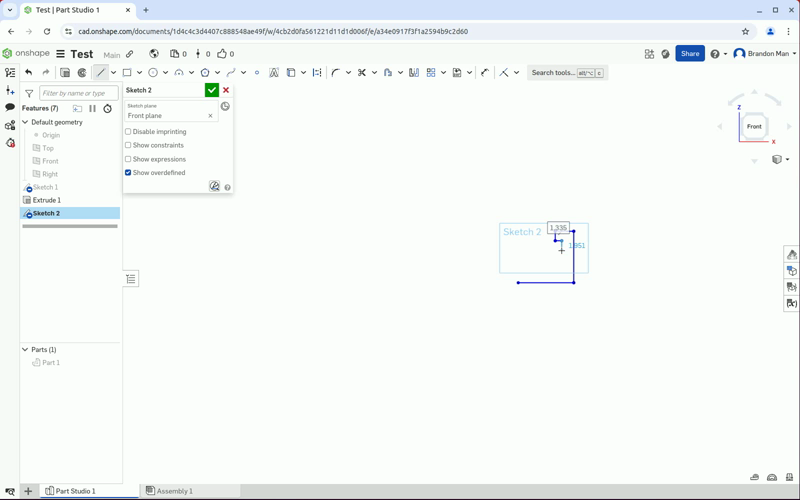
key_down(shift)
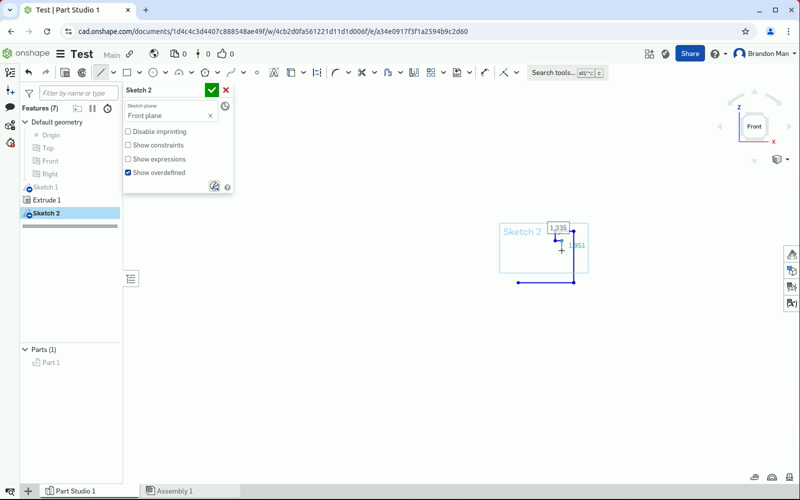
mouse_move(589, 250)
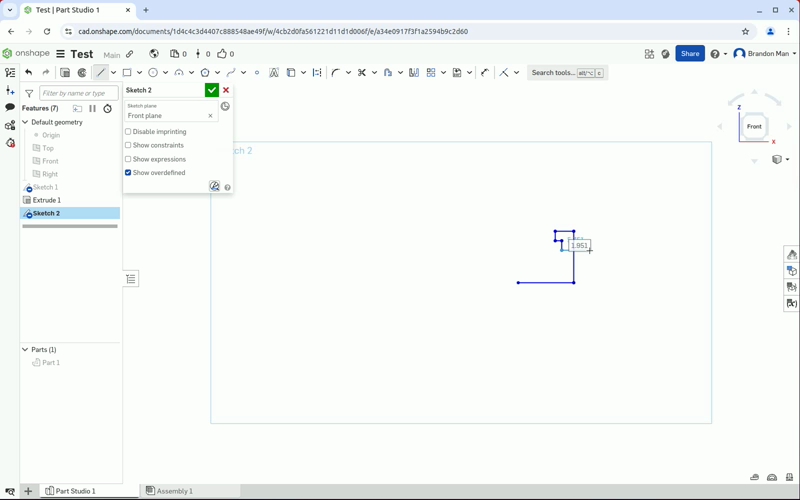
mouse_move(530, 250)
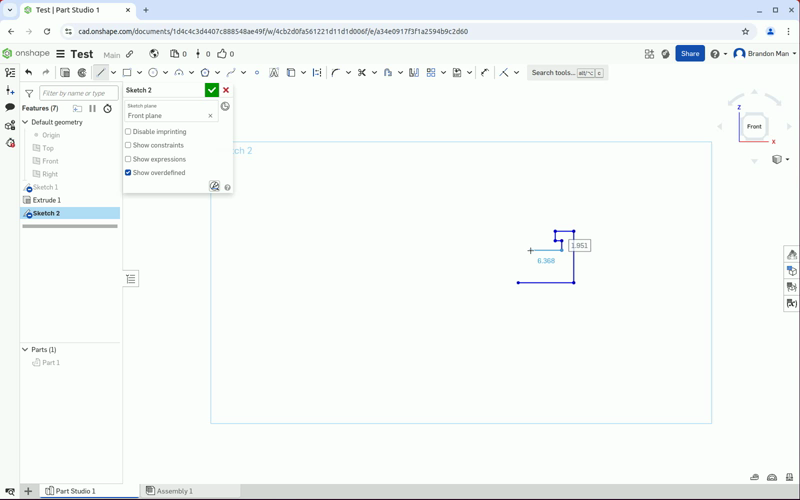
click(530, 250)
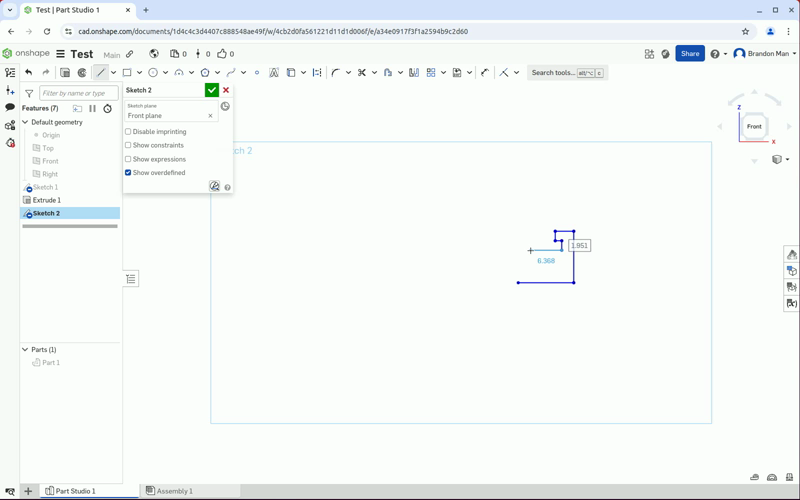
key_up(shift)
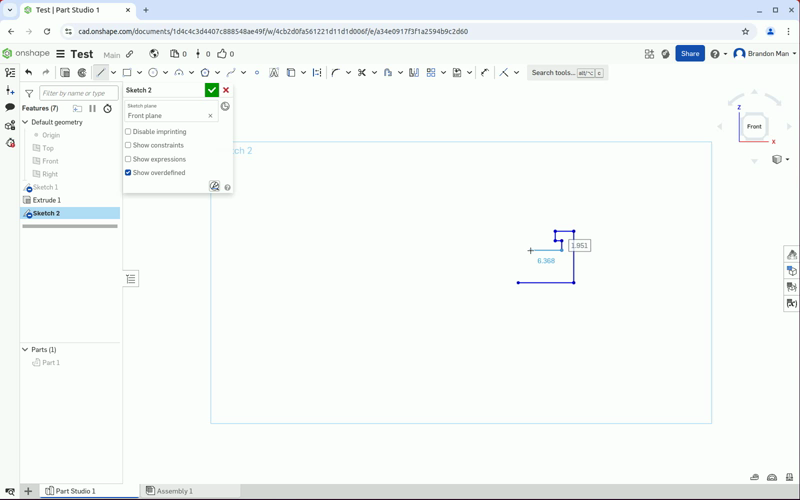
key_down(shift)
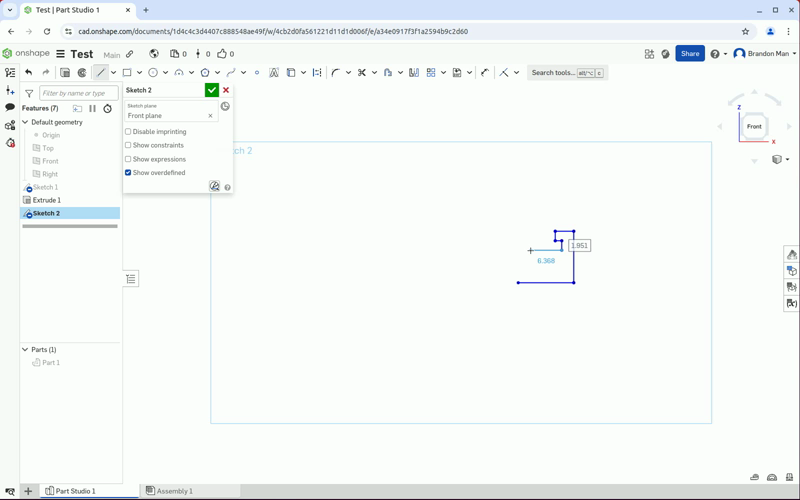
mouse_move(560, 250)
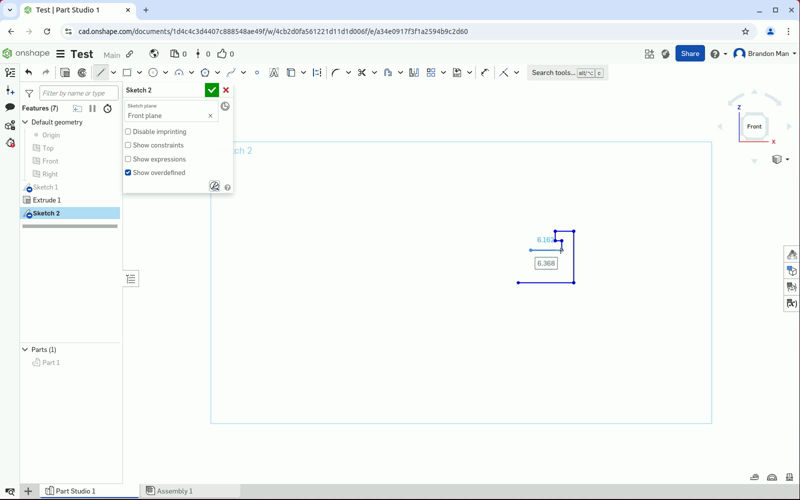
mouse_move(530, 240)
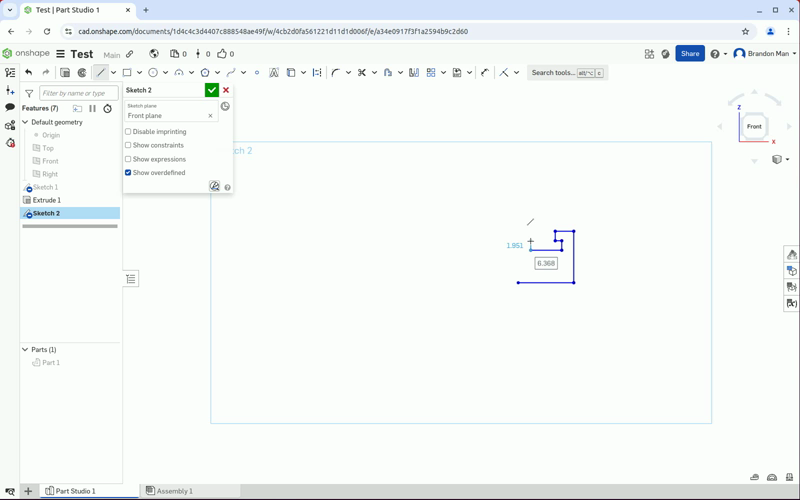
click(530, 240)
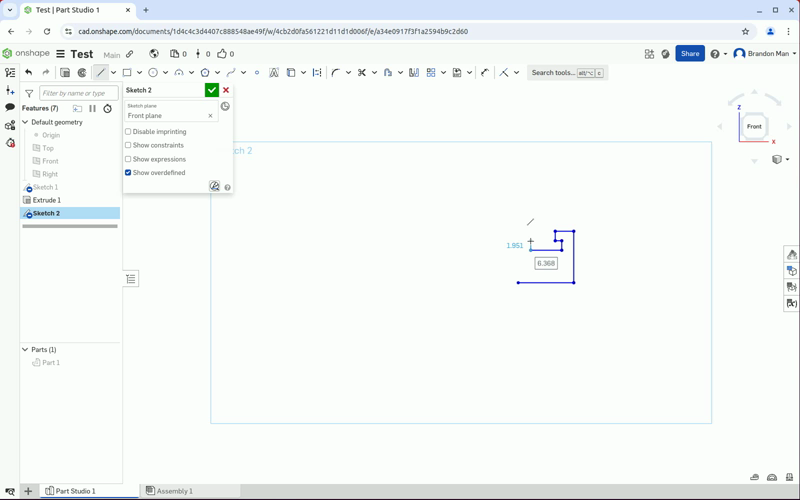
key_up(shift)
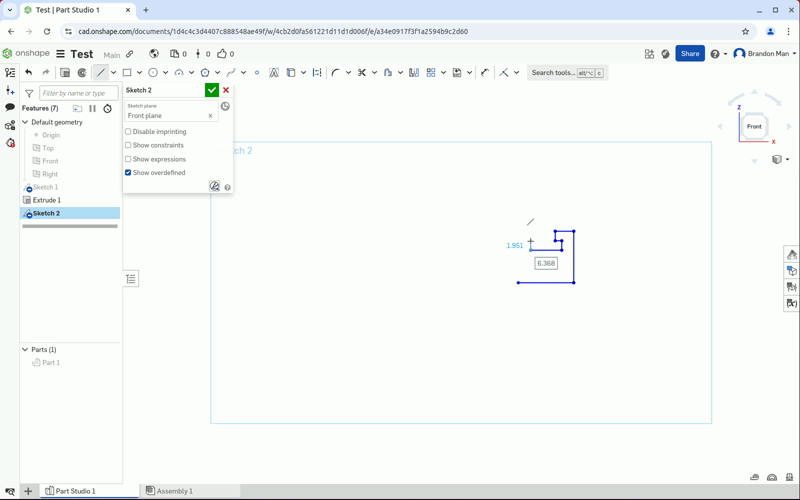
key_down(shift)
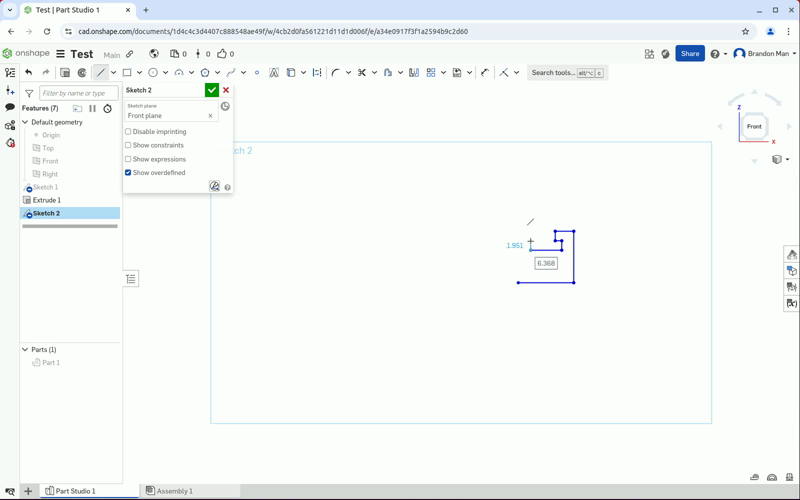
mouse_move(560, 240)
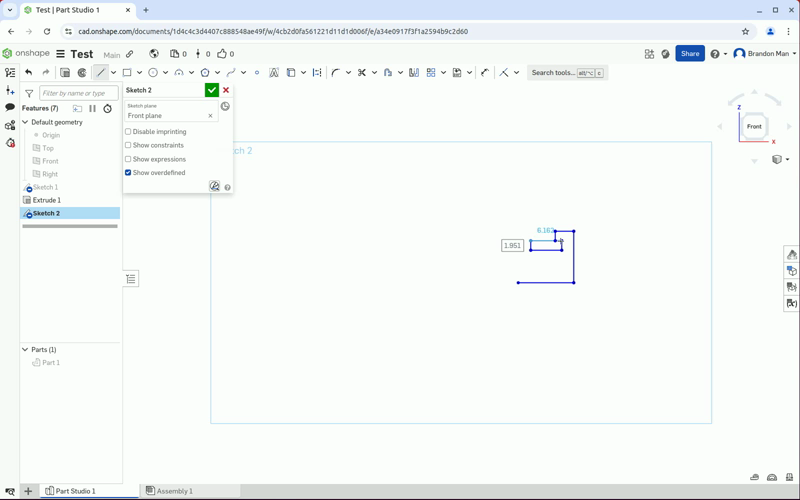
mouse_move(537, 240)
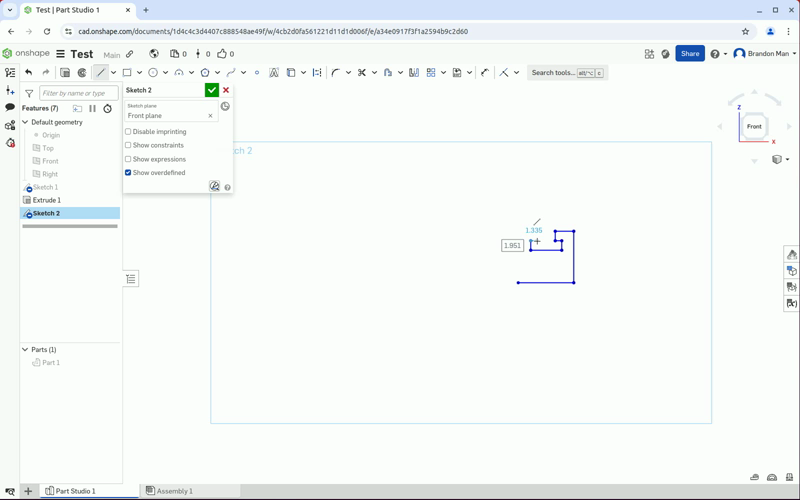
scroll(6)
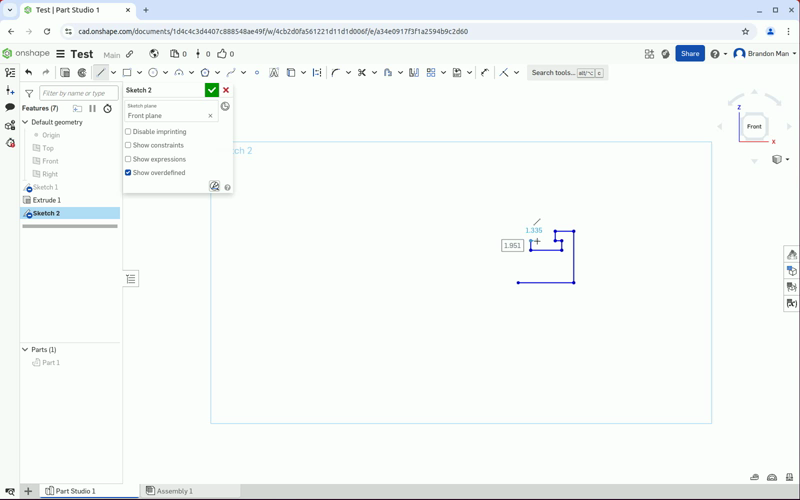
scroll(6)
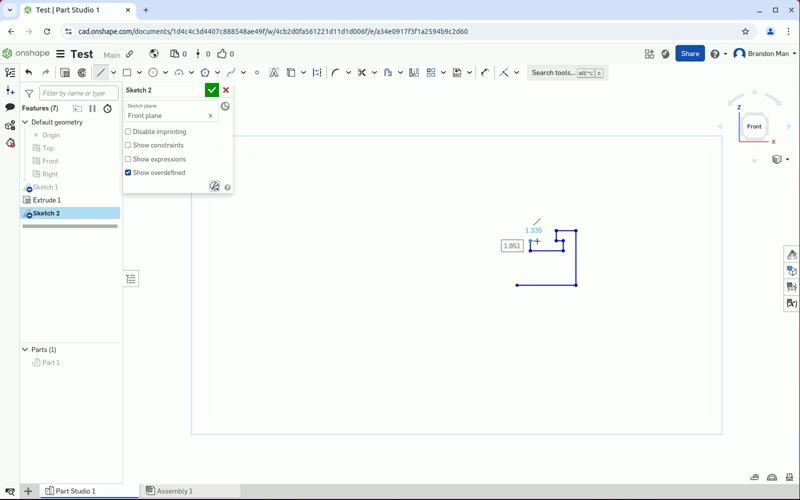
scroll(6)
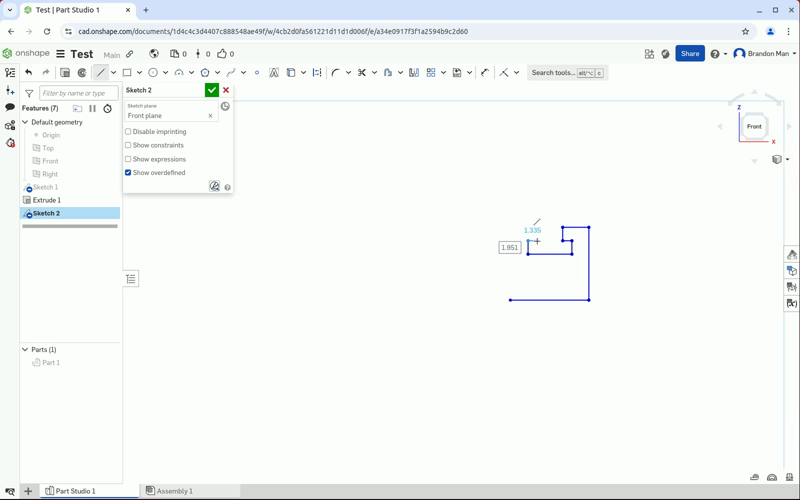
scroll(6)
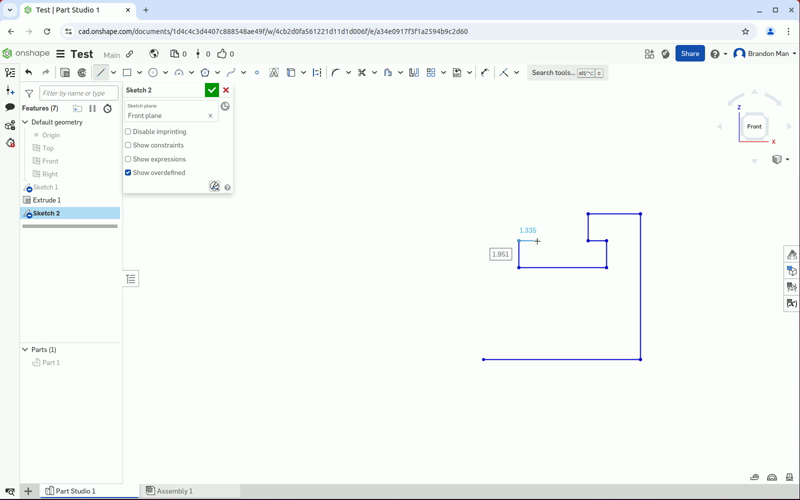
scroll(6)
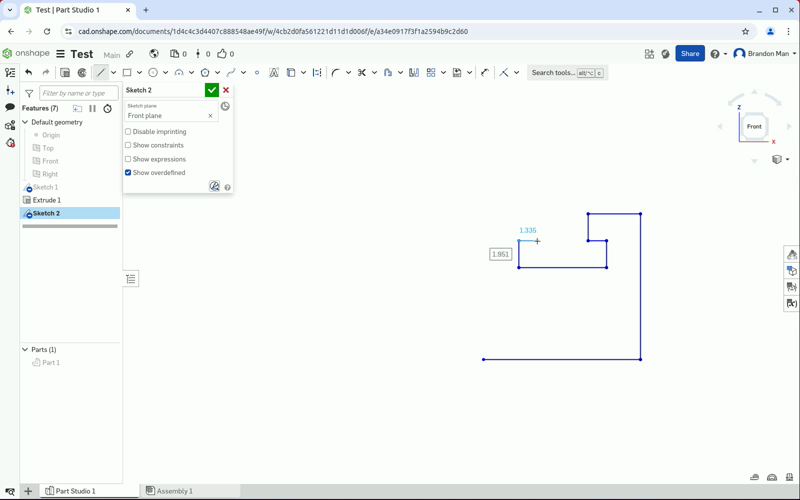
scroll(6)
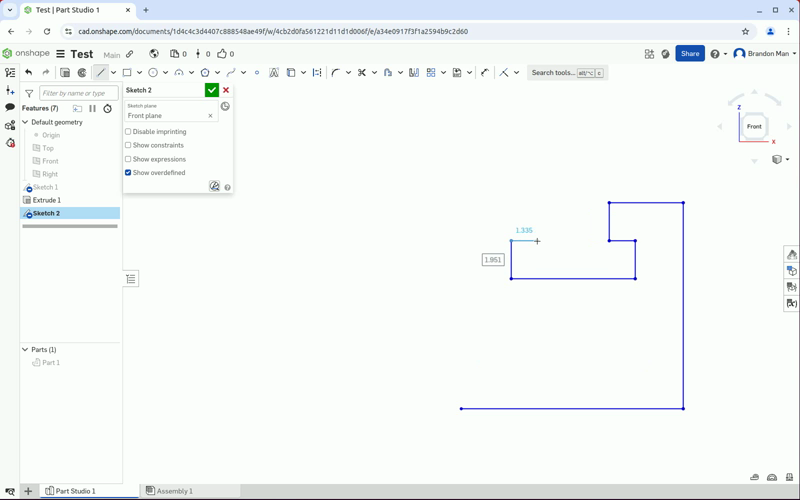
scroll(6)
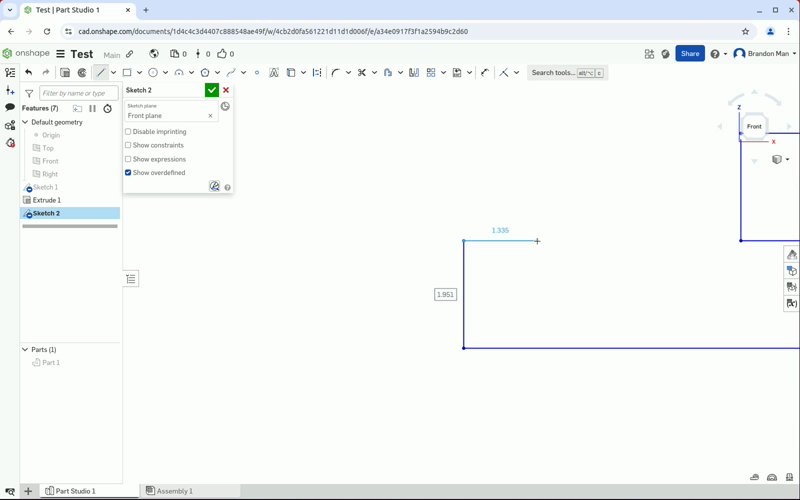
click(537, 240)
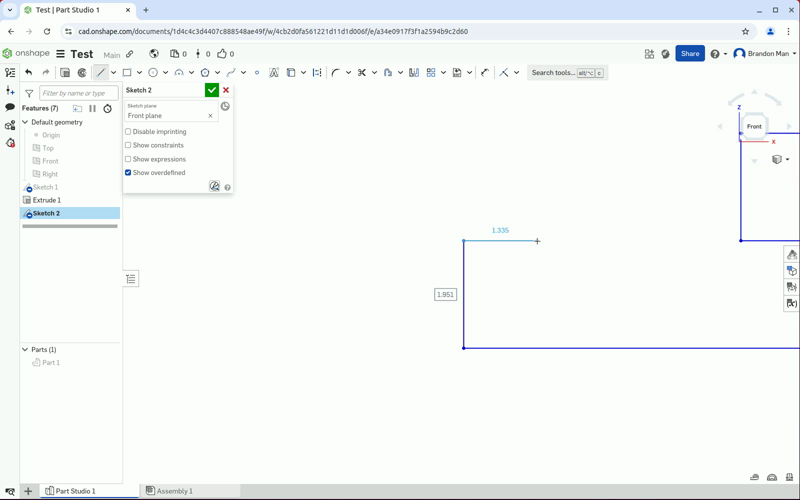
scroll(-6)
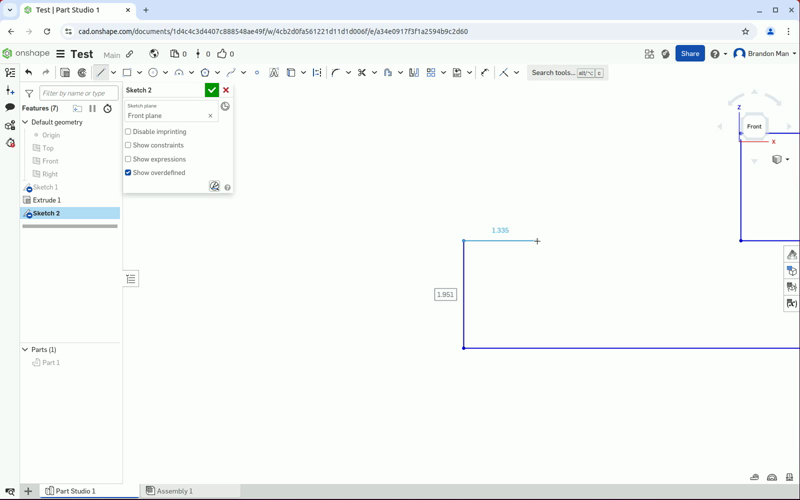
scroll(-6)
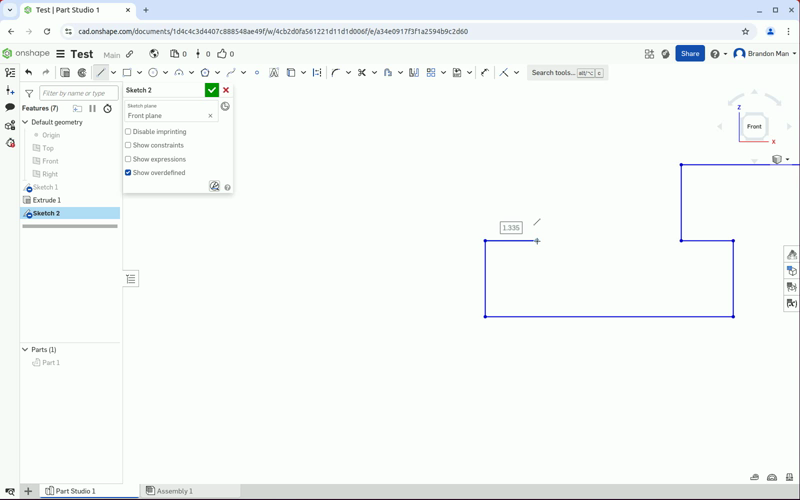
scroll(-6)
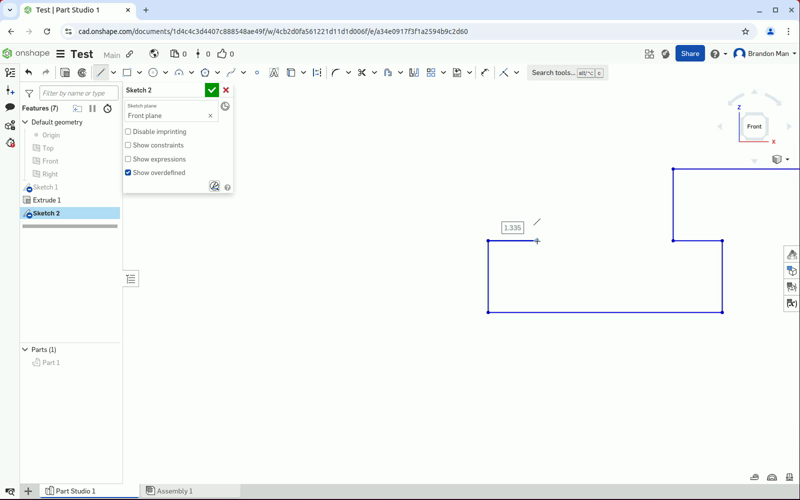
scroll(-6)
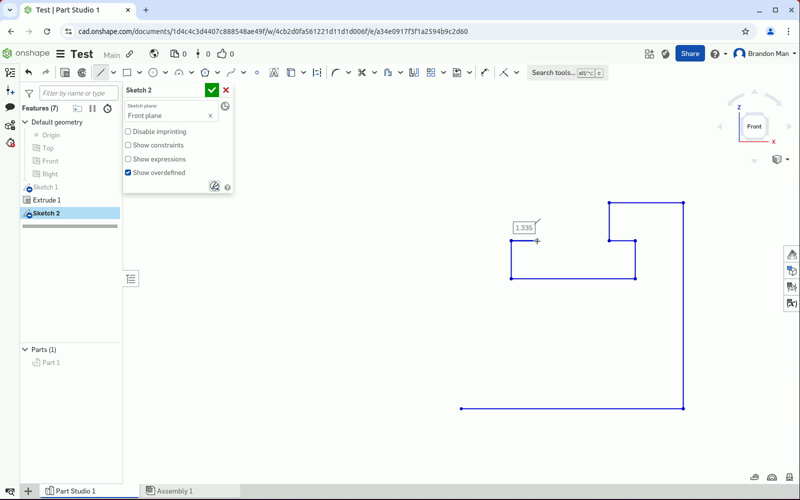
scroll(-6)
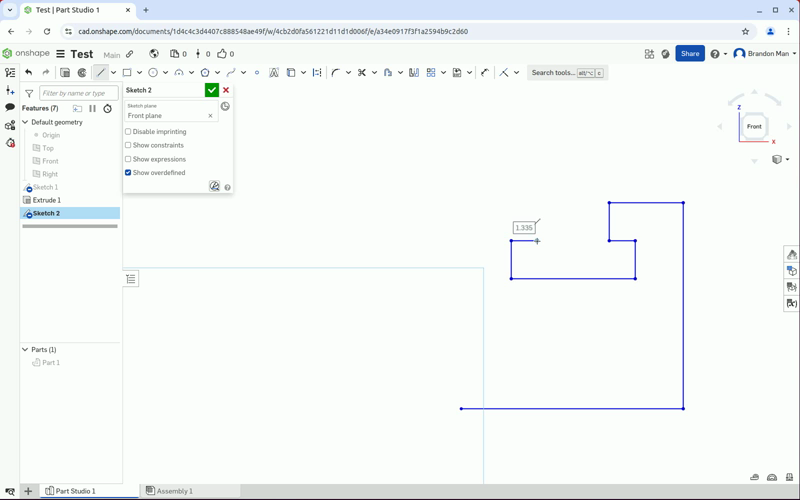
scroll(-6)
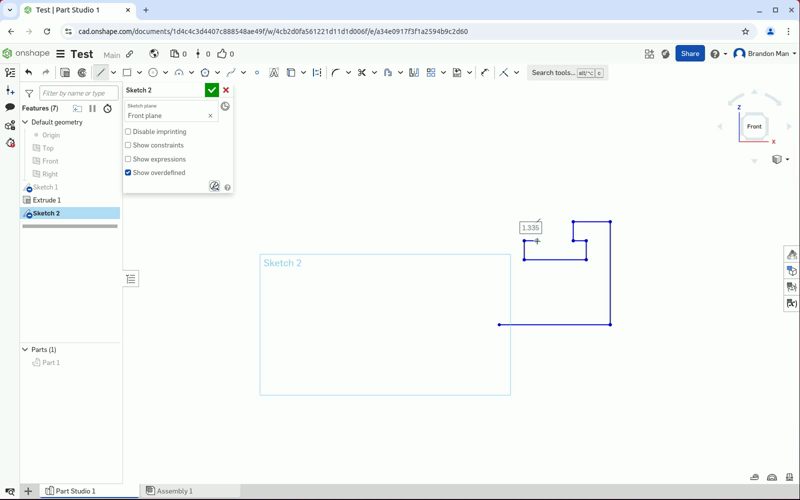
scroll(-6)
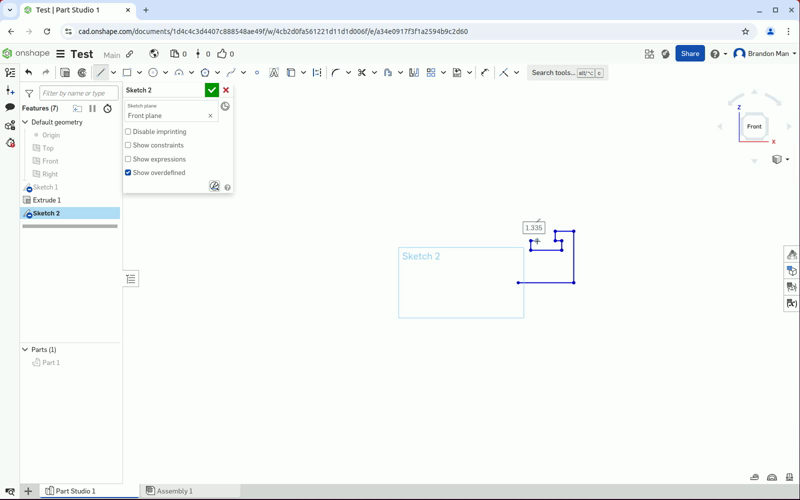
key_up(shift)
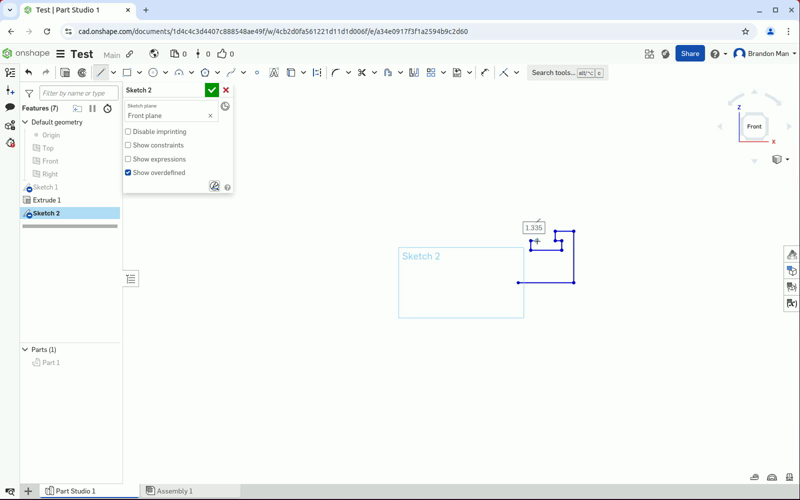
key_down(shift)
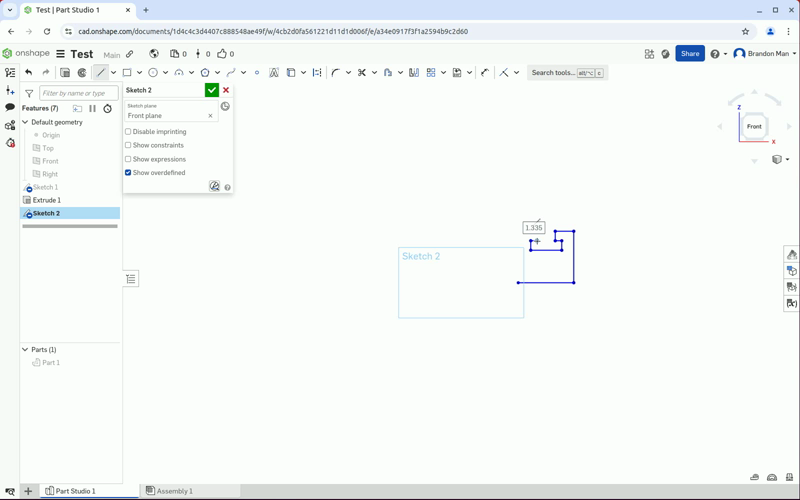
mouse_move(567, 240)
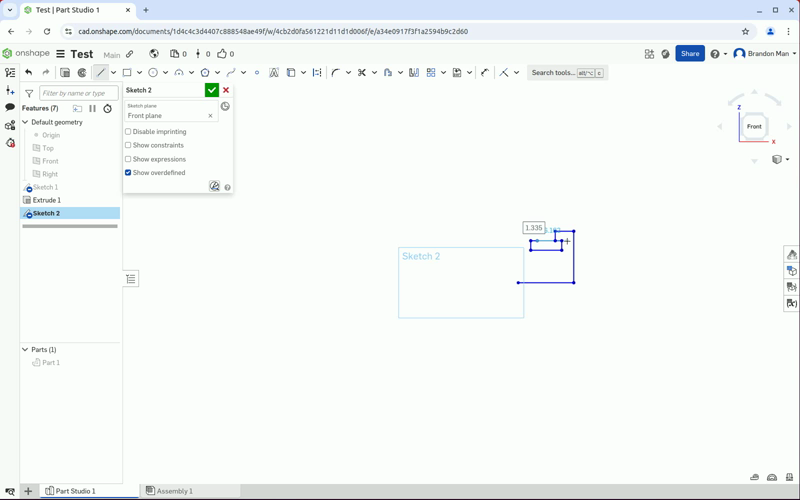
mouse_move(537, 231)
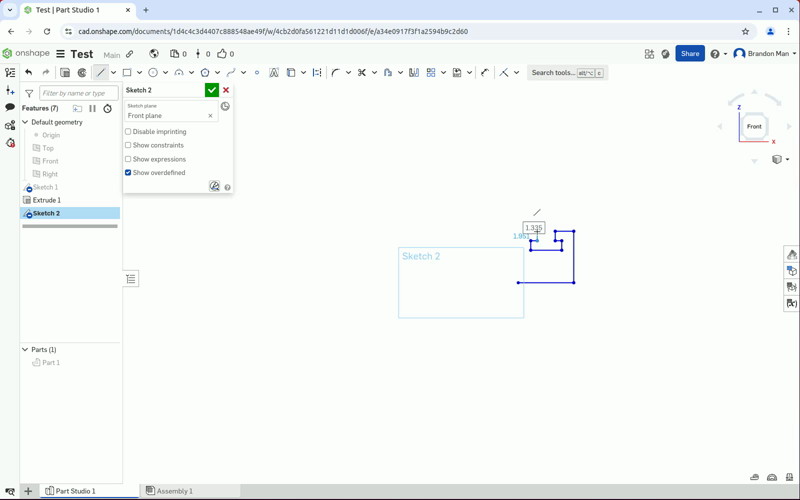
click(537, 231)
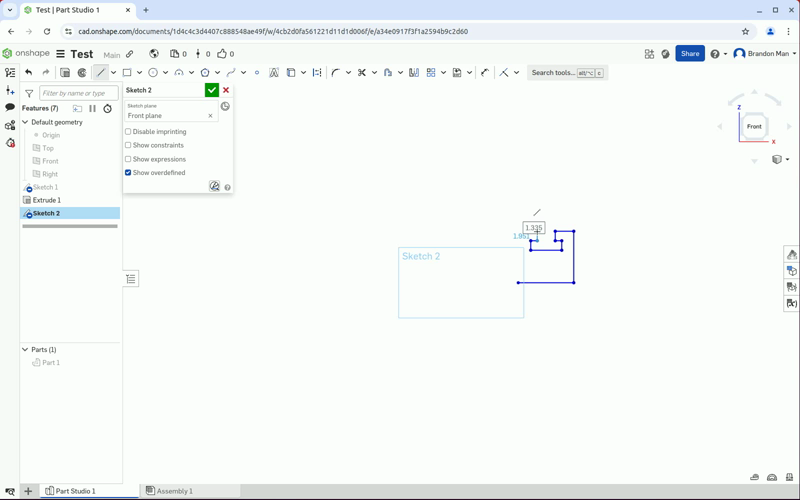
key_up(shift)
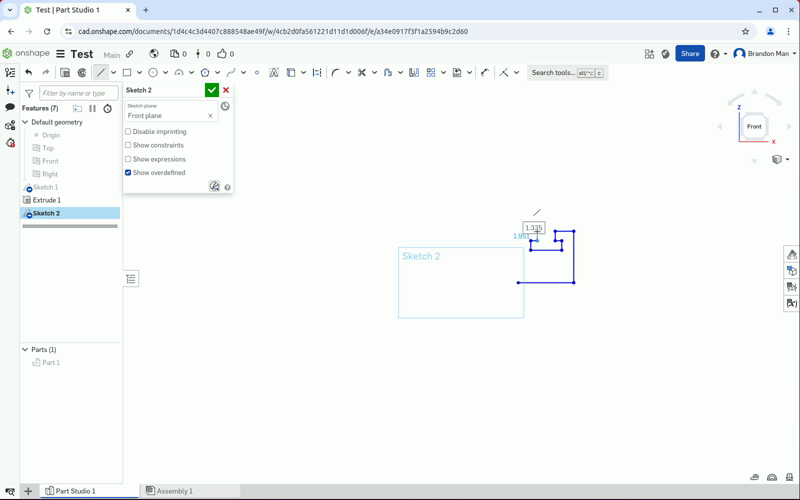
key_down(shift)
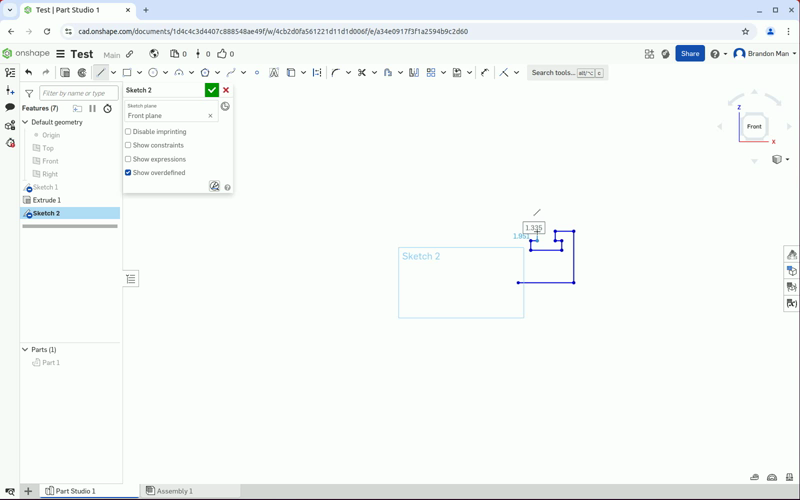
mouse_move(567, 231)
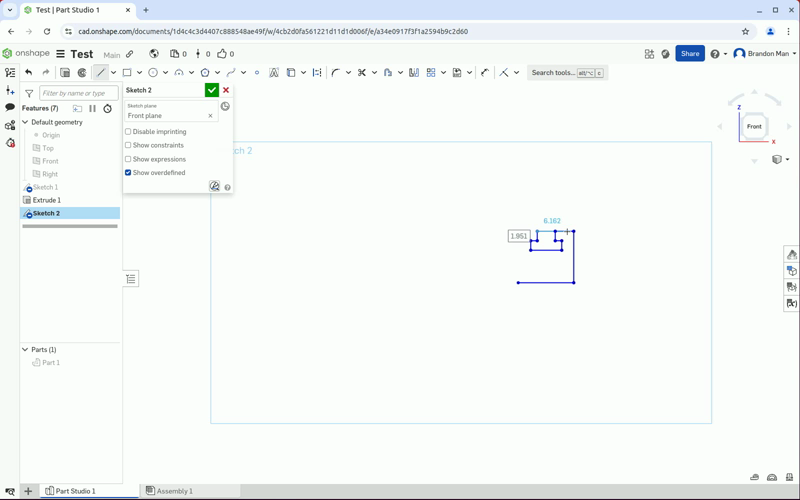
mouse_move(518, 231)
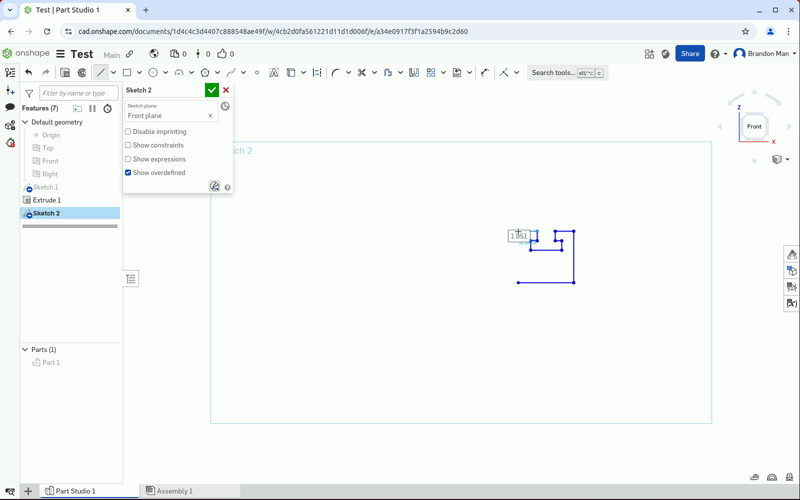
click(518, 231)
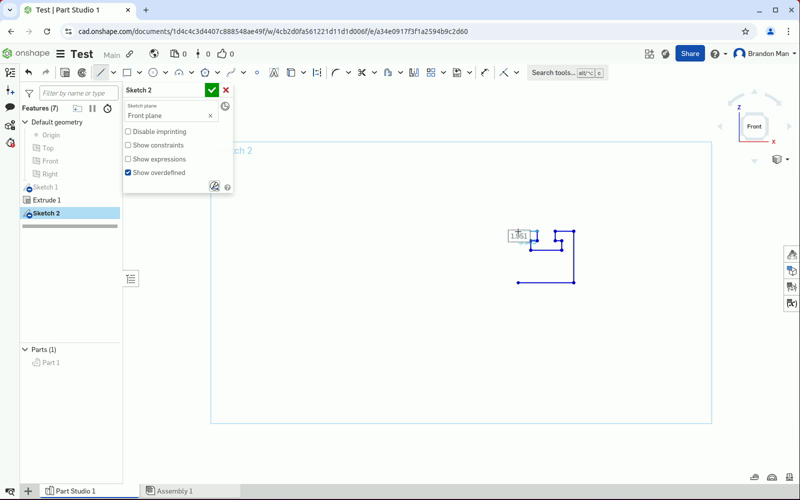
key_up(shift)
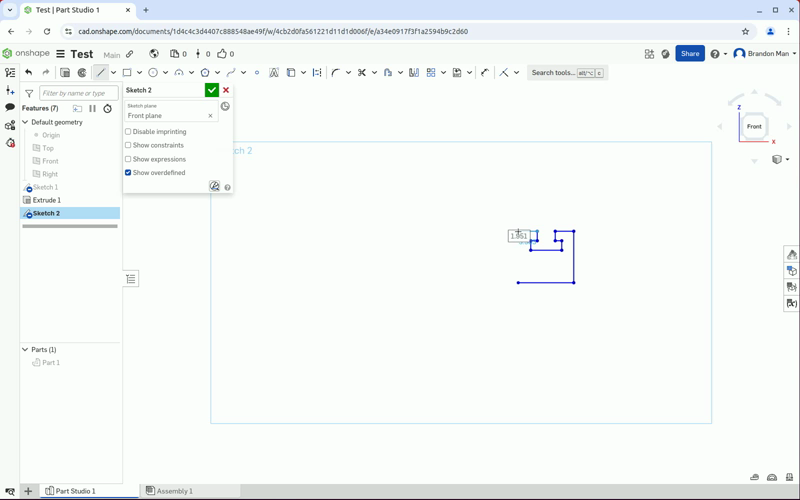
key_down(shift)
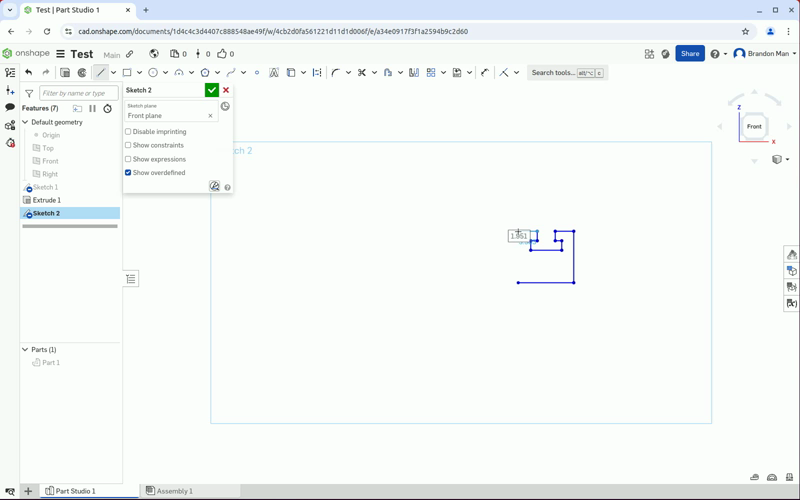
mouse_move(548, 231)
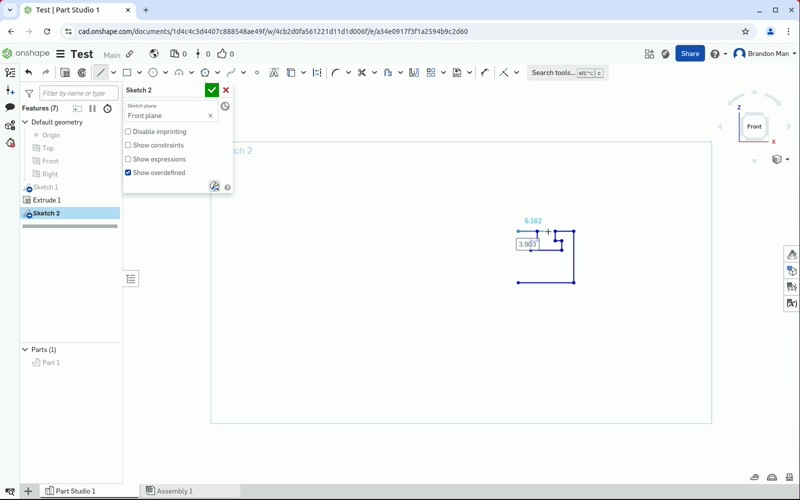
mouse_move(518, 257)
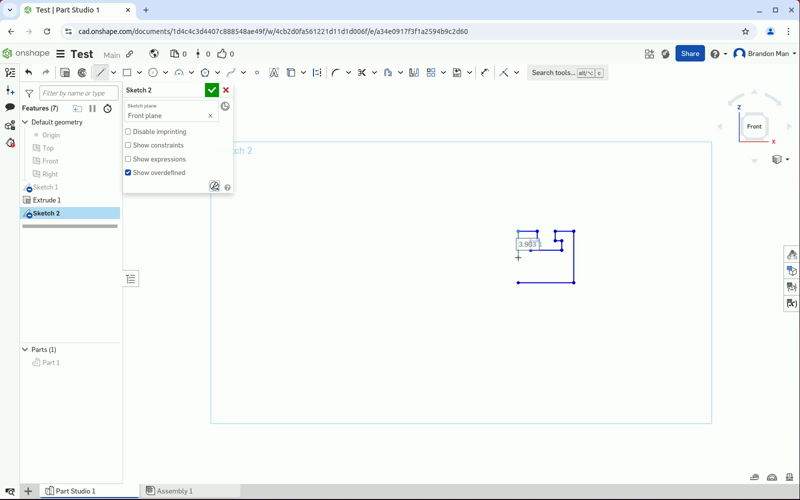
click(518, 257)
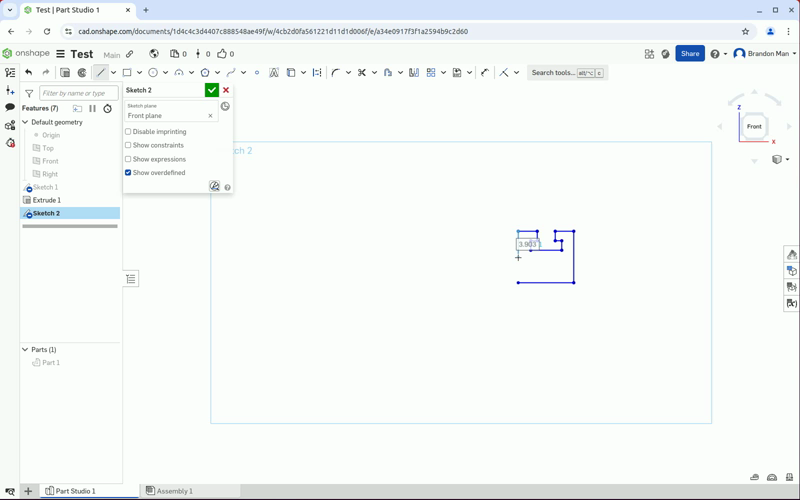
key_up(shift)
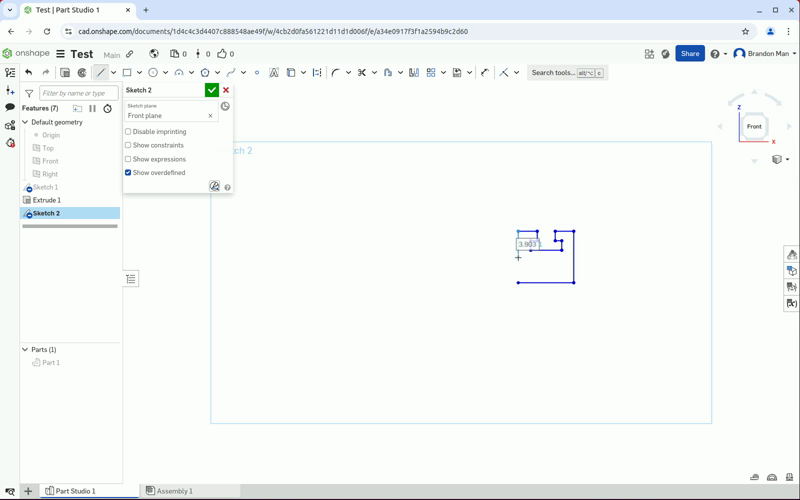
mouse_move(548, 257)
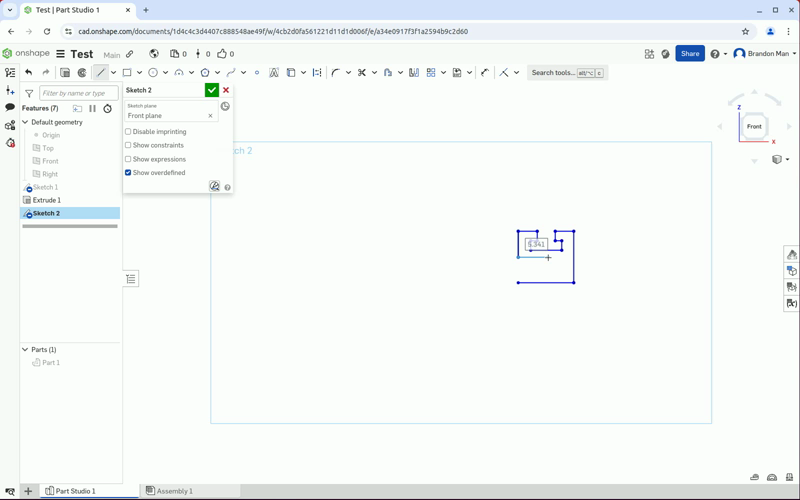
key_down(shift)
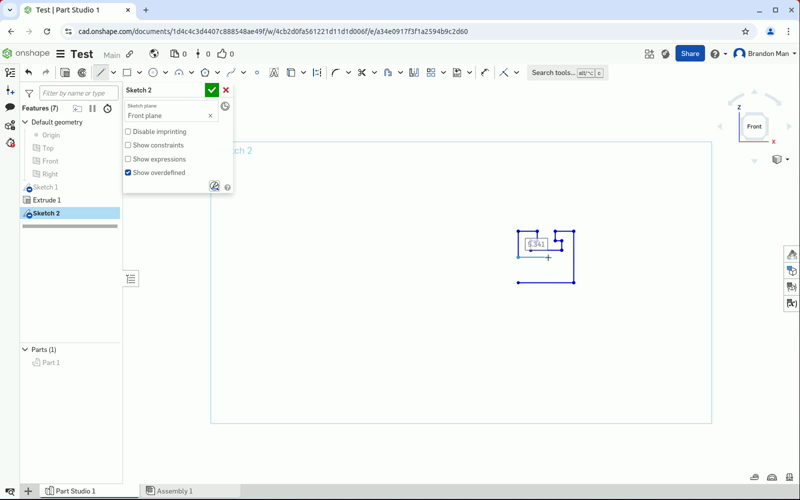
mouse_move(518, 282)
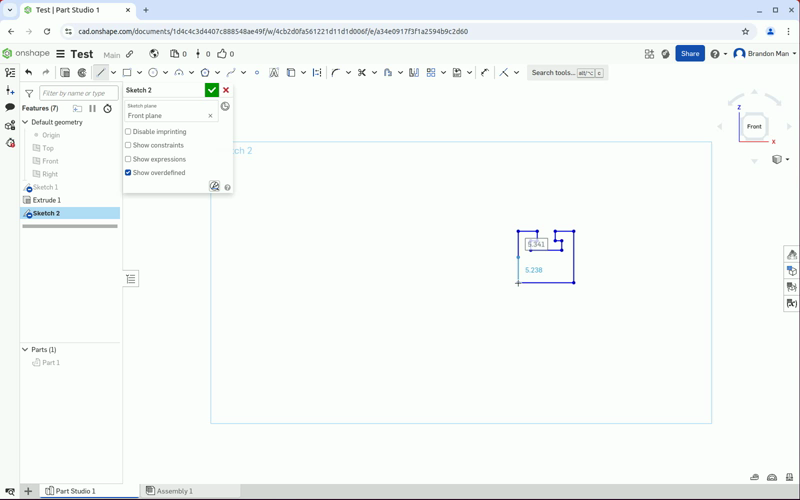
key_up(shift)
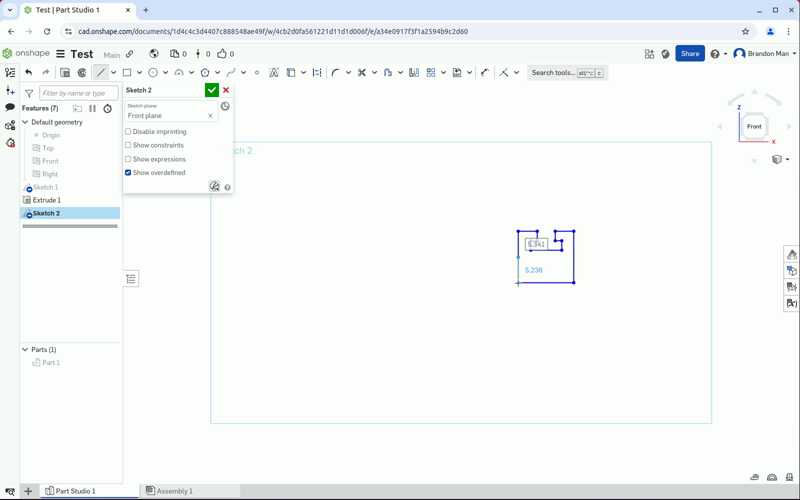
click(518, 282)
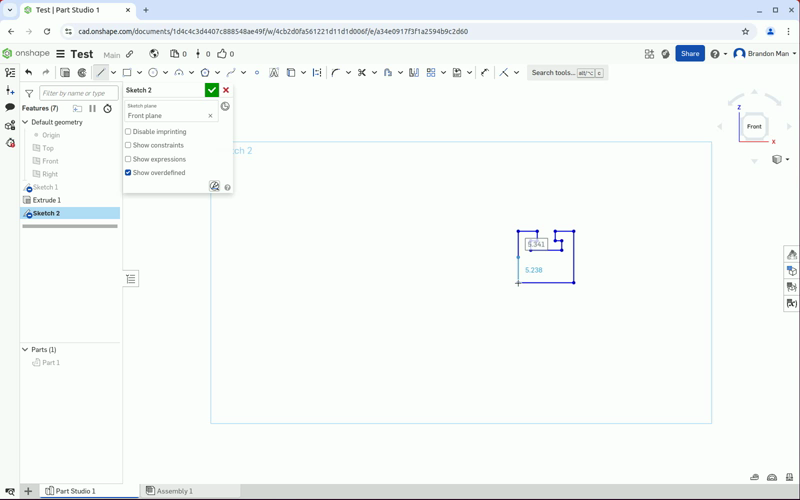
key(esc)
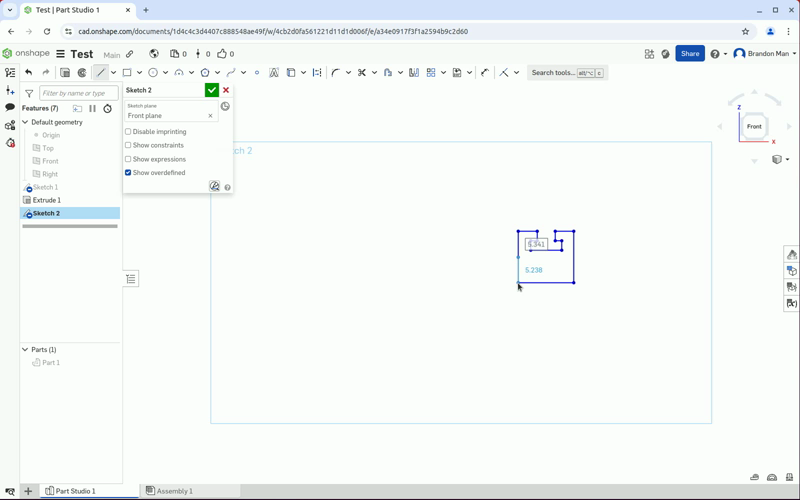
mouse_move(534, 255)
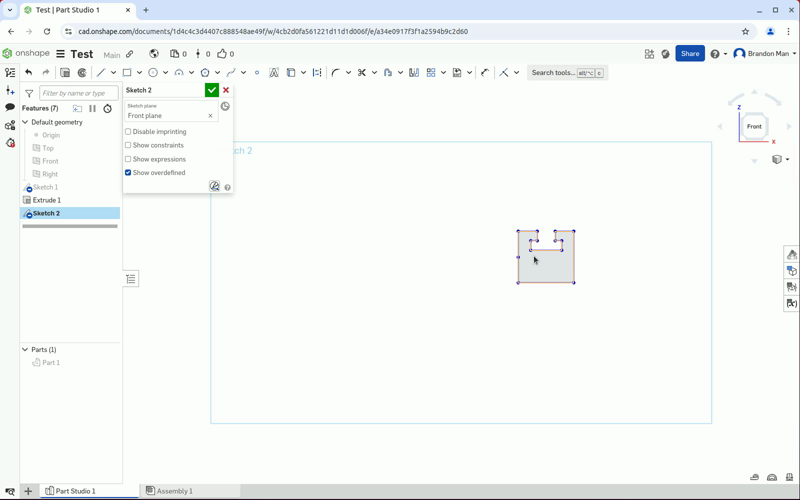
click(534, 255)
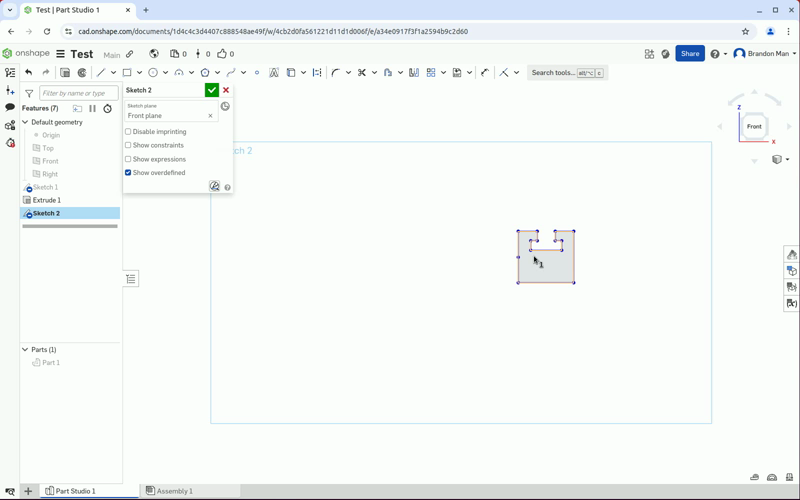
mouse_move(73, 352)
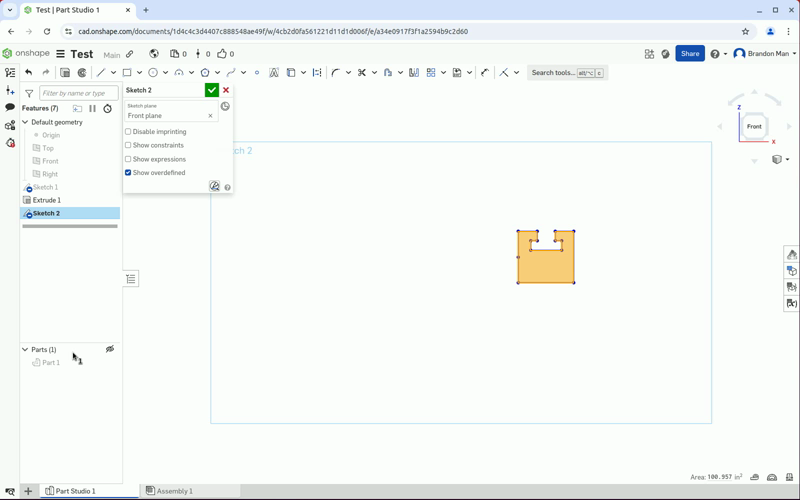
key(shift+y)
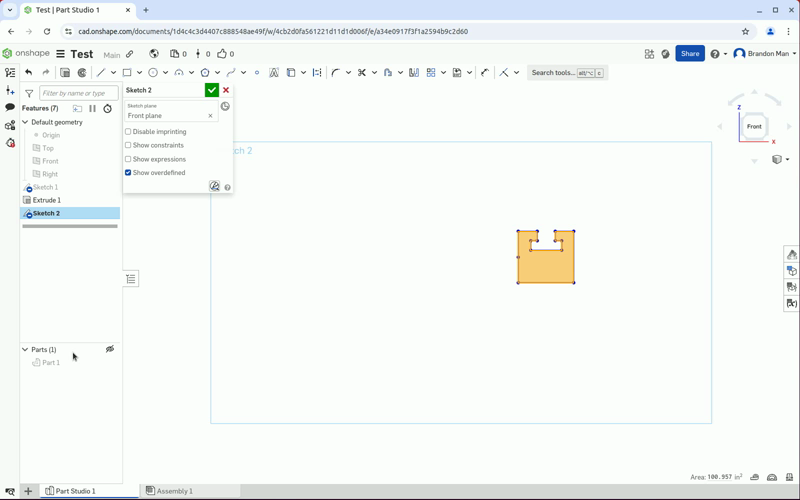
key(shift+e)
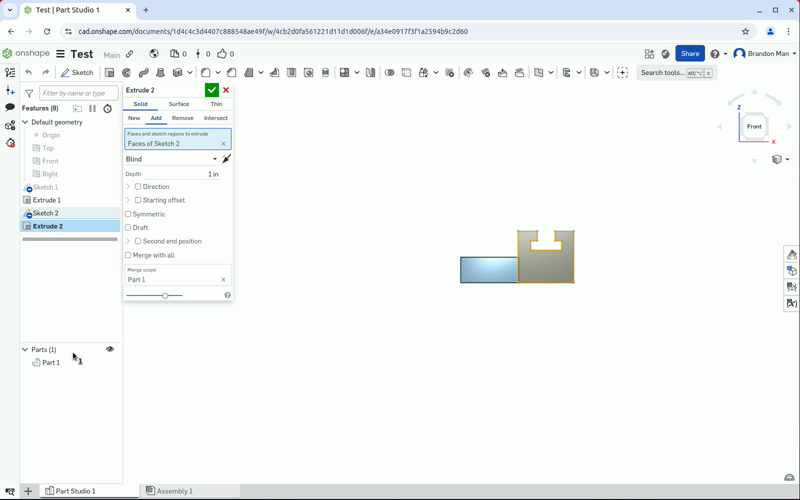
mouse_move(143, 106)
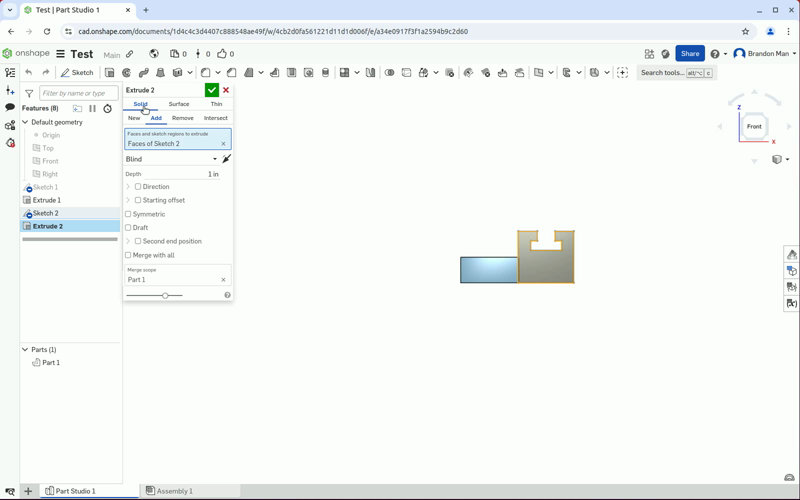
click(143, 106)
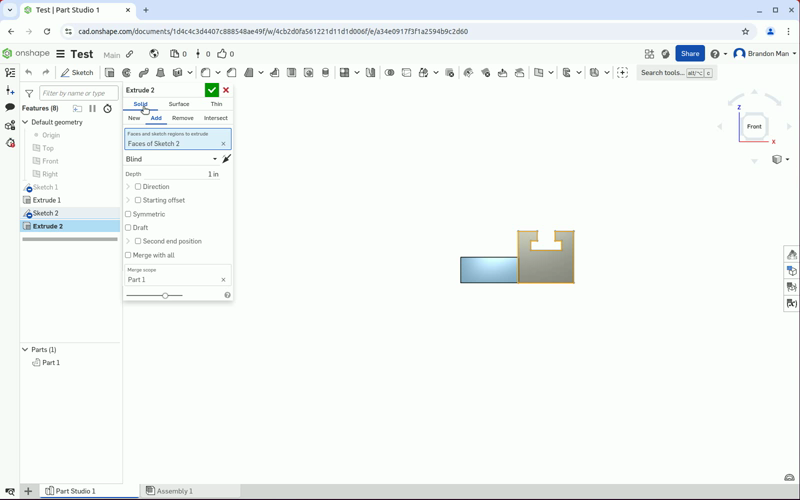
mouse_move(137, 120)
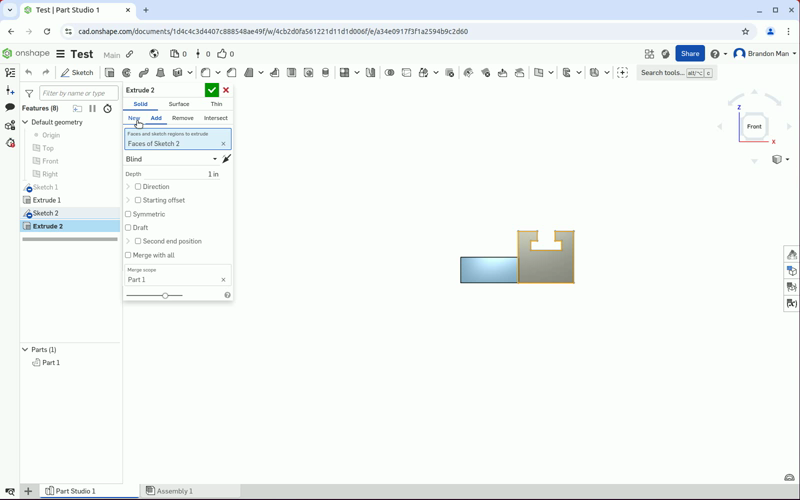
click(137, 120)
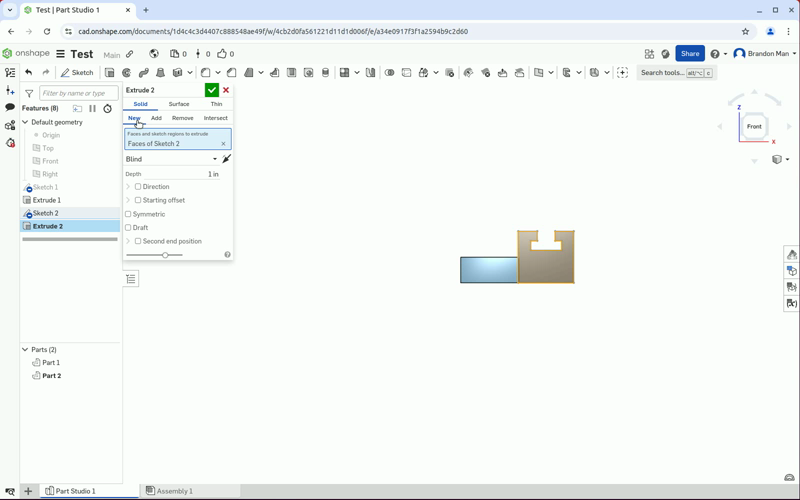
key(tab, 4)
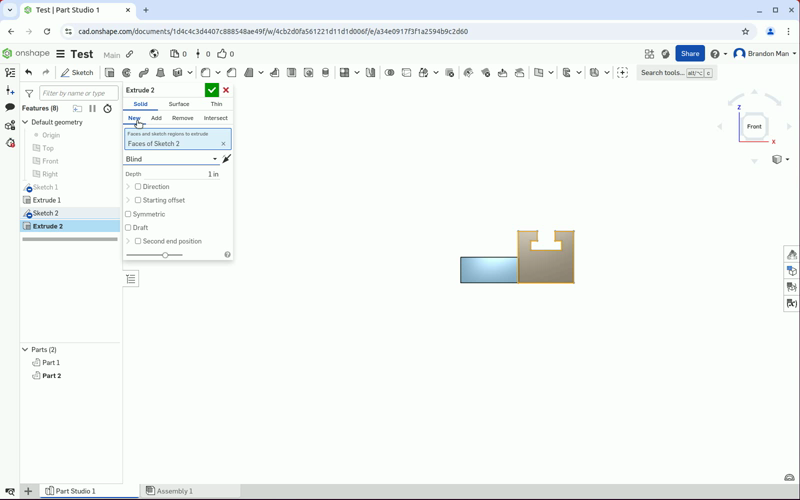
text(12.517)
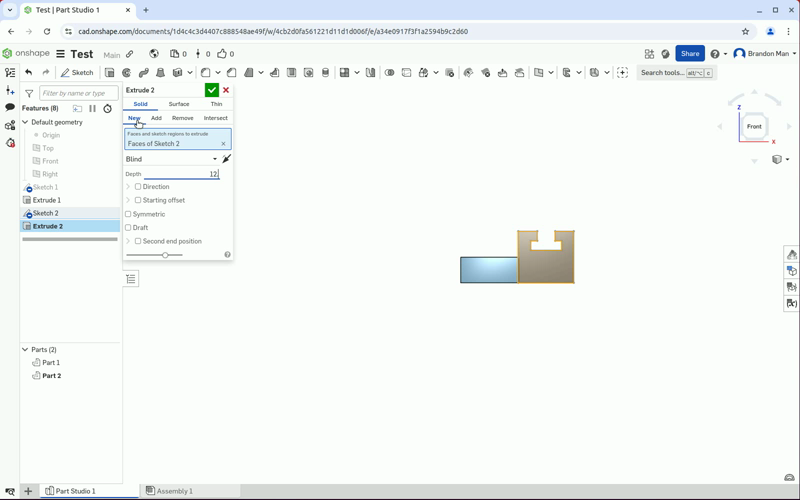
key(enter)
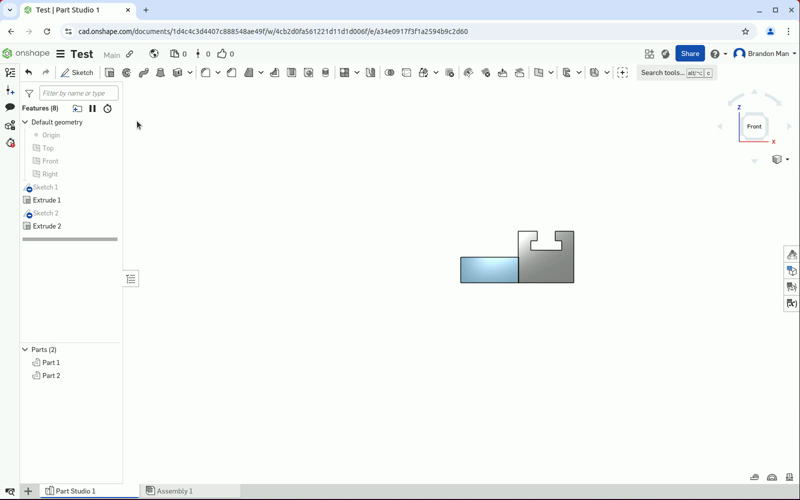
key(shift+h)
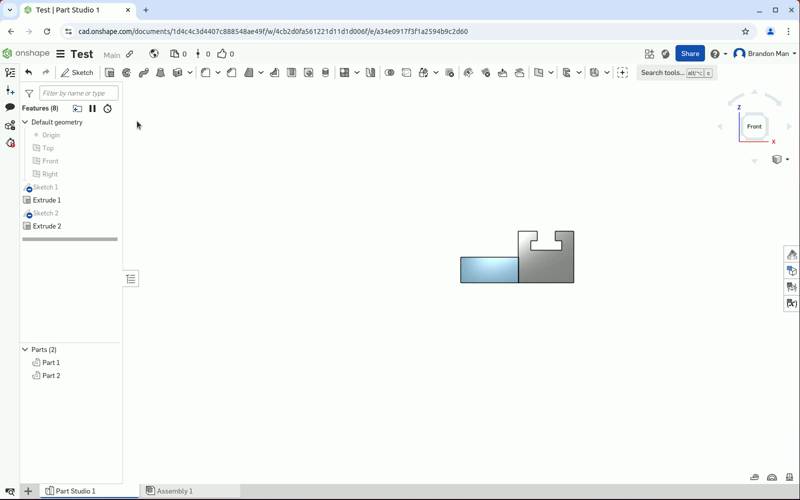
key(shift+h)
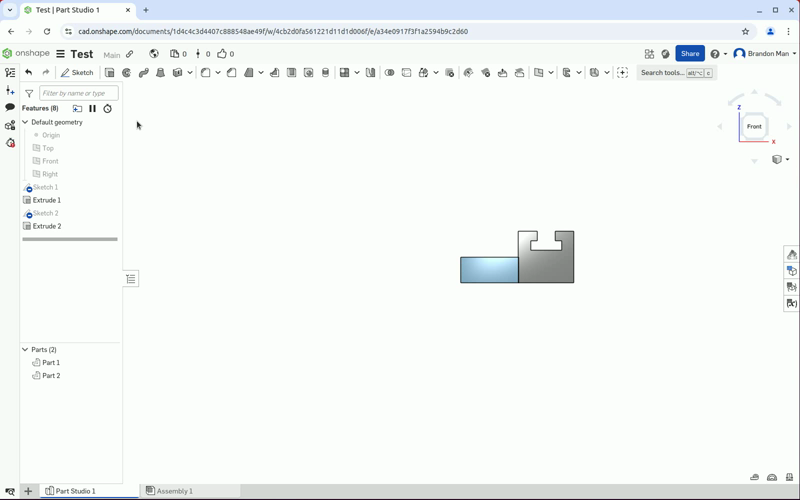
key(shift+7)
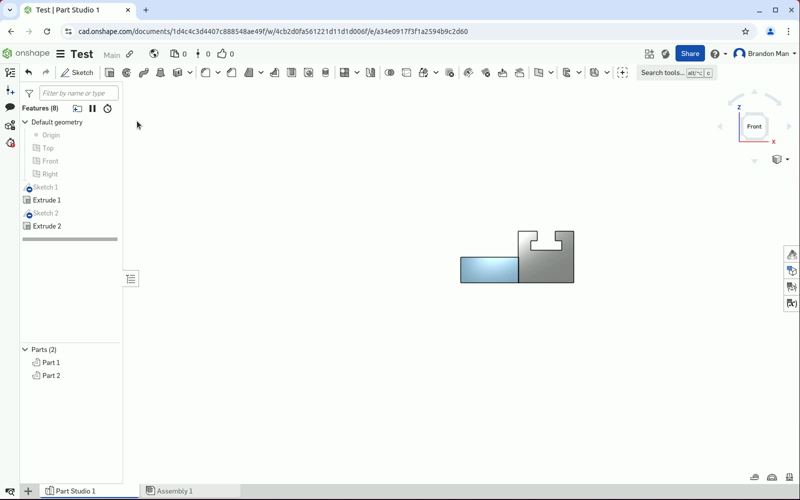
key(left, 2)
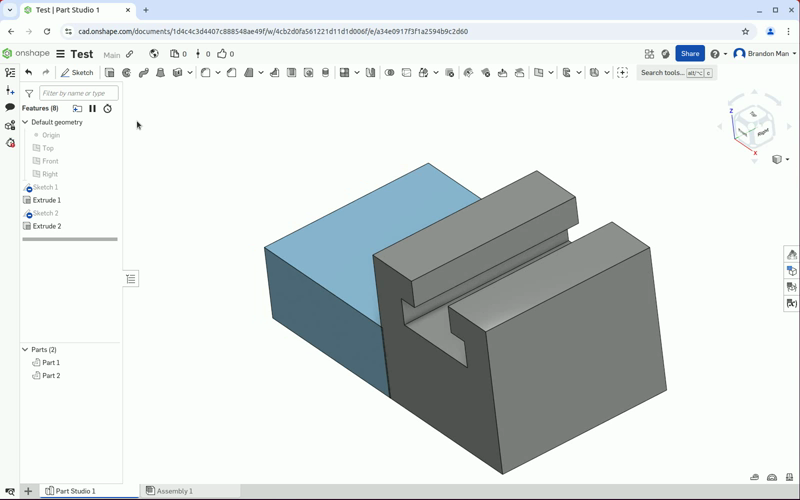
key(down, 2)
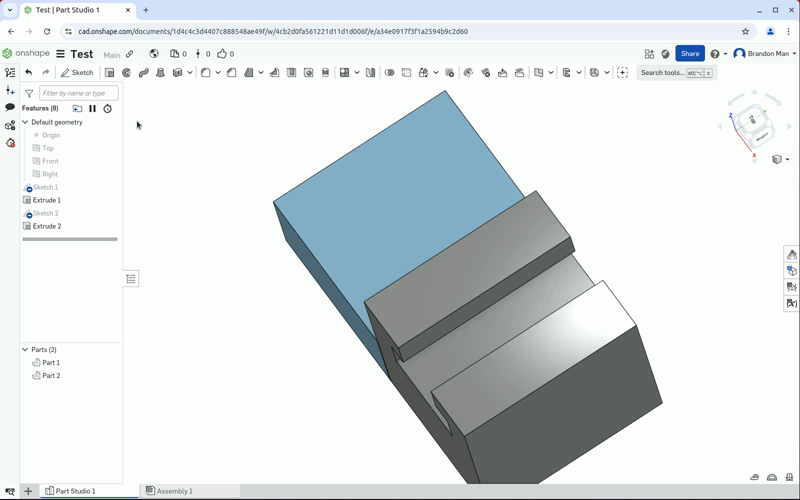
key(up, 2)
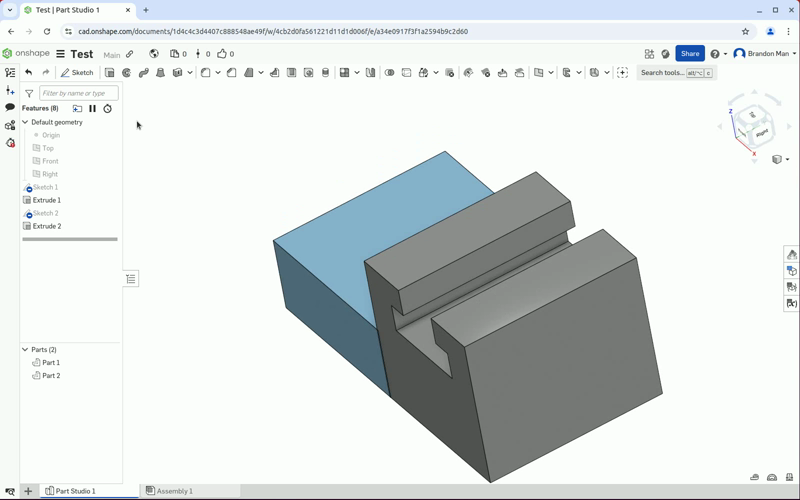
key(right, 2)
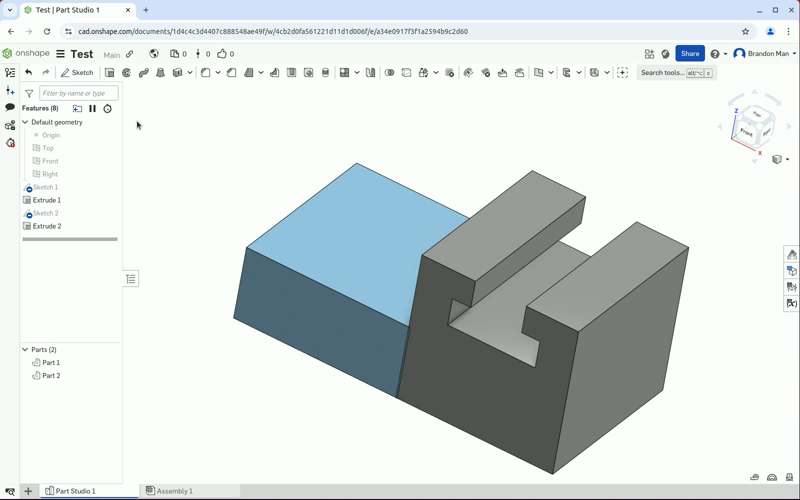
mouse_move(73, 189)
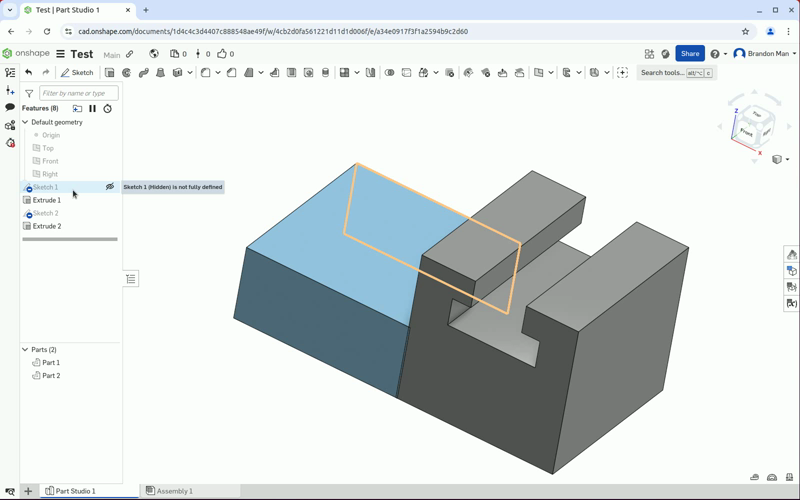
click(73, 189)